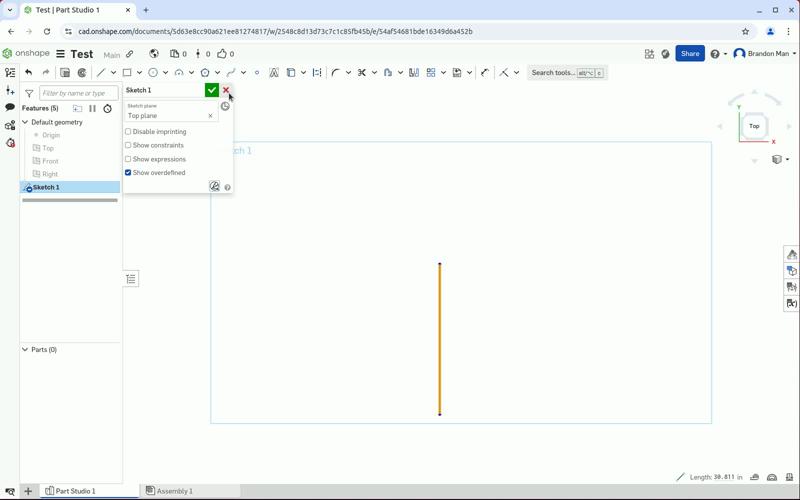
key(shift+h)
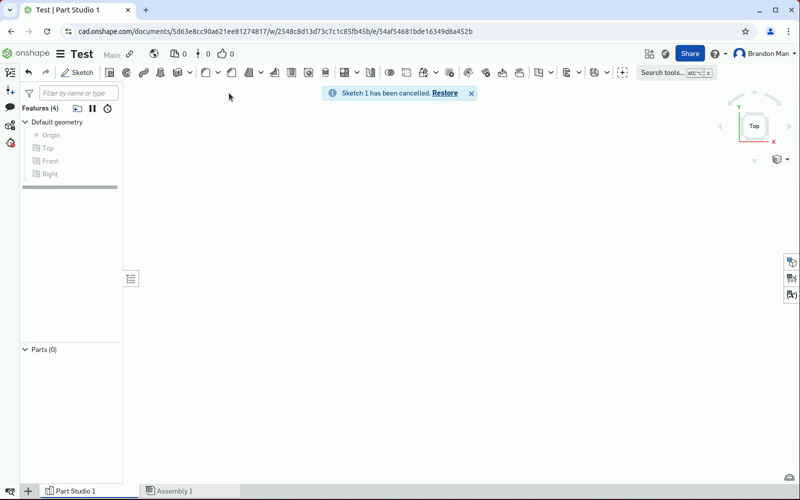
mouse_move(73, 352)
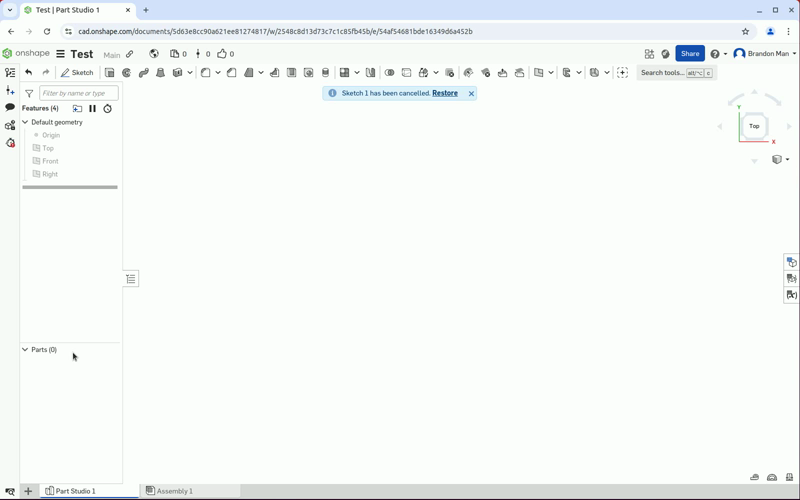
key(y)
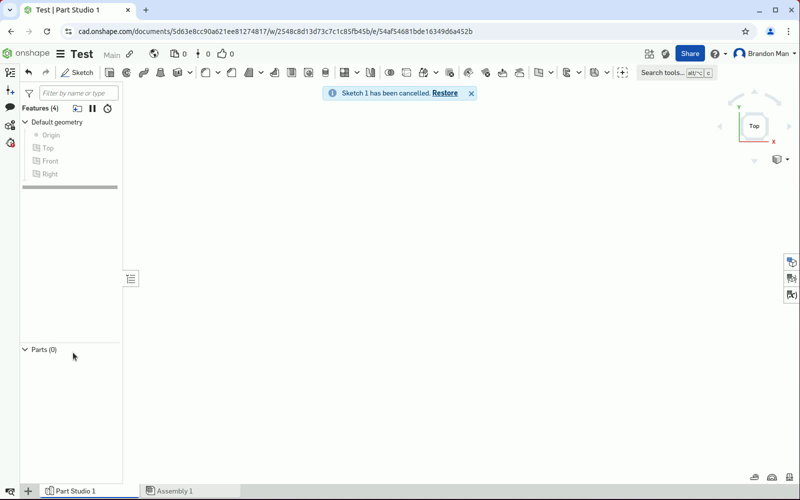
key(shift+p)
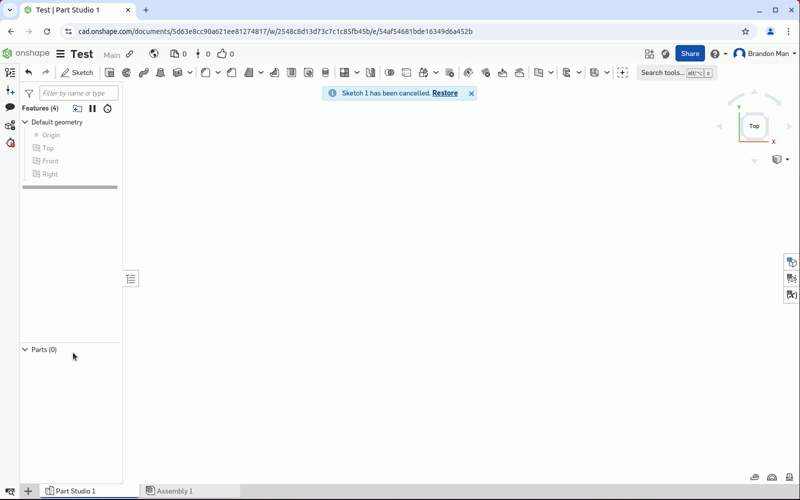
key(space)
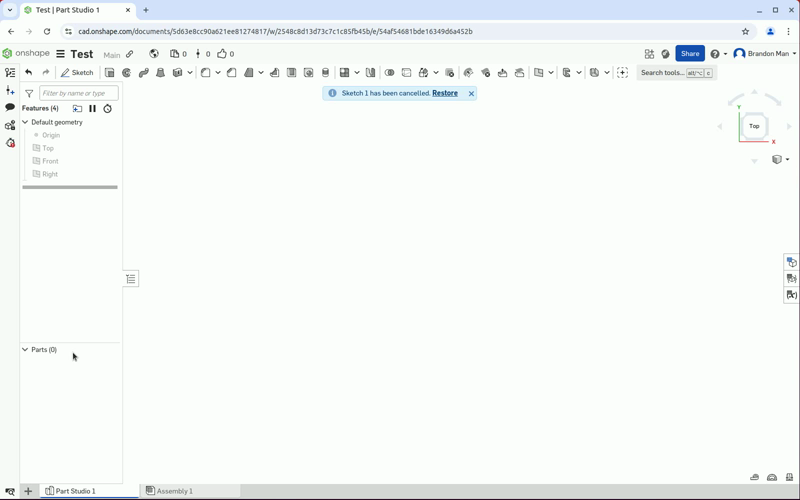
key_down(shift)
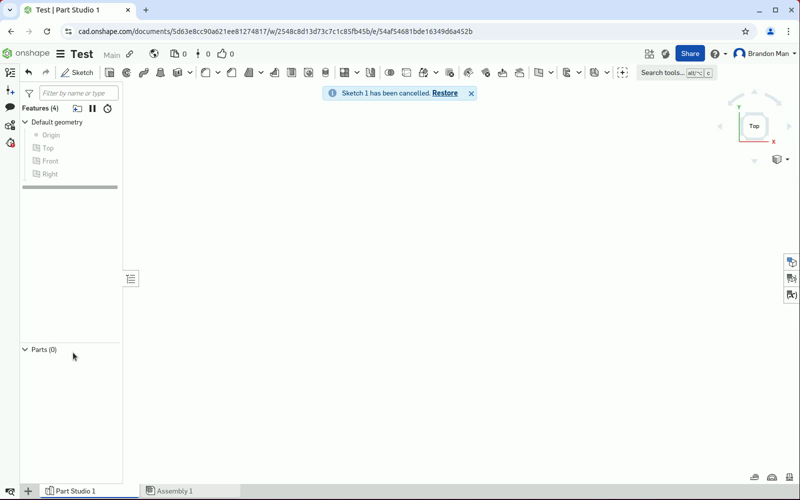
key(up)
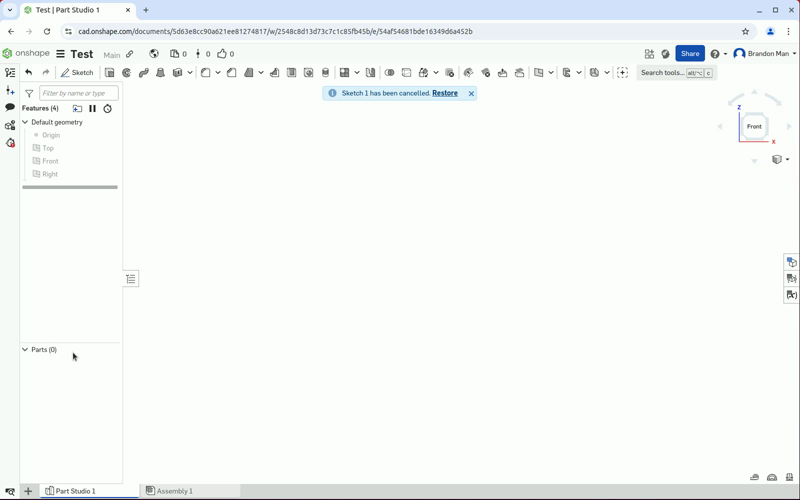
key_up(shift)
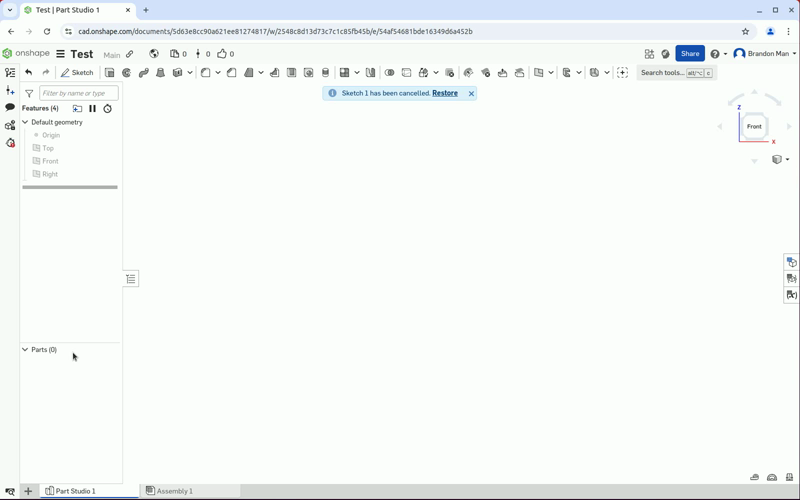
key(space)
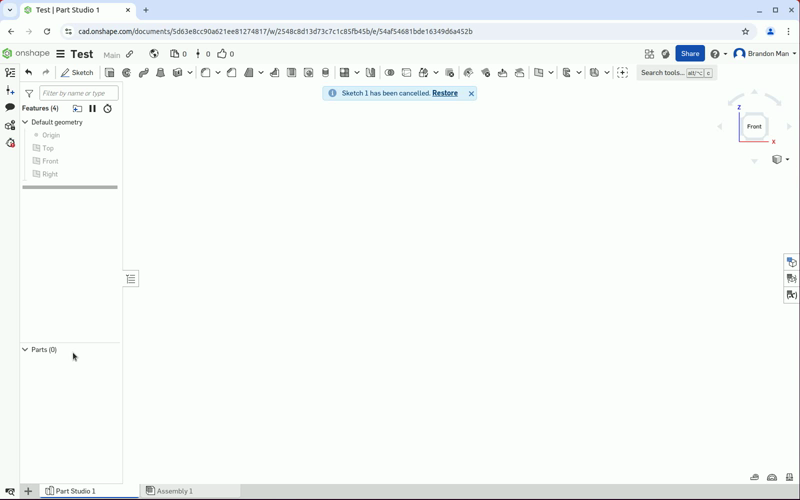
key_down(shift)
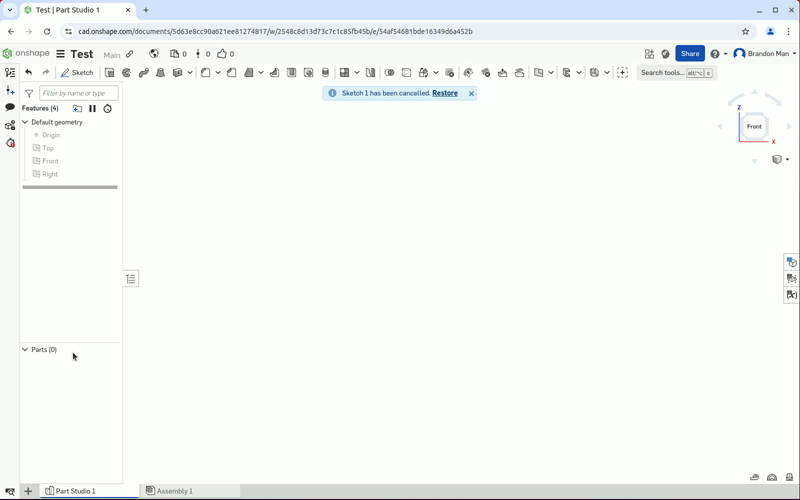
key(left)
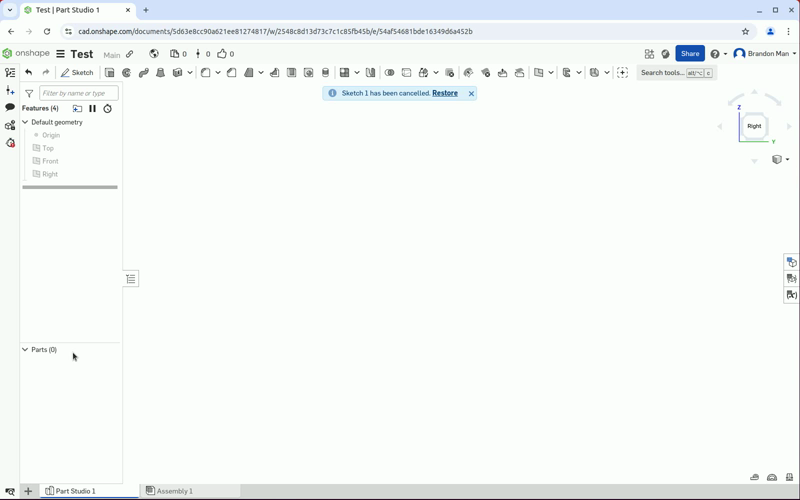
key_up(shift)
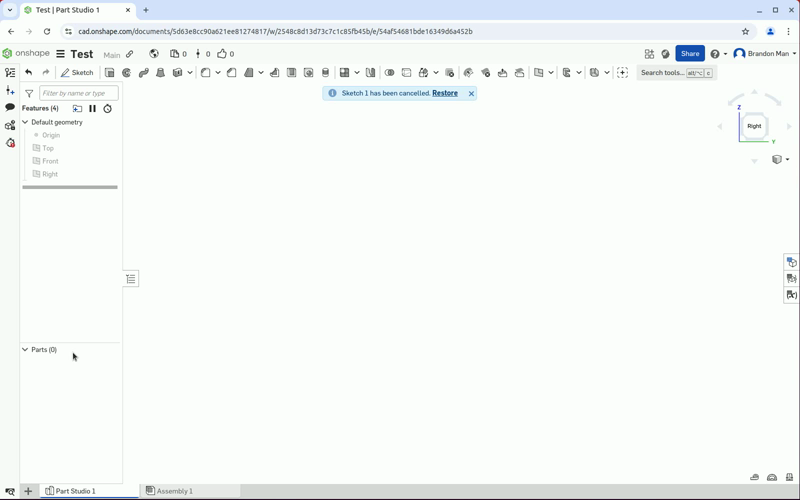
mouse_move(73, 352)
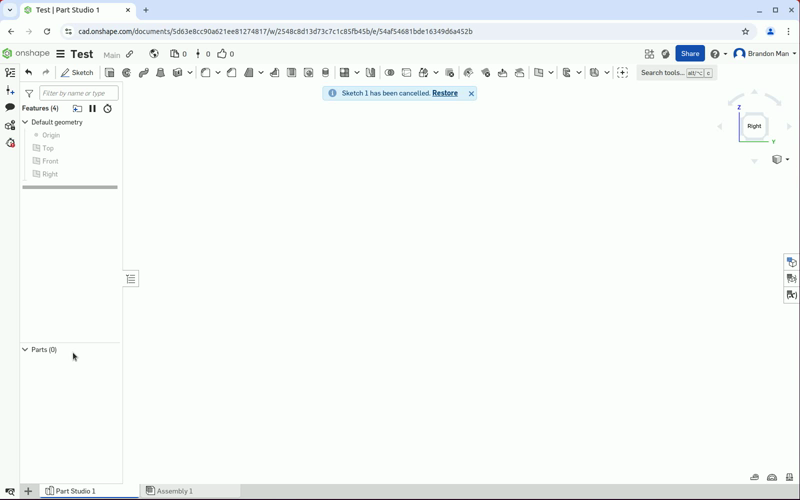
key(shift+y)
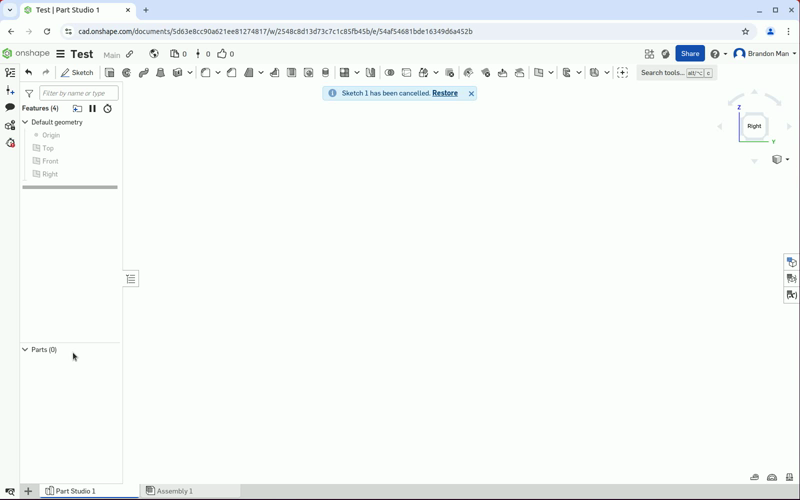
key(shift+s)
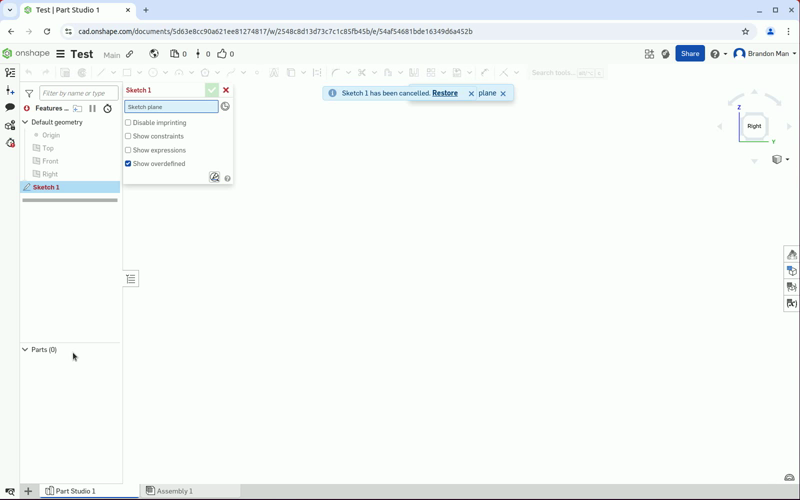
mouse_move(73, 176)
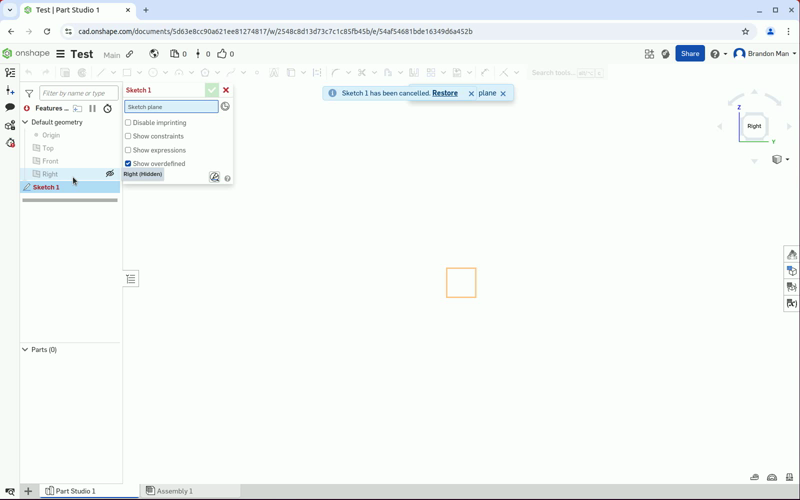
click(73, 176)
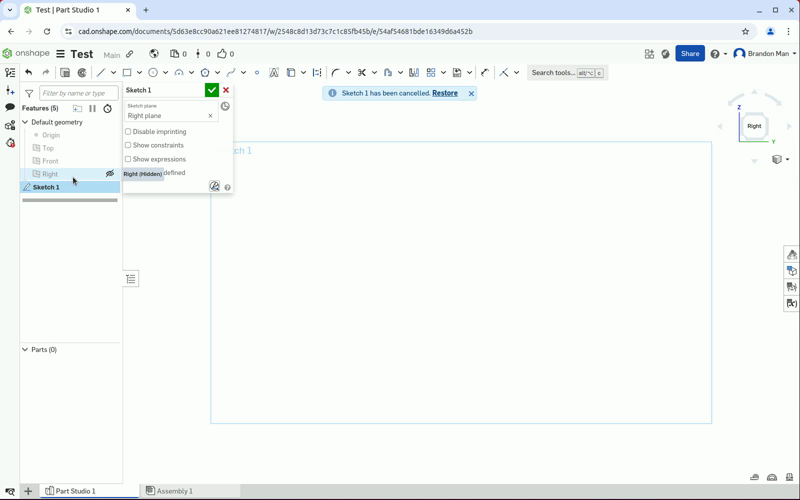
mouse_move(73, 352)
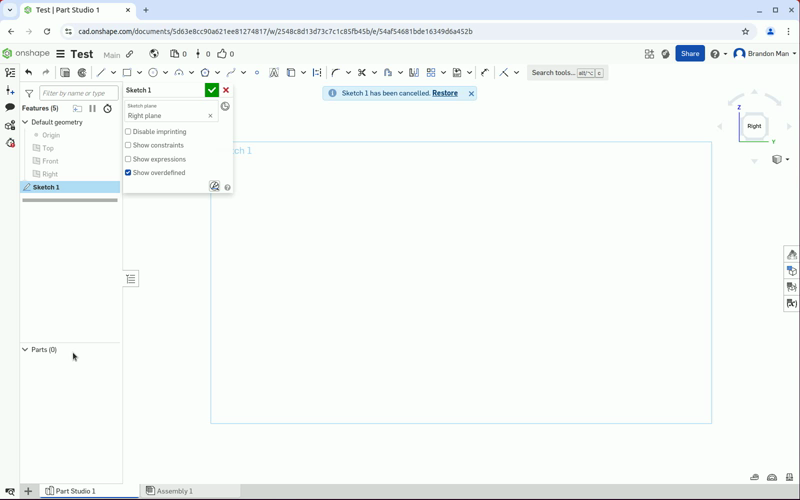
key(y)
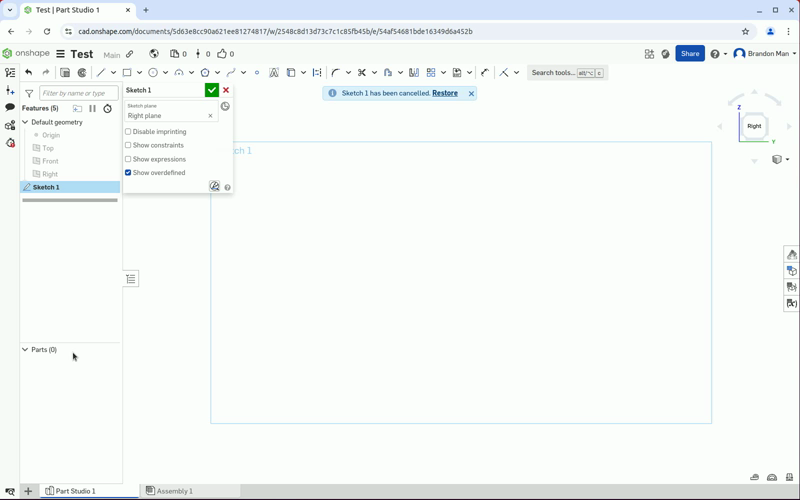
key(c)
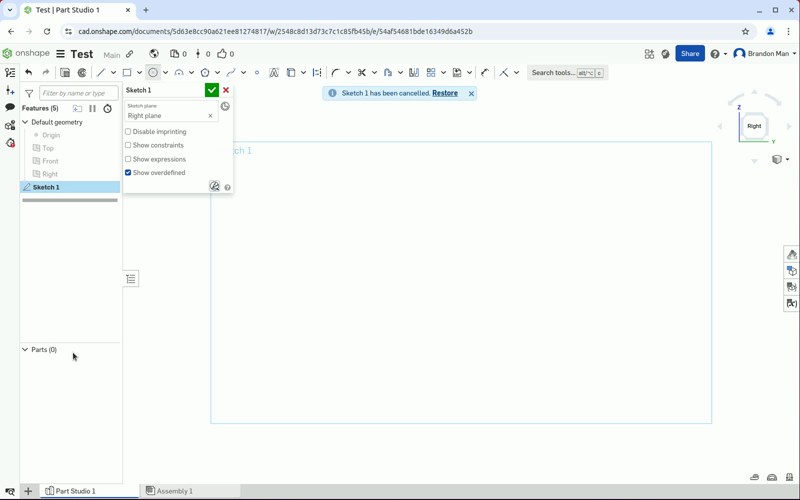
key_down(shift)
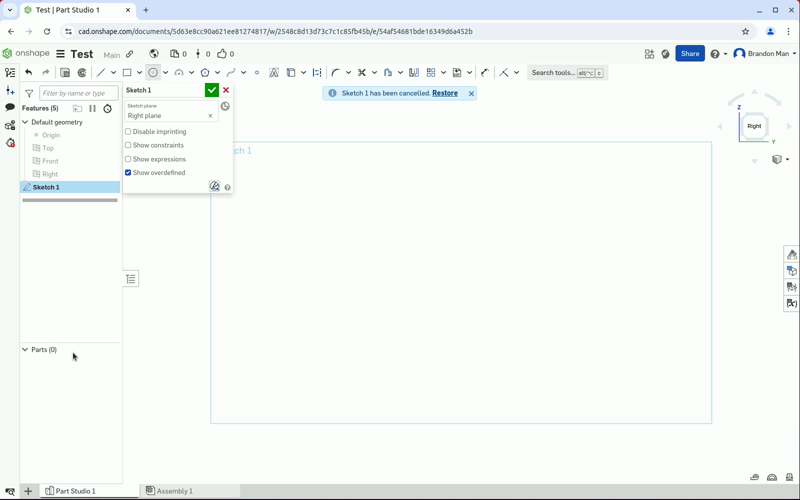
mouse_move(461, 282)
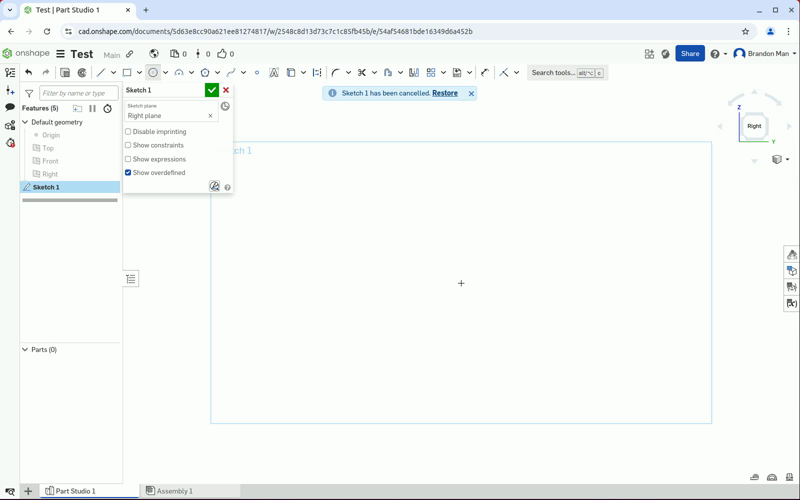
click(461, 282)
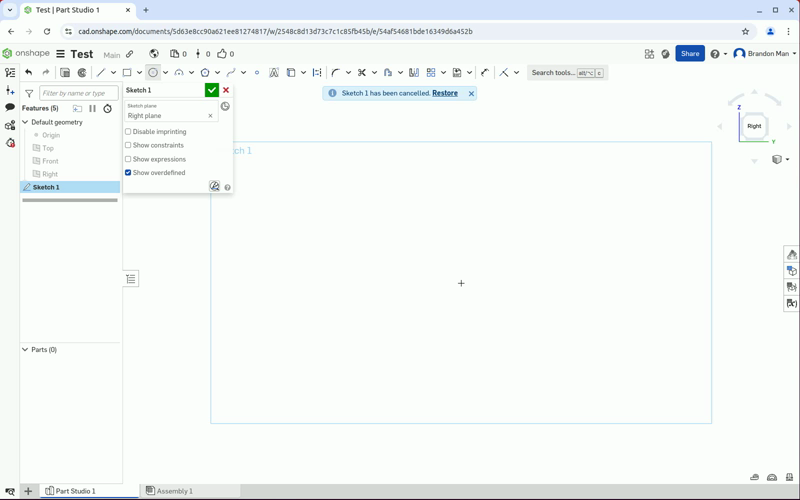
key_up(shift)
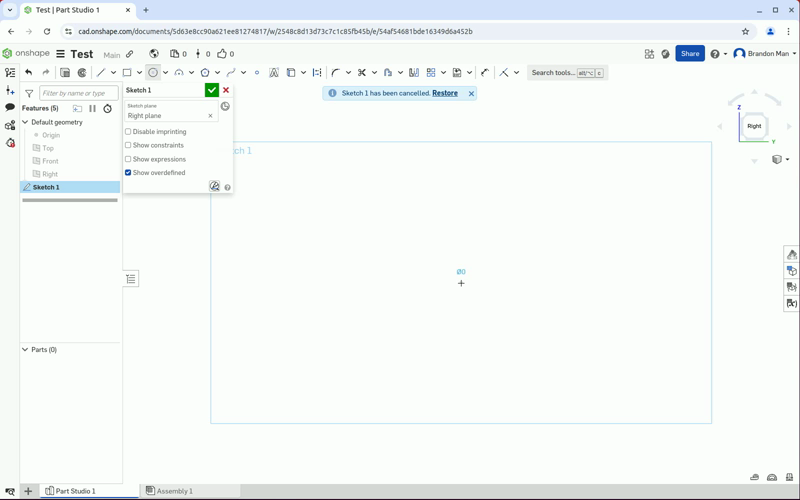
mouse_move(463, 282)
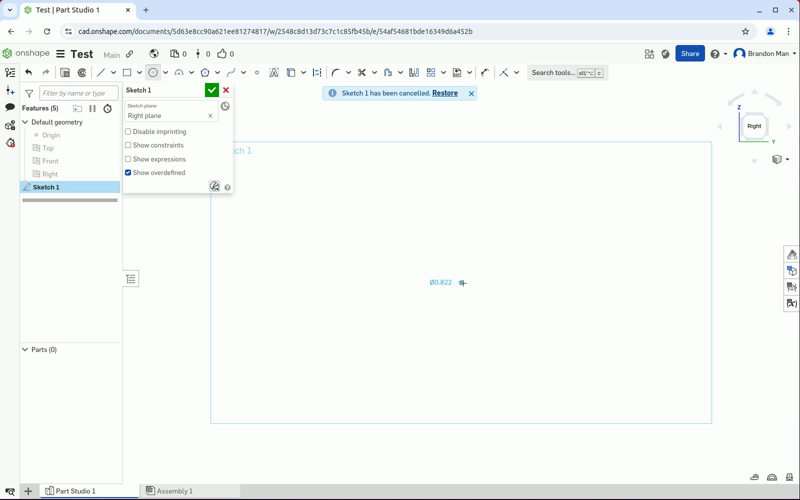
scroll(6)
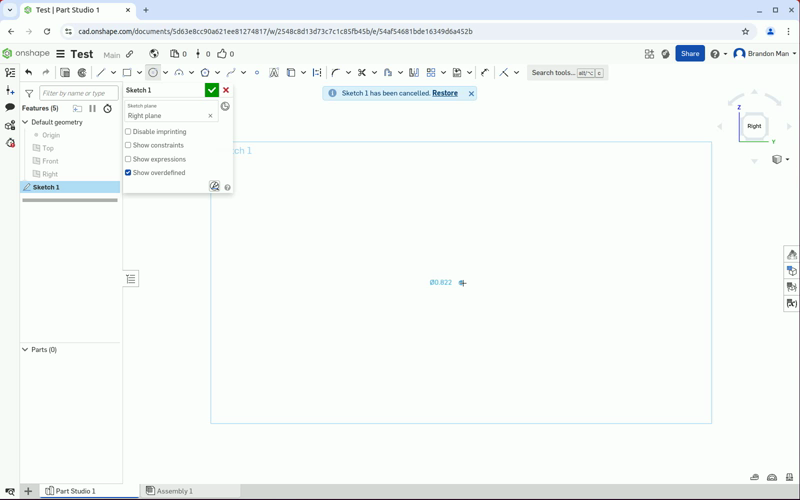
scroll(6)
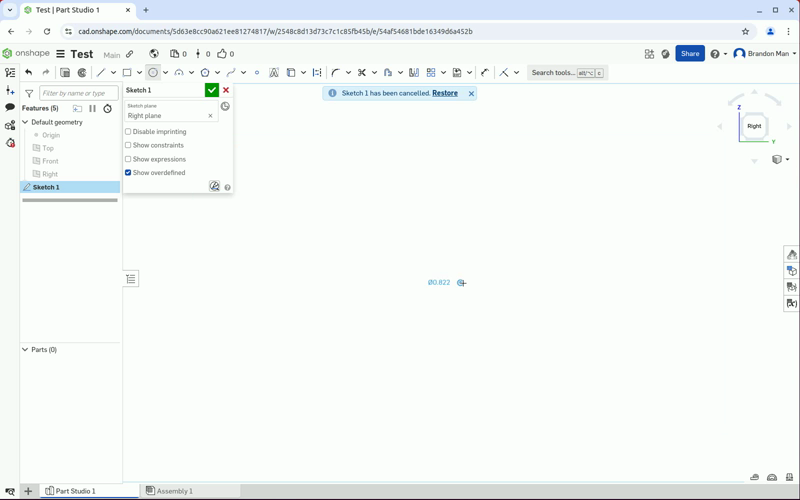
scroll(6)
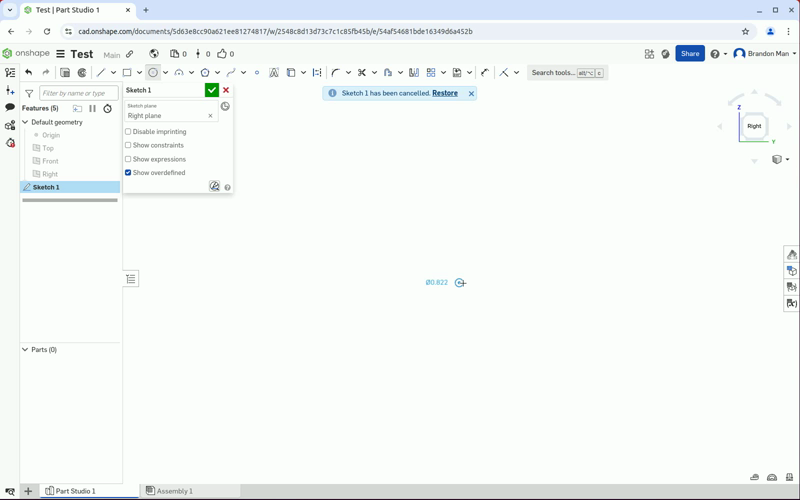
scroll(6)
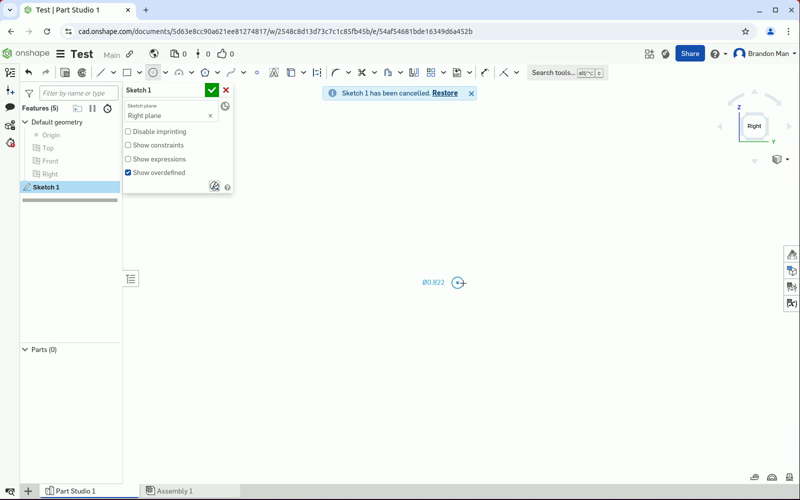
scroll(6)
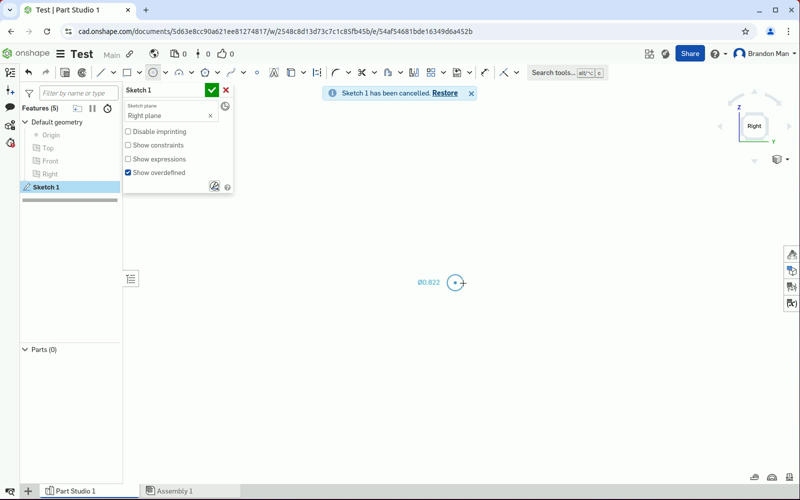
scroll(6)
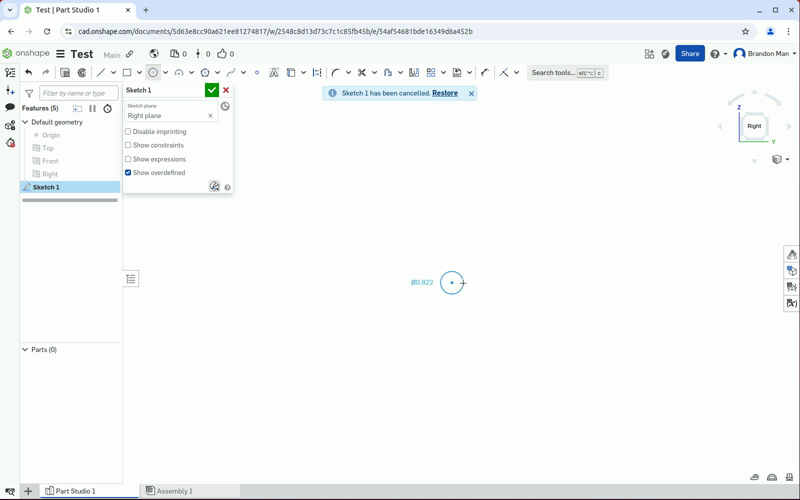
scroll(6)
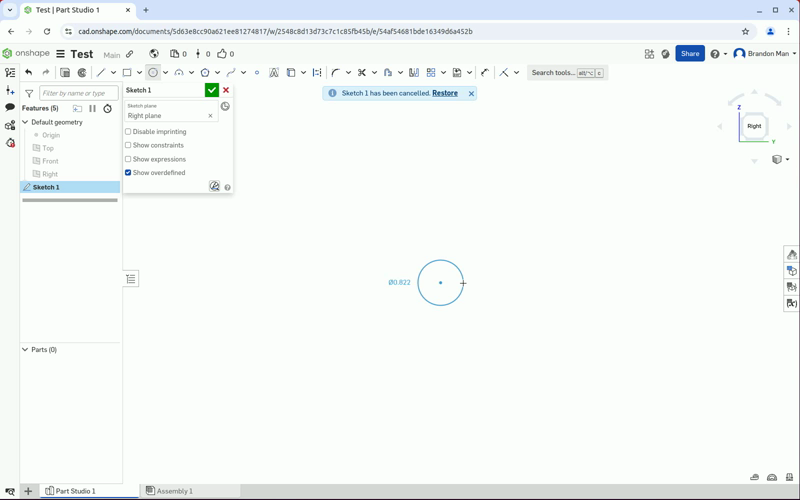
click(463, 282)
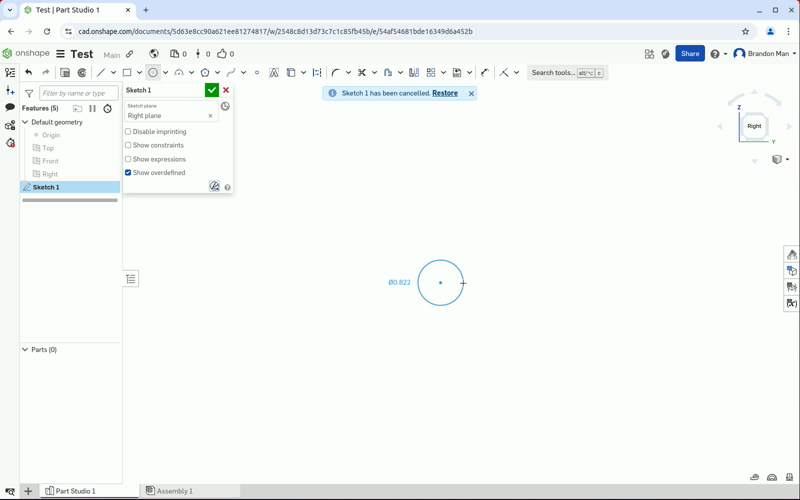
scroll(-6)
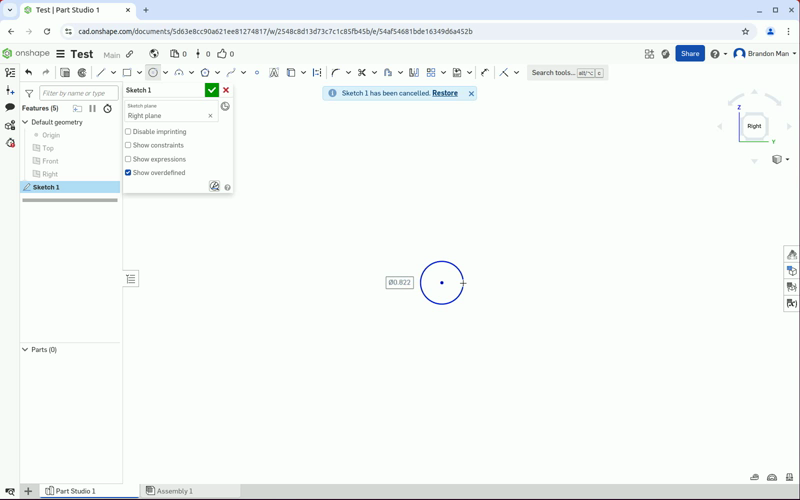
scroll(-6)
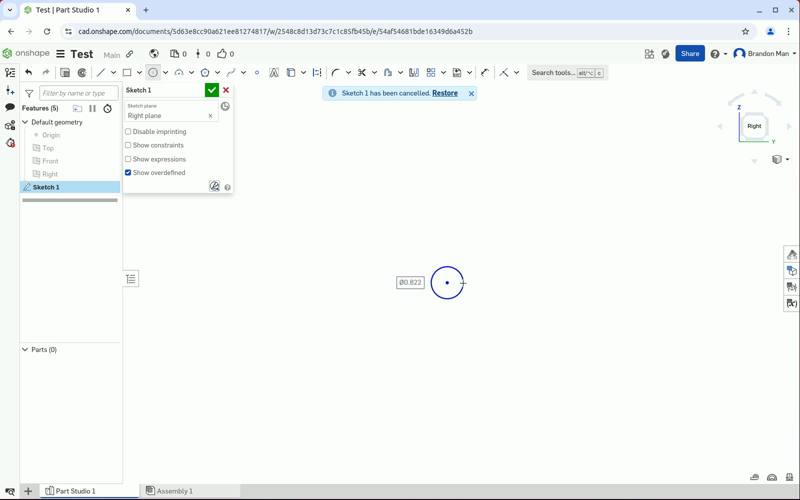
scroll(-6)
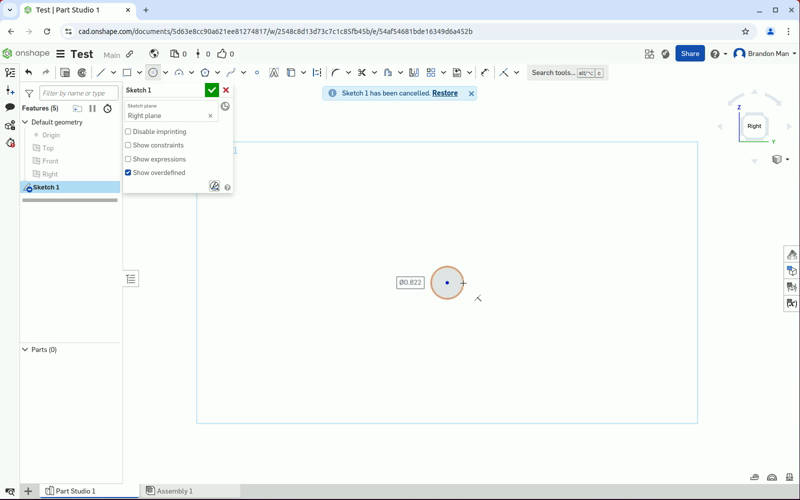
scroll(-6)
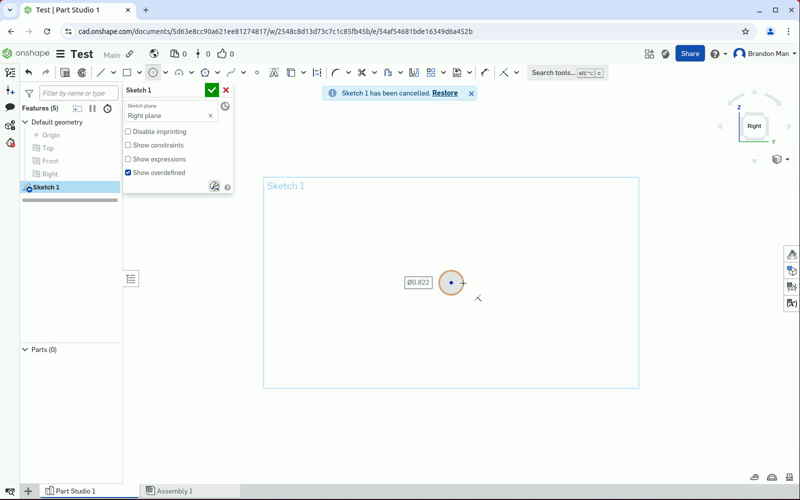
scroll(-6)
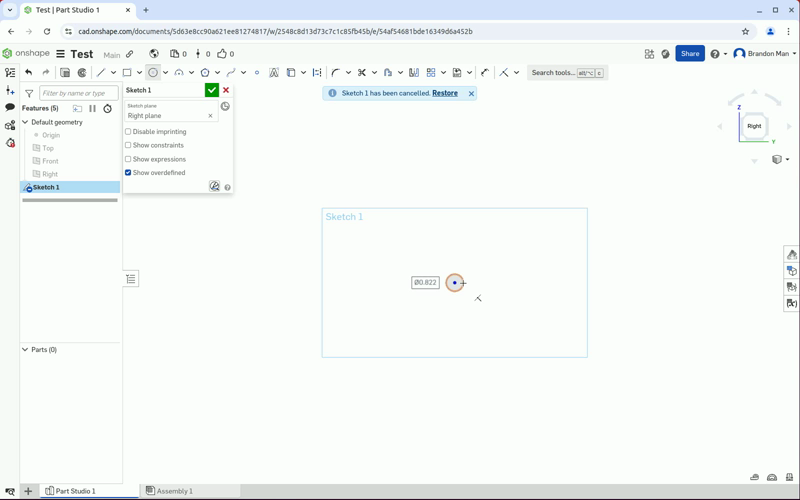
scroll(-6)
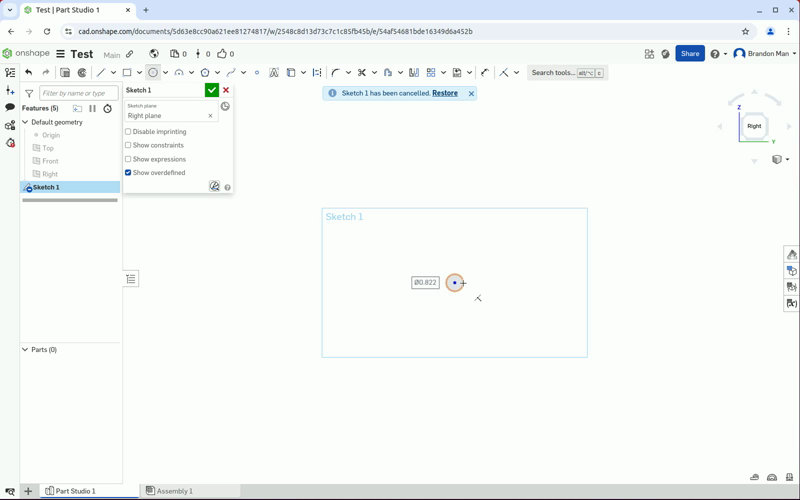
scroll(-6)
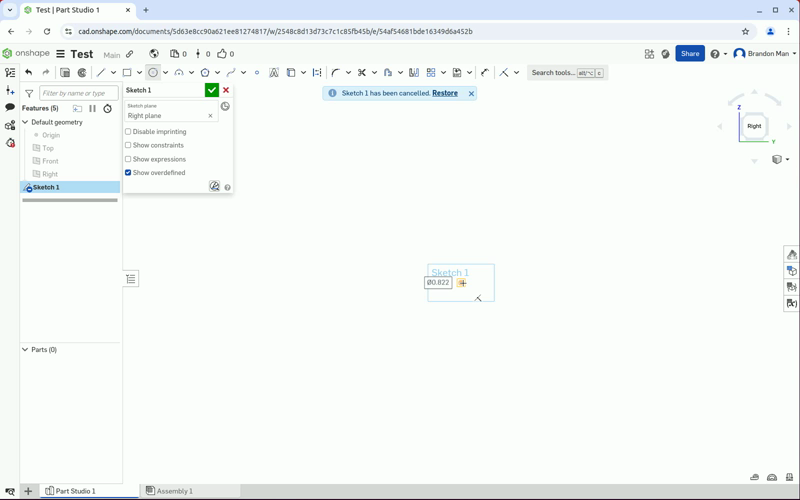
key(esc)
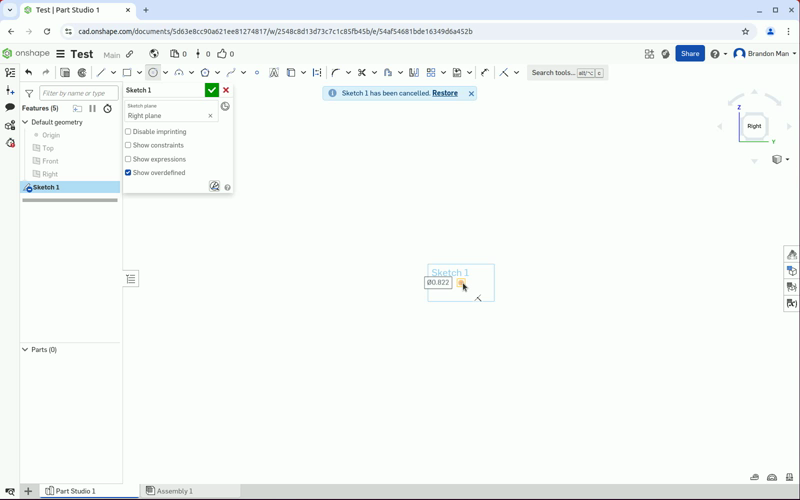
mouse_move(459, 282)
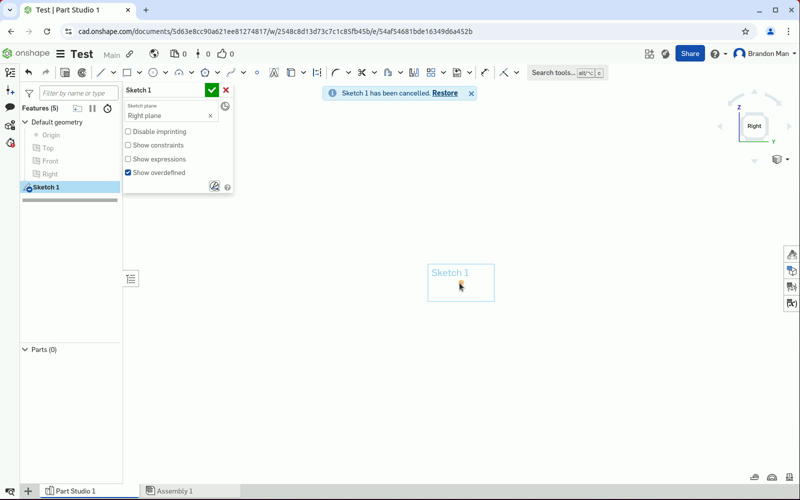
scroll(6)
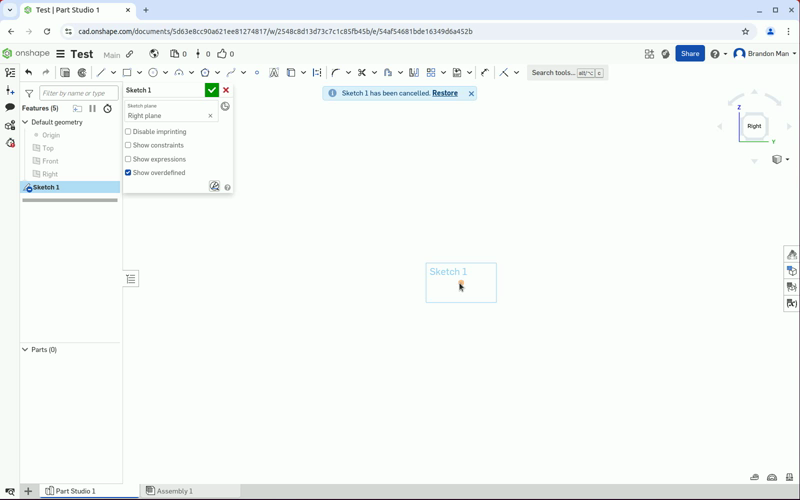
scroll(6)
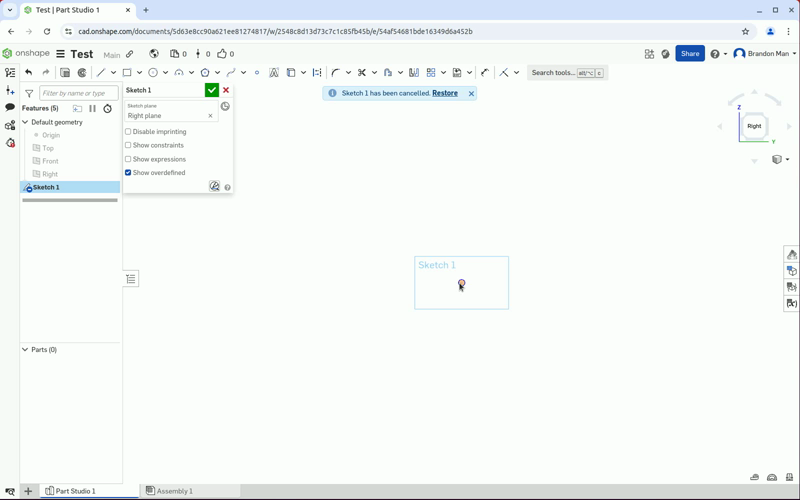
scroll(6)
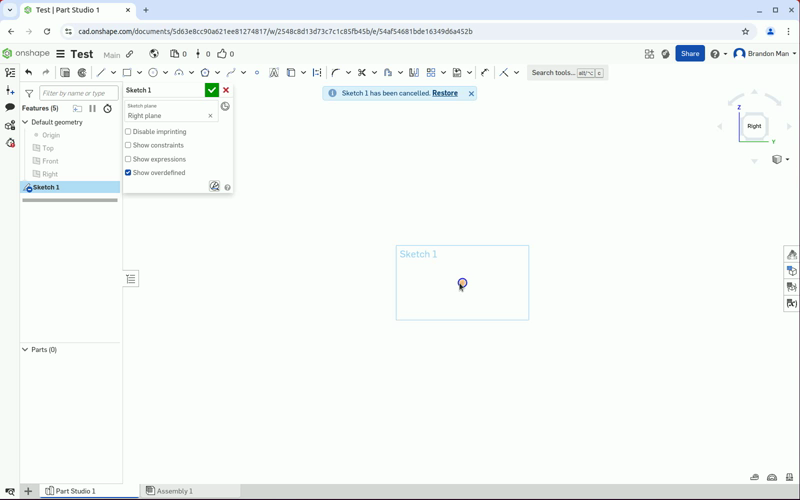
scroll(6)
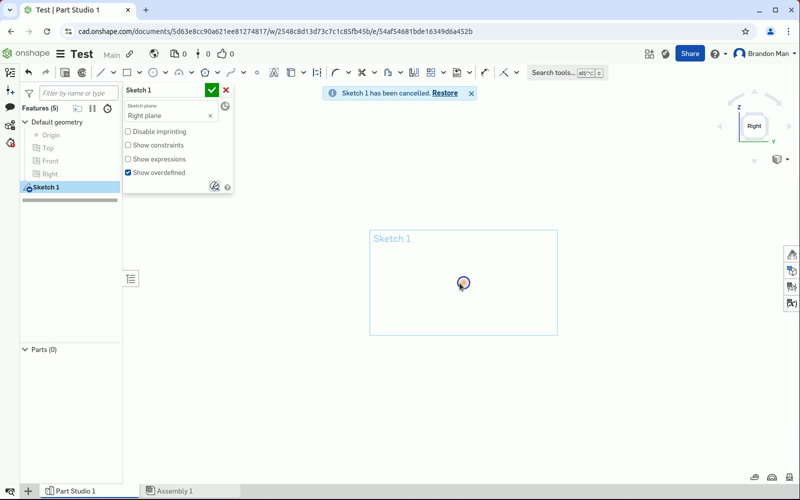
scroll(6)
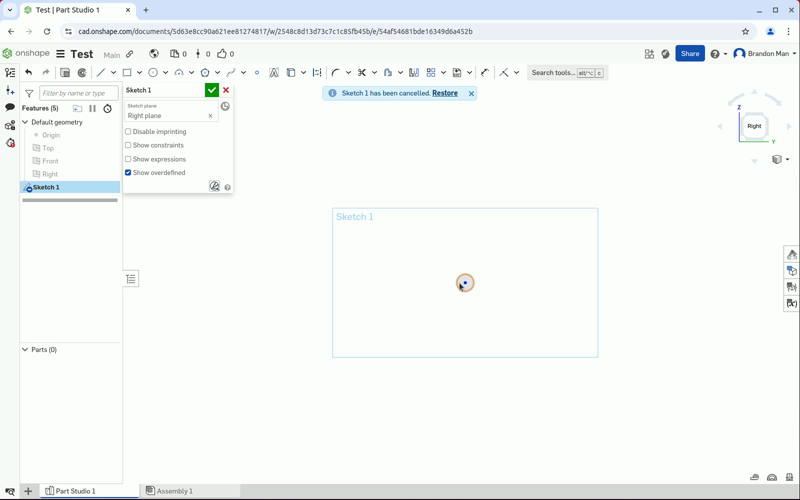
scroll(6)
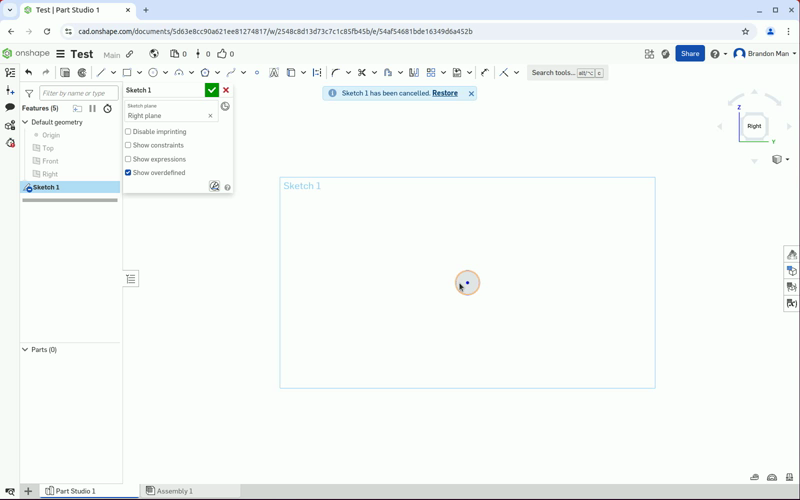
scroll(6)
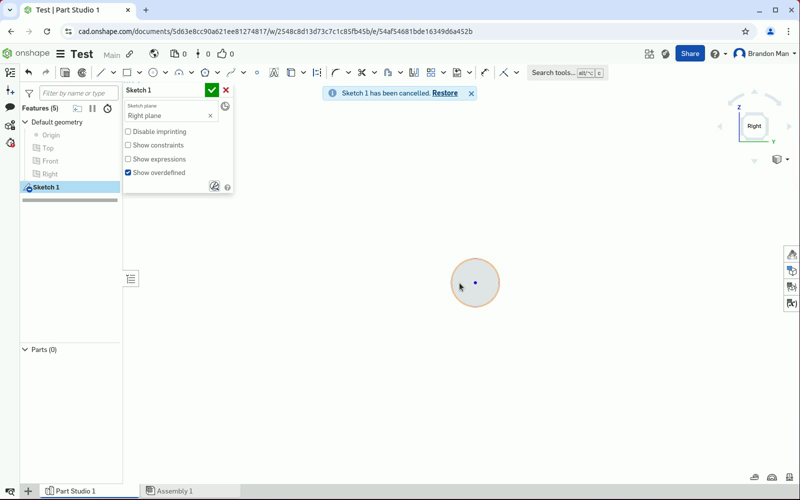
click(459, 282)
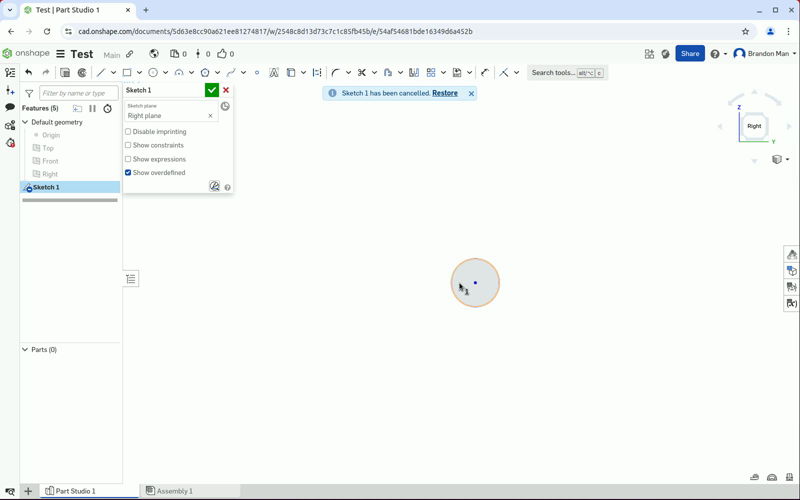
scroll(-6)
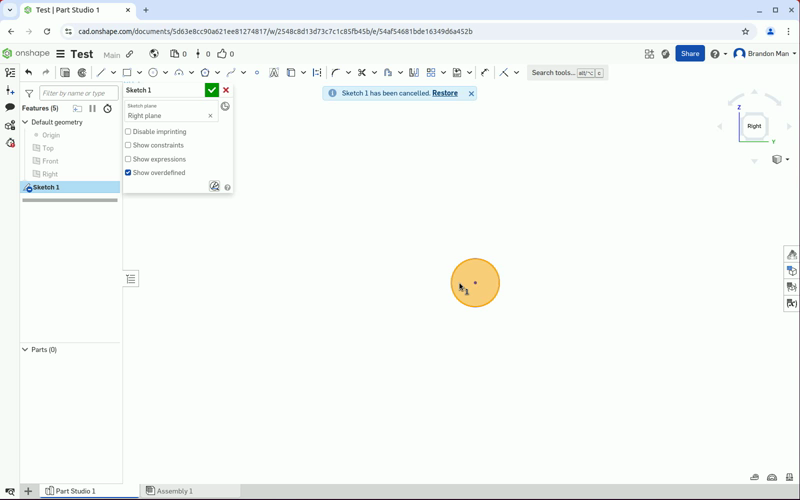
scroll(-6)
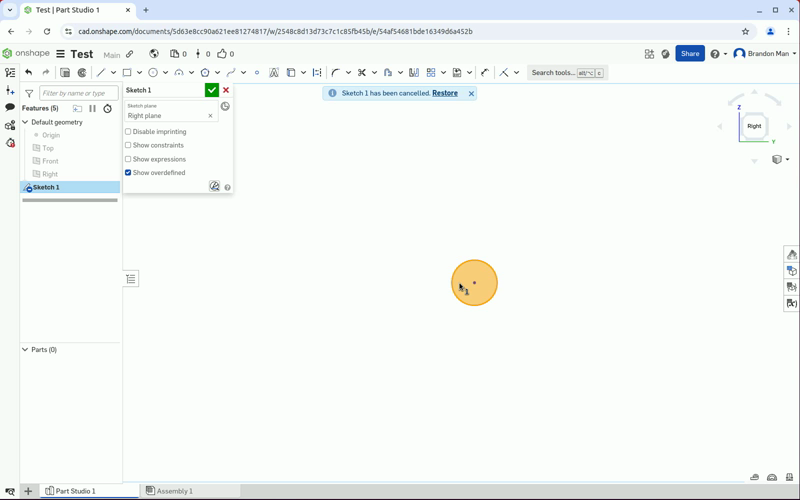
scroll(-6)
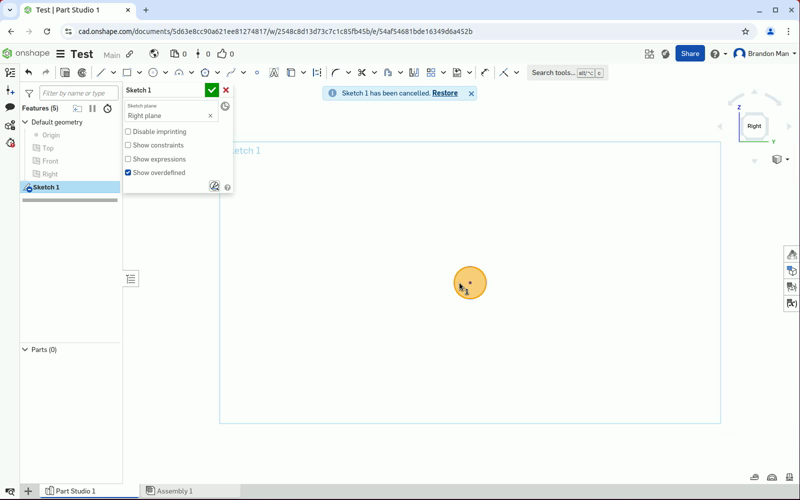
scroll(-6)
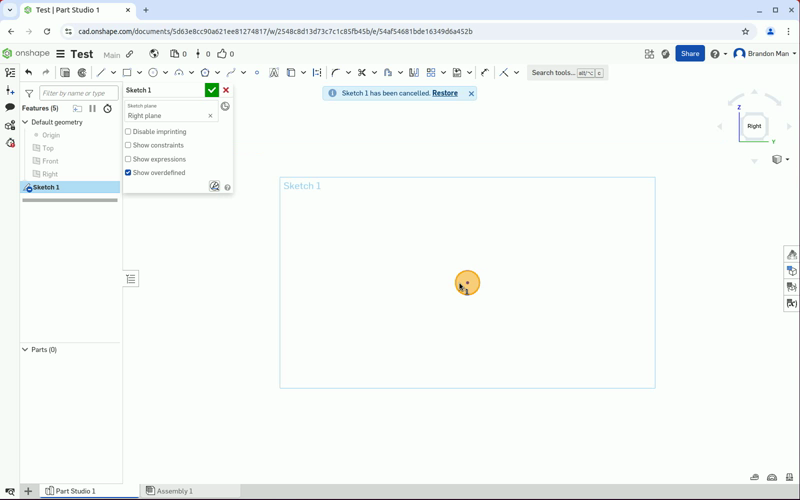
scroll(-6)
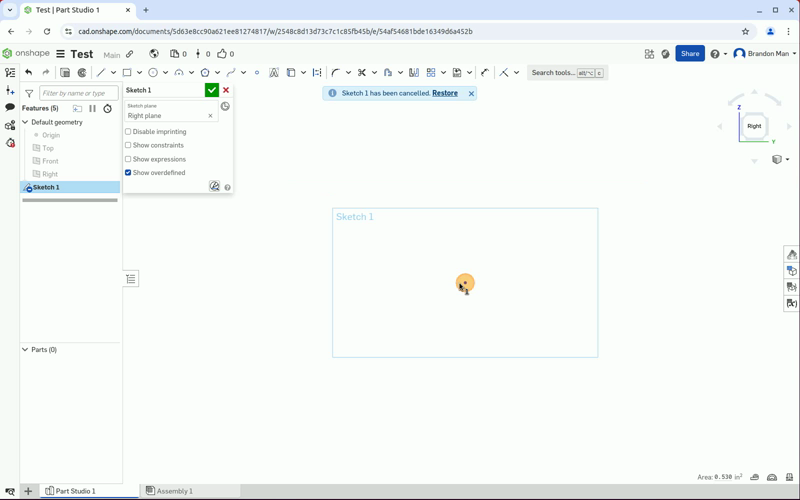
scroll(-6)
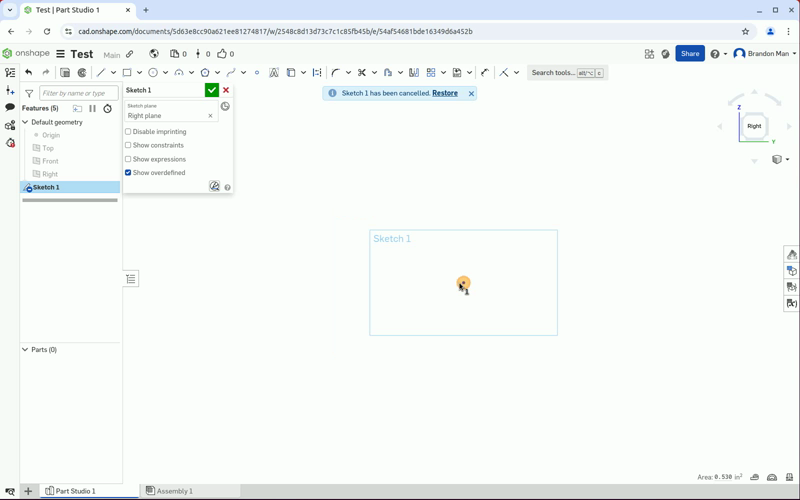
scroll(-6)
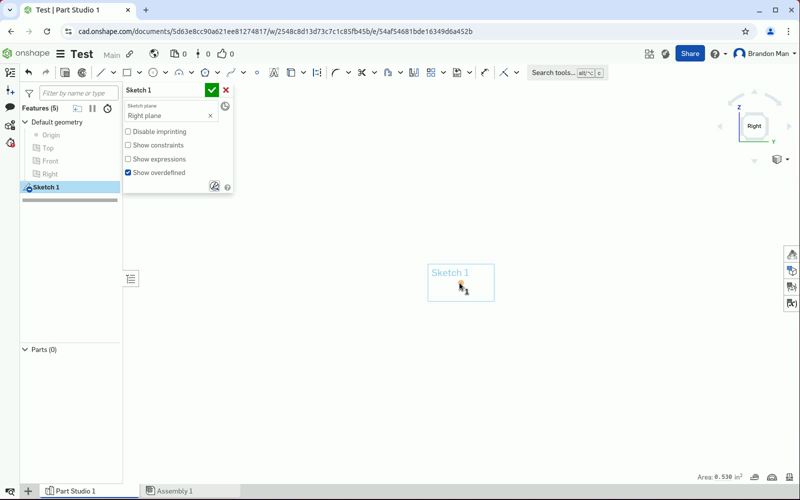
mouse_move(73, 352)
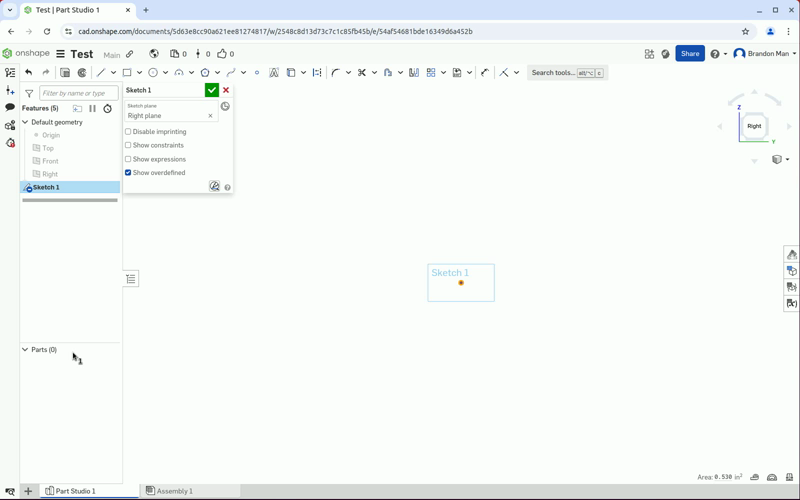
key(shift+y)
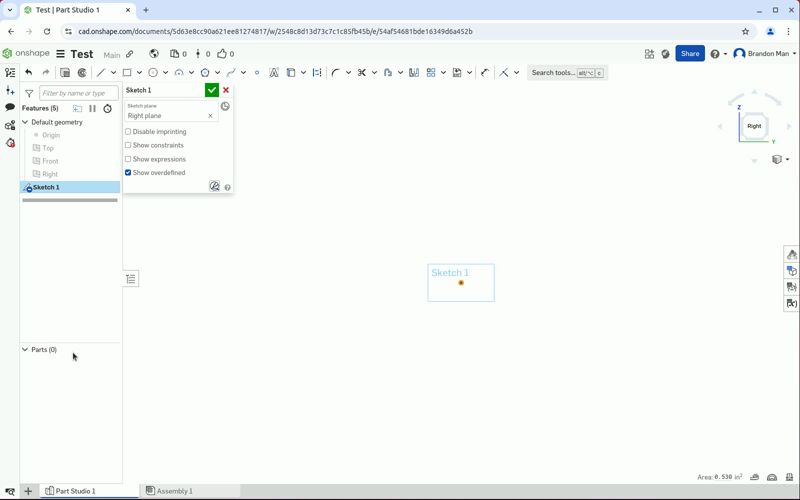
key(shift+e)
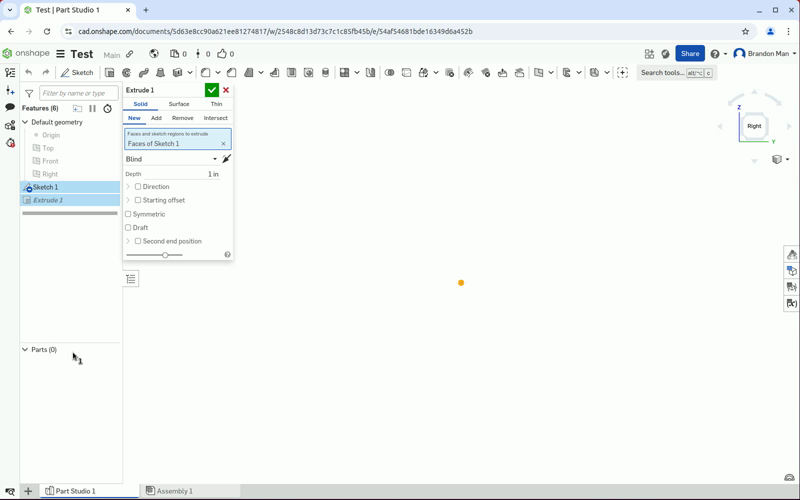
mouse_move(143, 106)
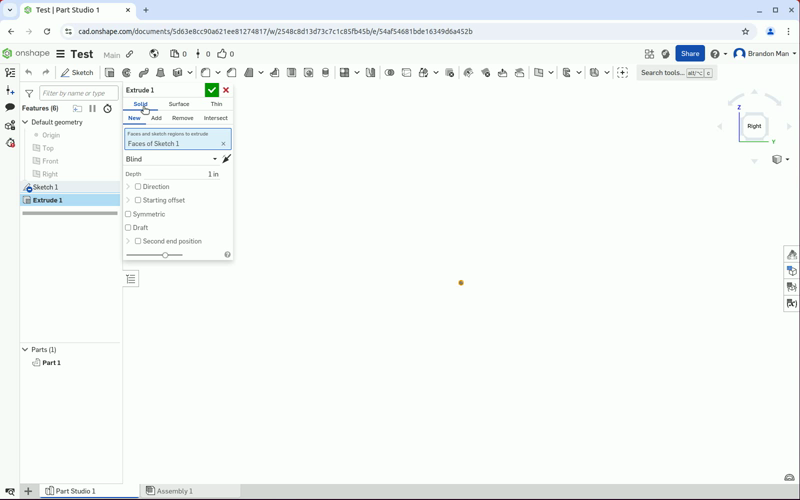
click(143, 106)
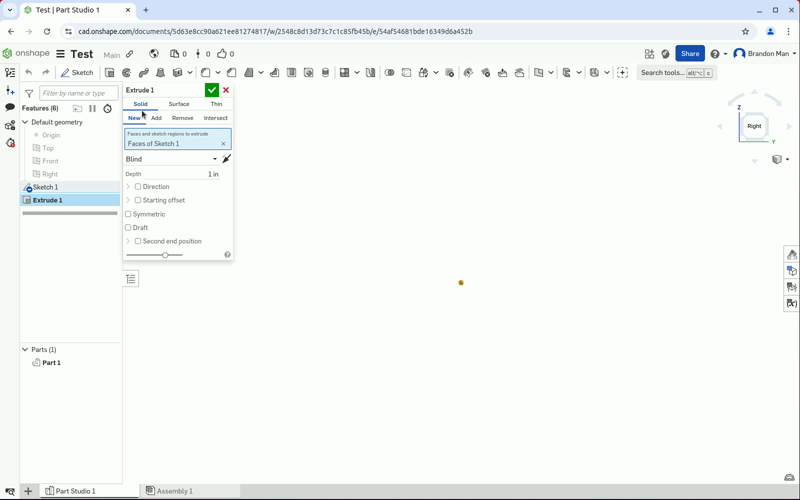
mouse_move(137, 120)
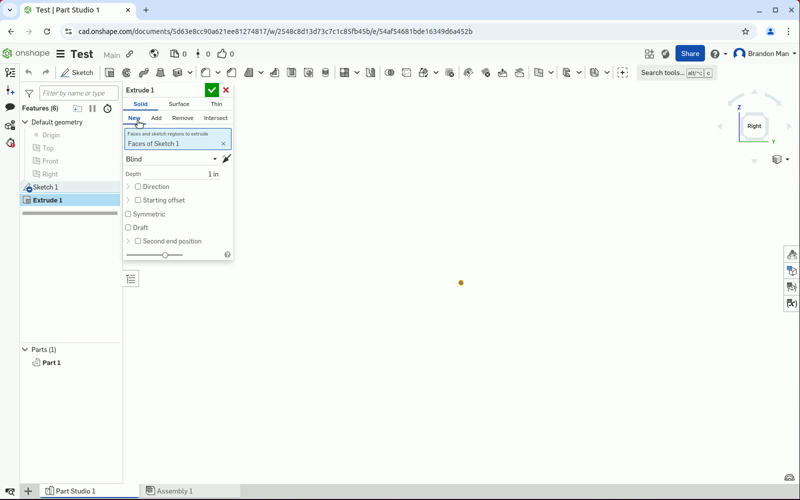
click(137, 120)
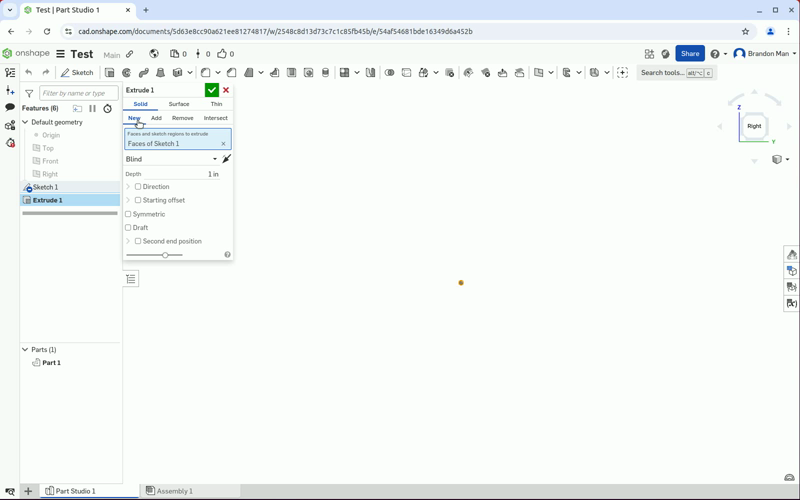
key(tab, 4)
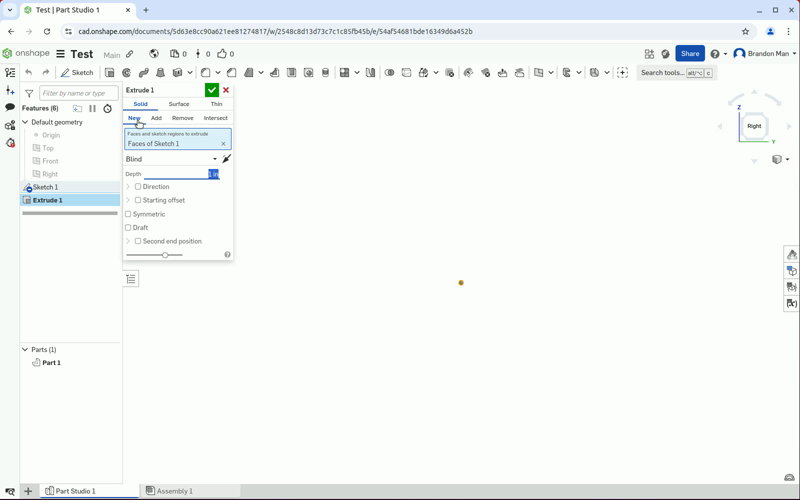
text(17.331)
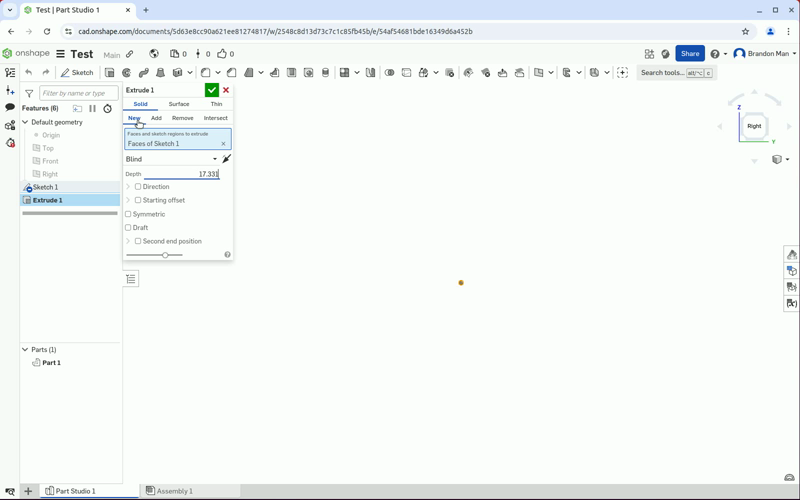
key(enter)
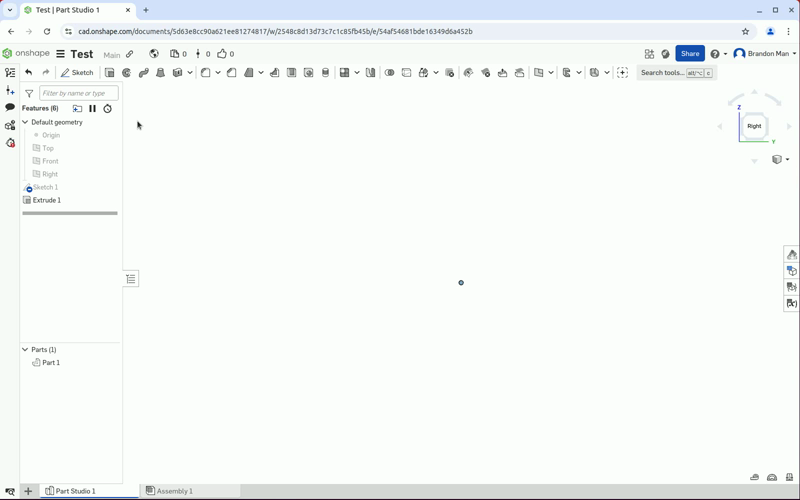
key(shift+h)
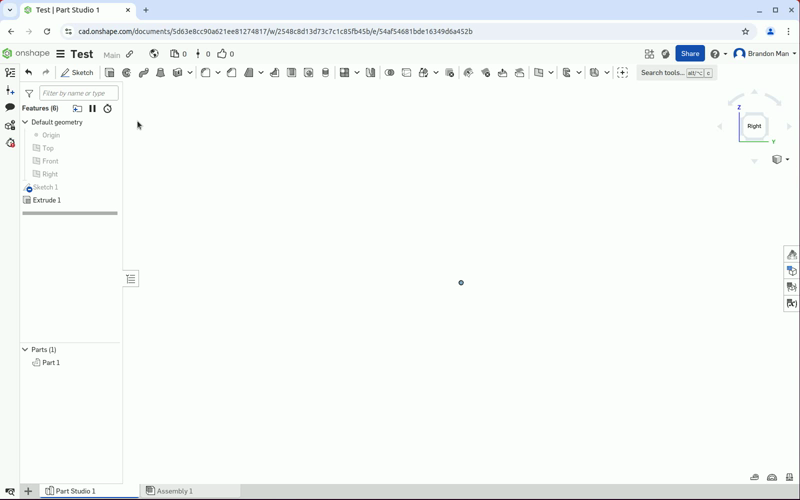
key(shift+h)
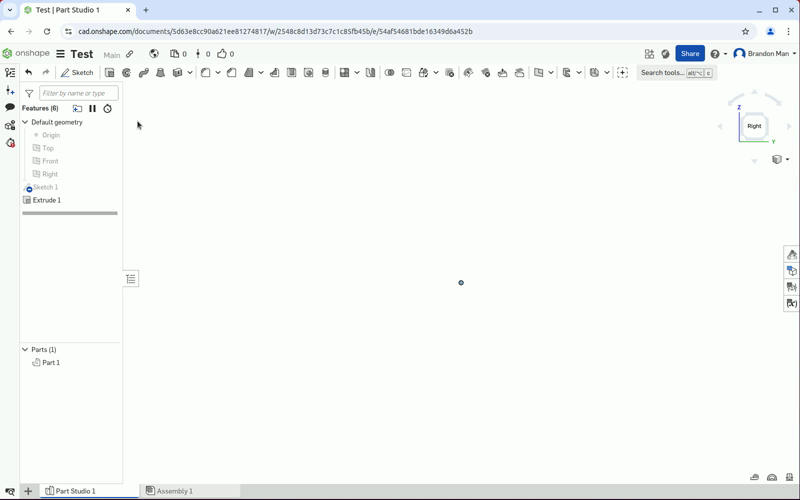
mouse_move(73, 189)
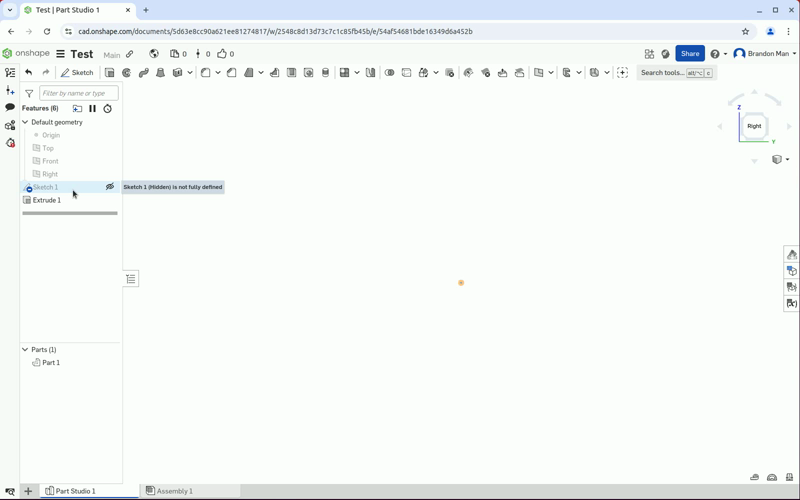
click(73, 189)
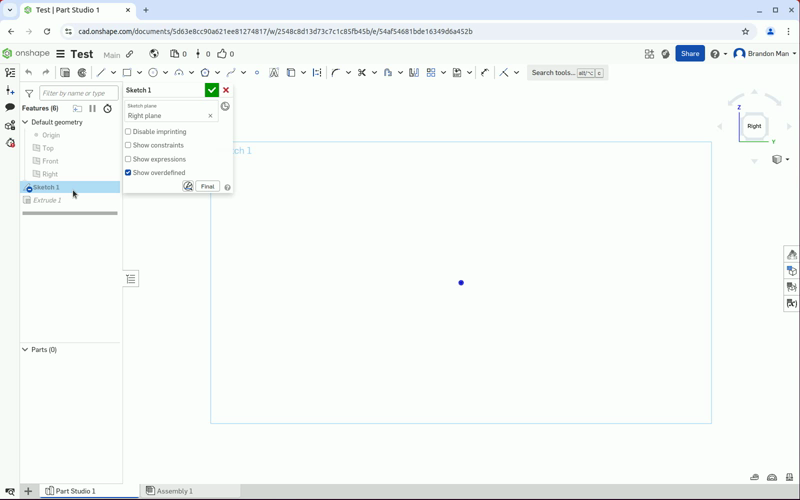
mouse_move(229, 92)
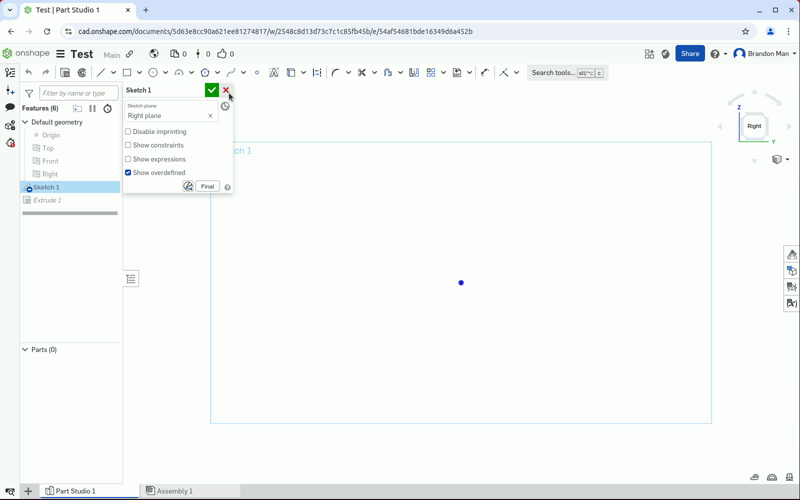
click(229, 92)
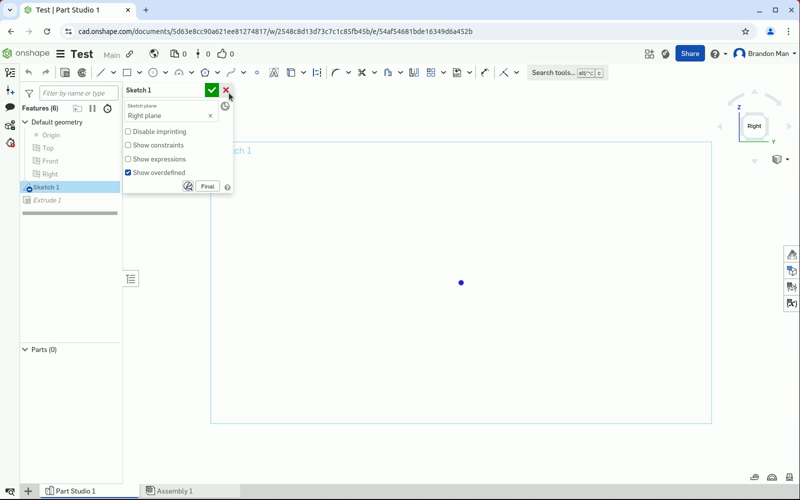
key(shift+s)
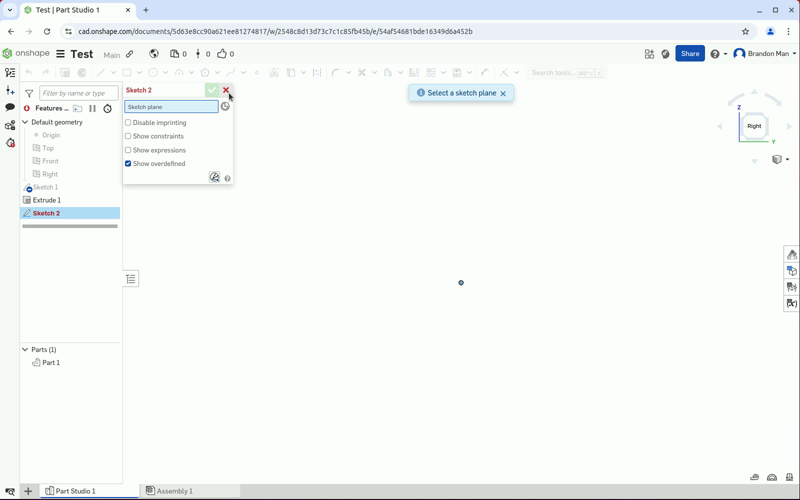
mouse_move(73, 176)
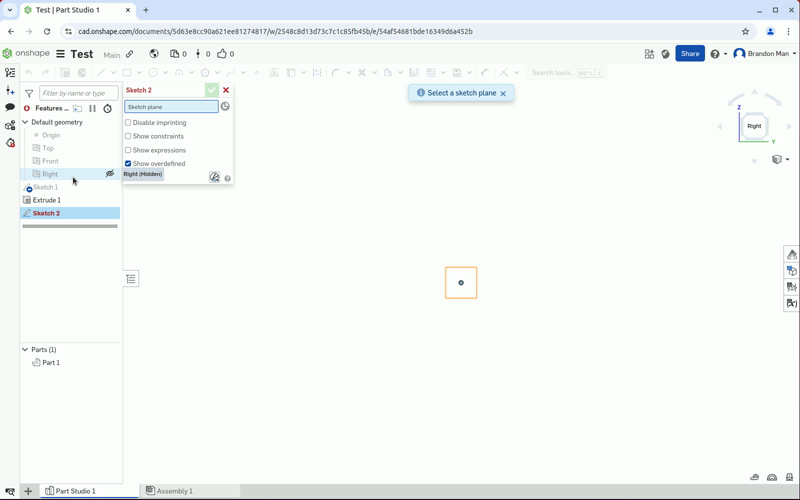
click(73, 176)
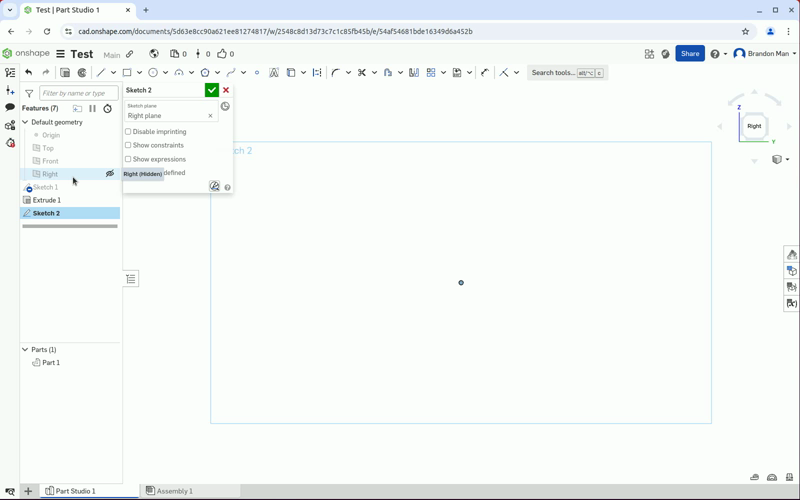
mouse_move(73, 352)
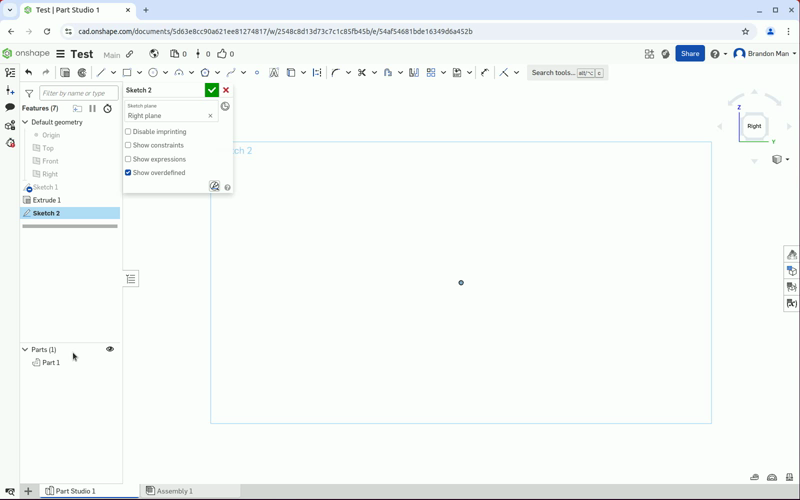
key(y)
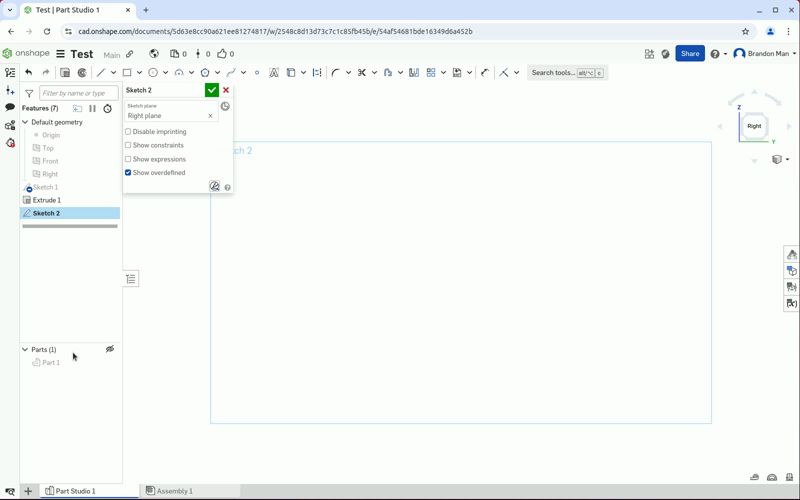
key(c)
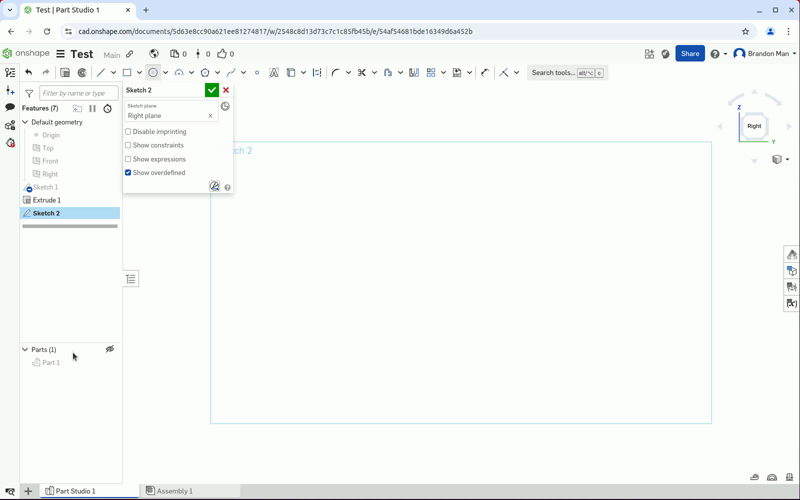
key_down(shift)
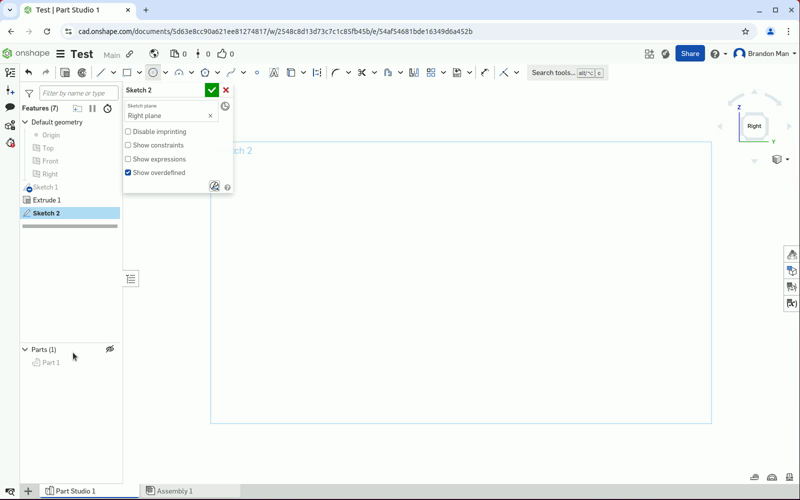
mouse_move(461, 282)
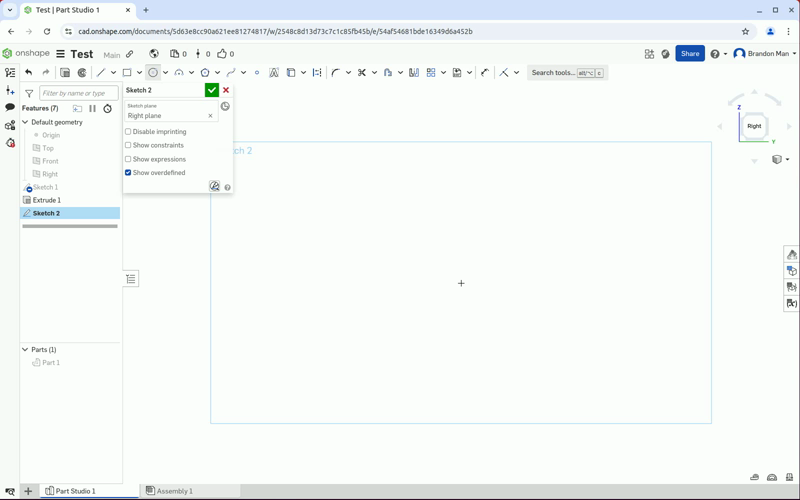
click(461, 282)
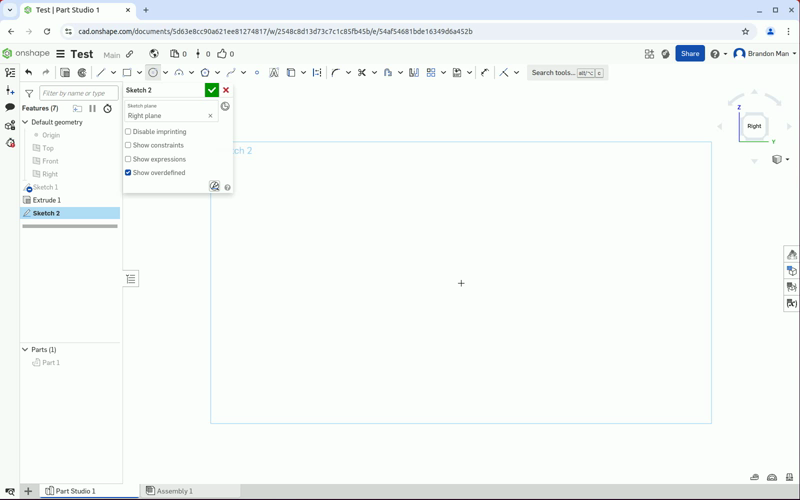
key_up(shift)
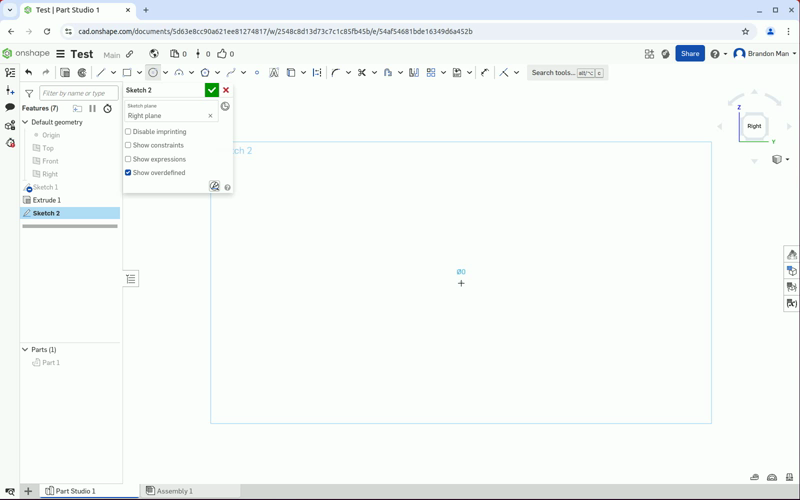
mouse_move(463, 282)
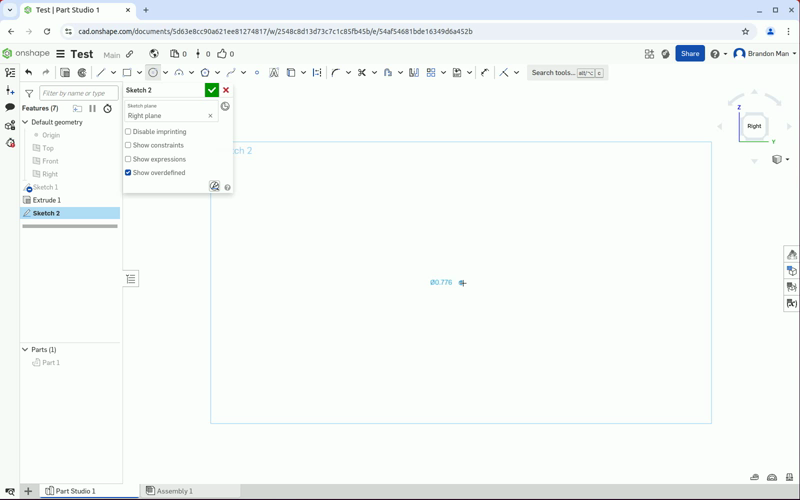
scroll(6)
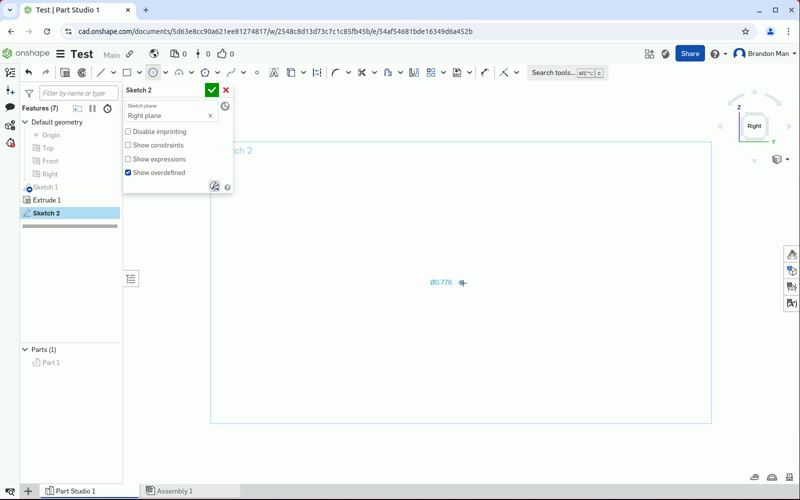
scroll(6)
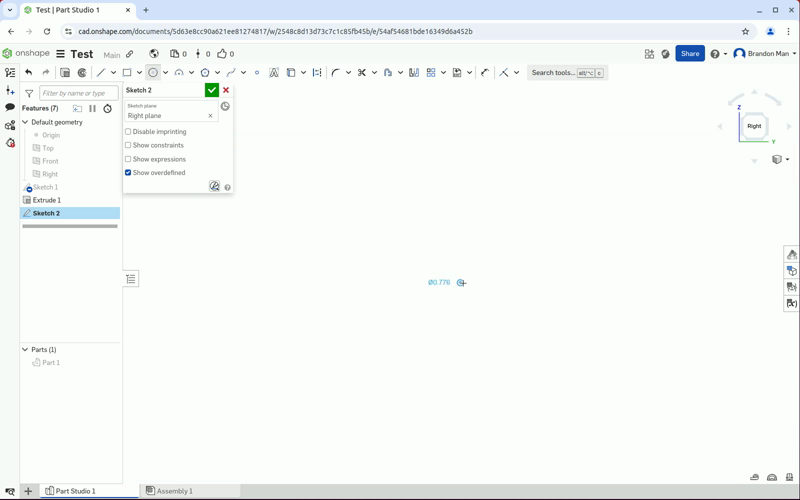
scroll(6)
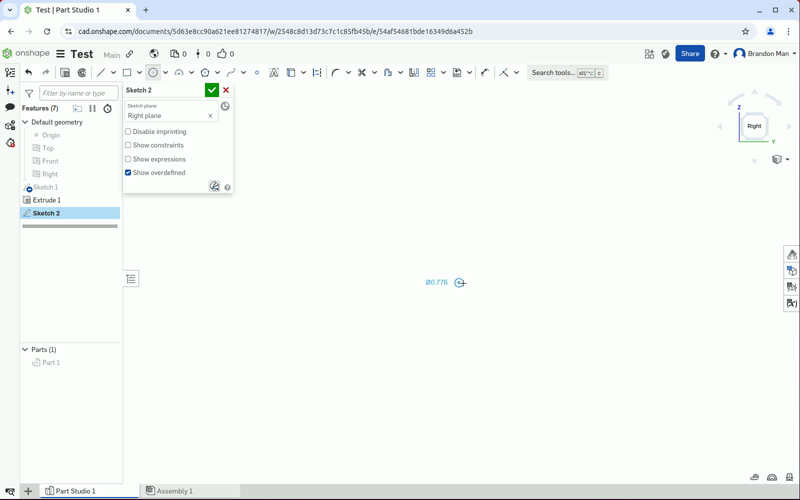
scroll(6)
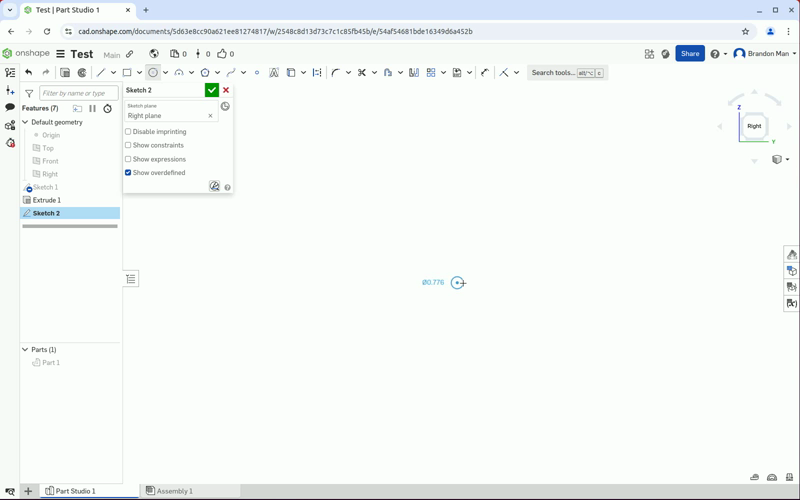
scroll(6)
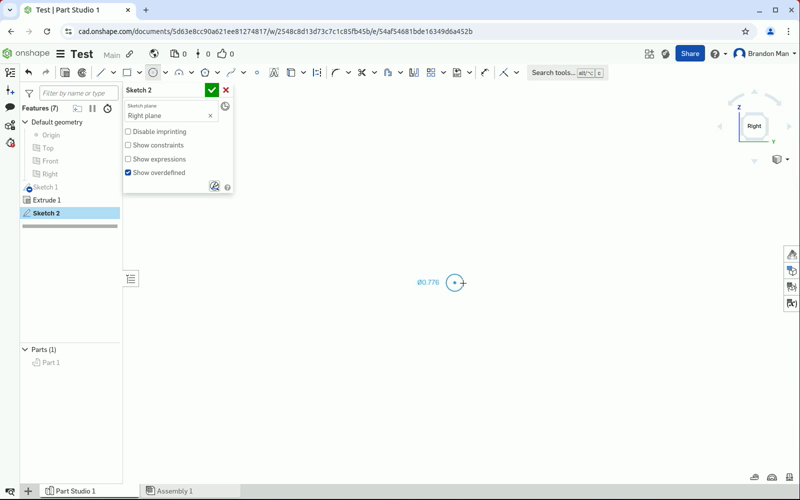
scroll(6)
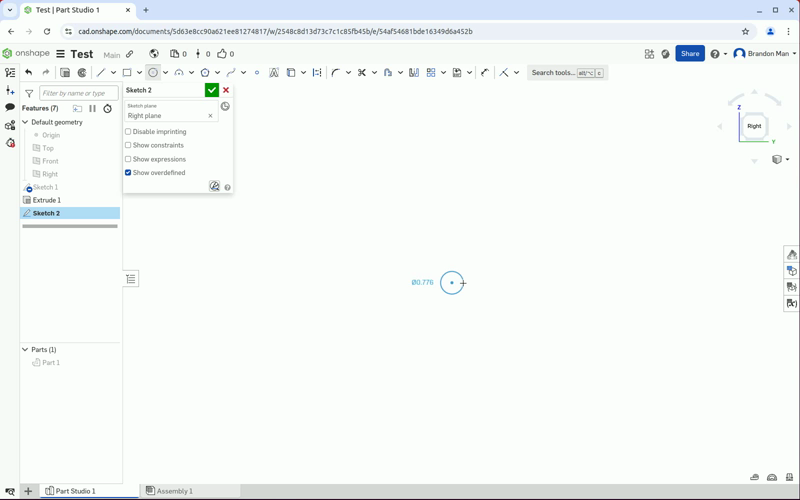
scroll(6)
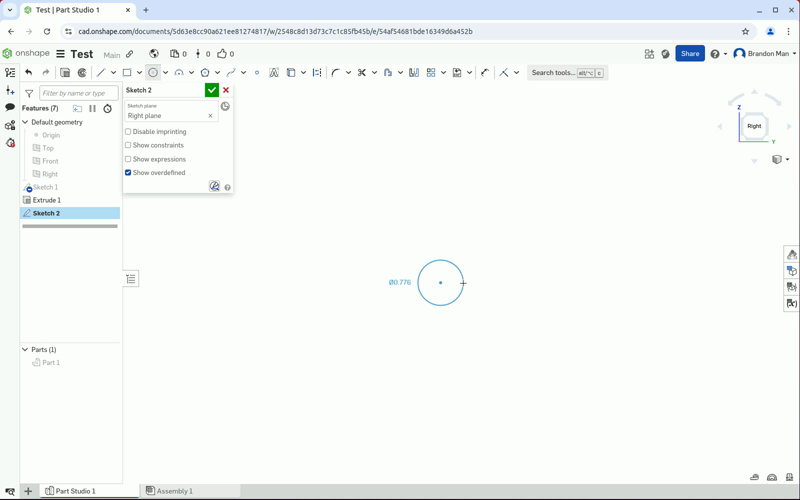
click(463, 282)
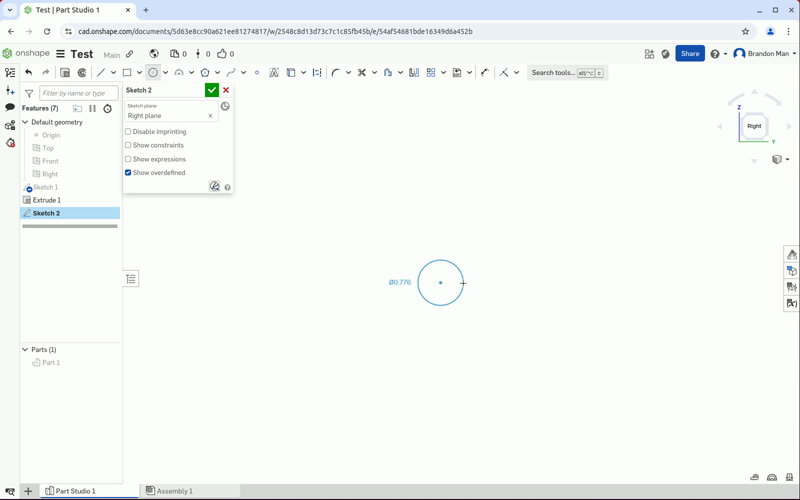
scroll(-6)
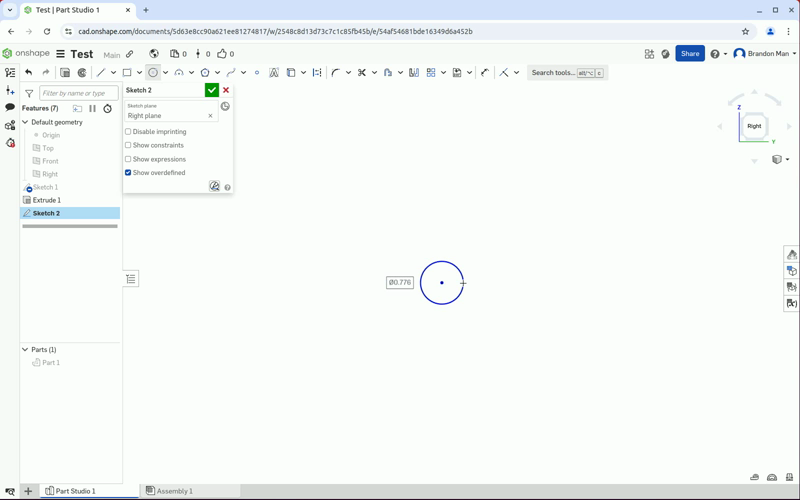
scroll(-6)
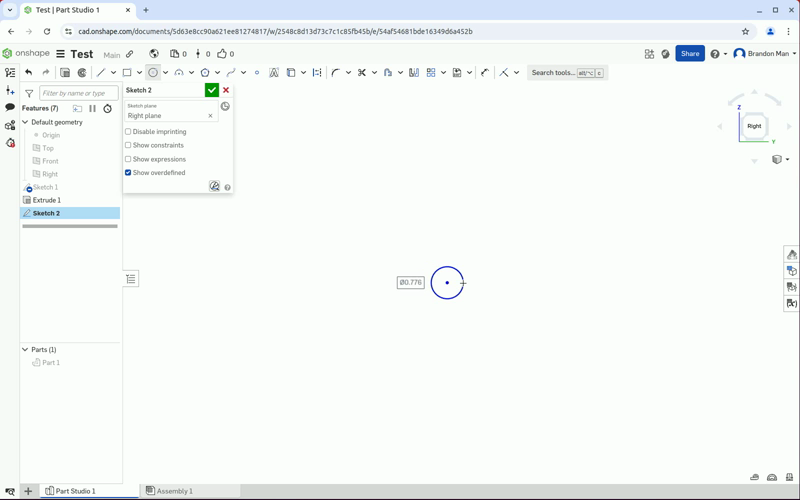
scroll(-6)
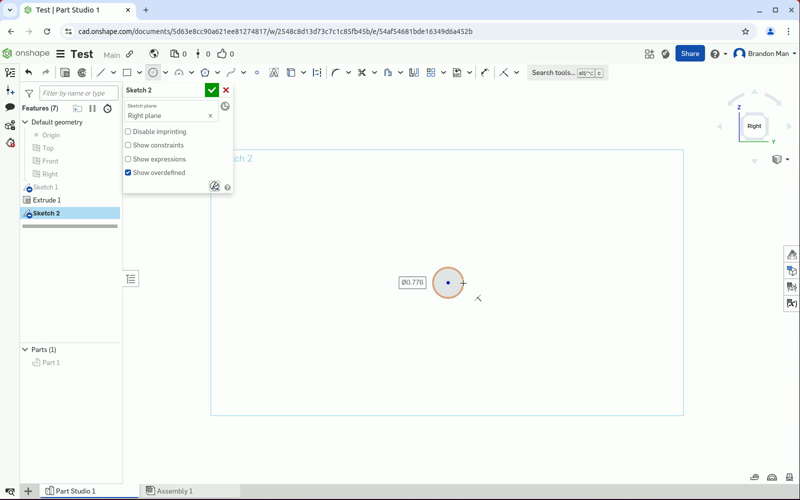
scroll(-6)
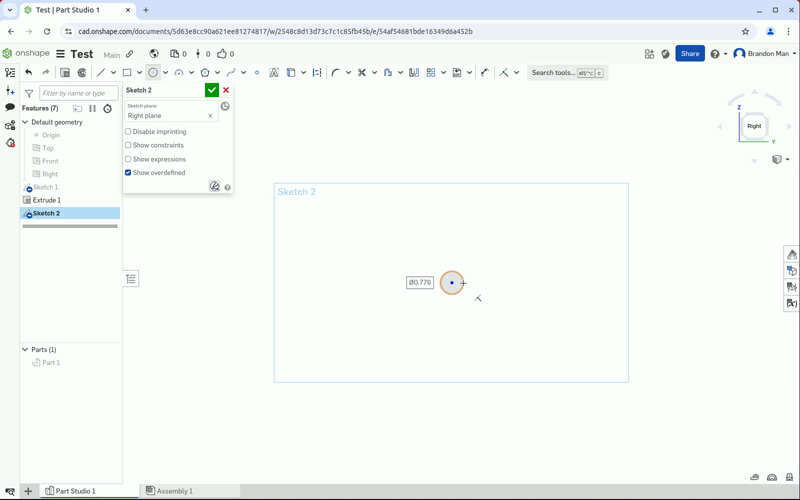
scroll(-6)
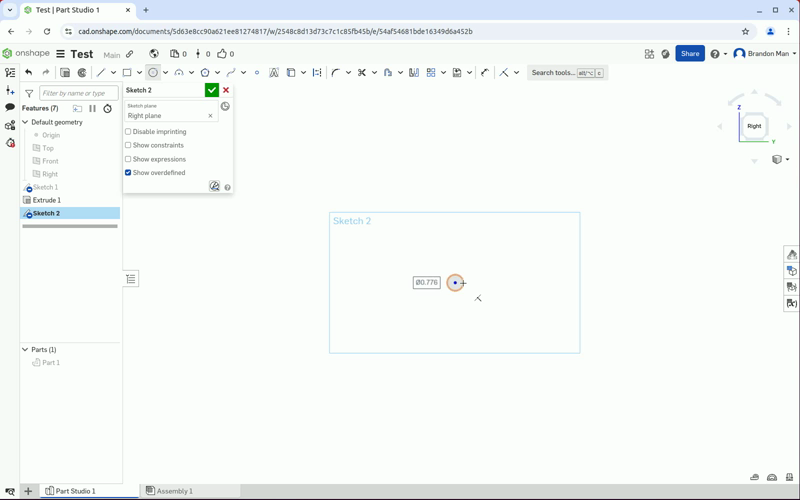
scroll(-6)
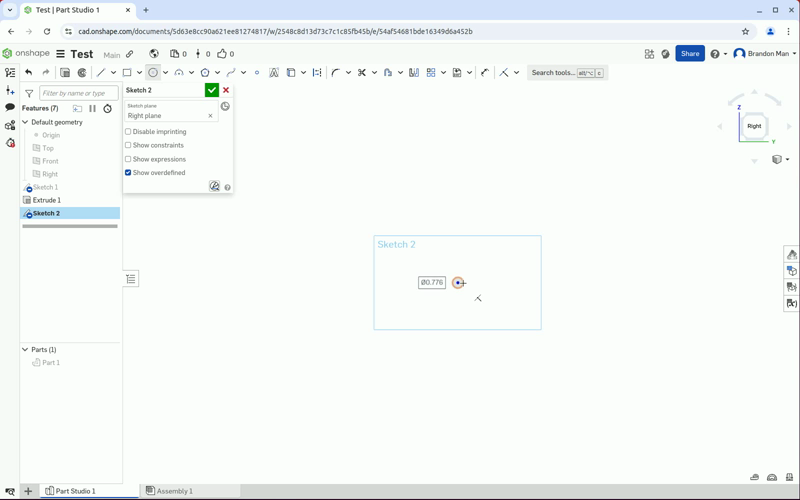
scroll(-6)
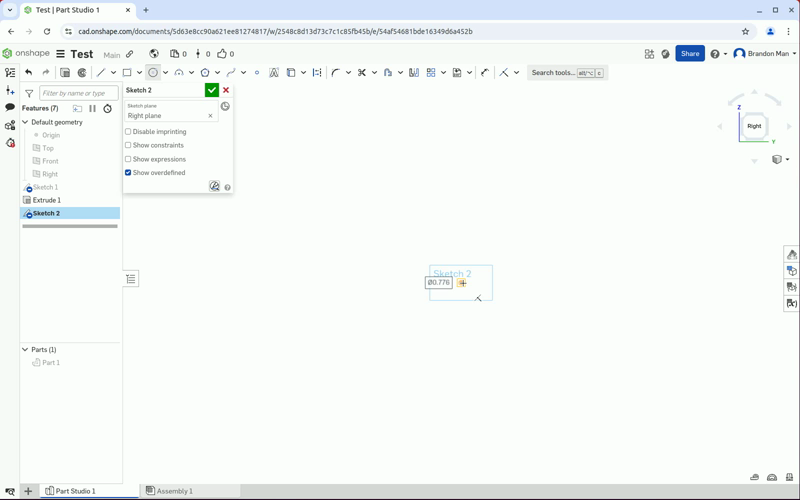
key(esc)
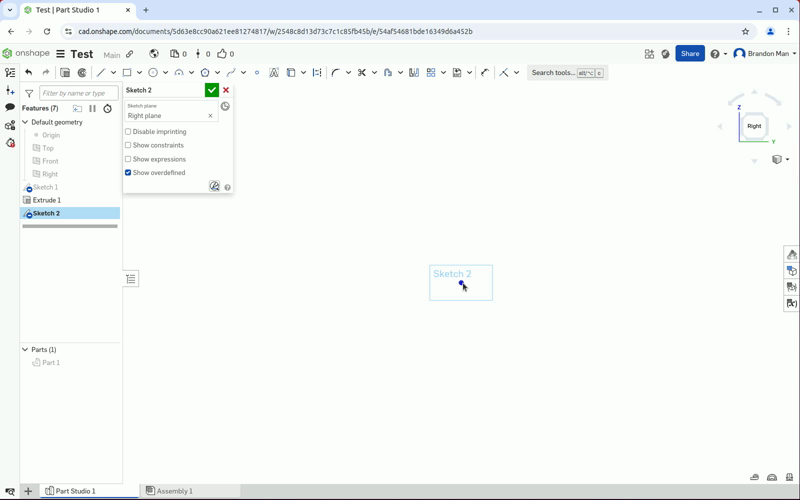
mouse_move(461, 281)
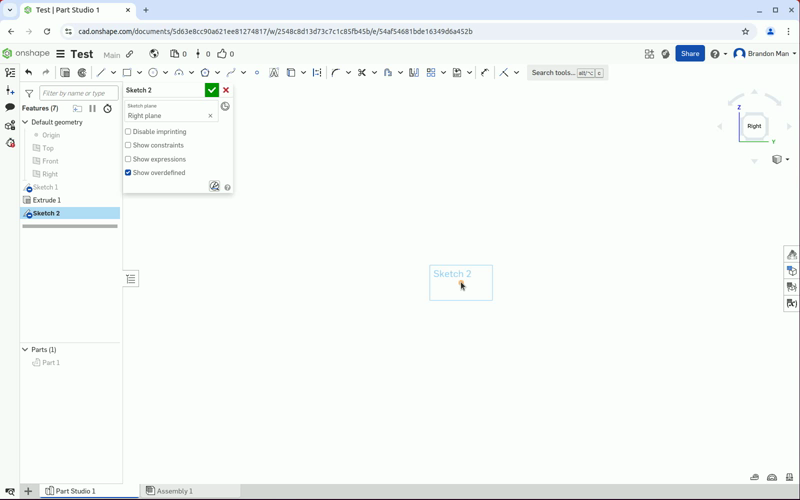
scroll(6)
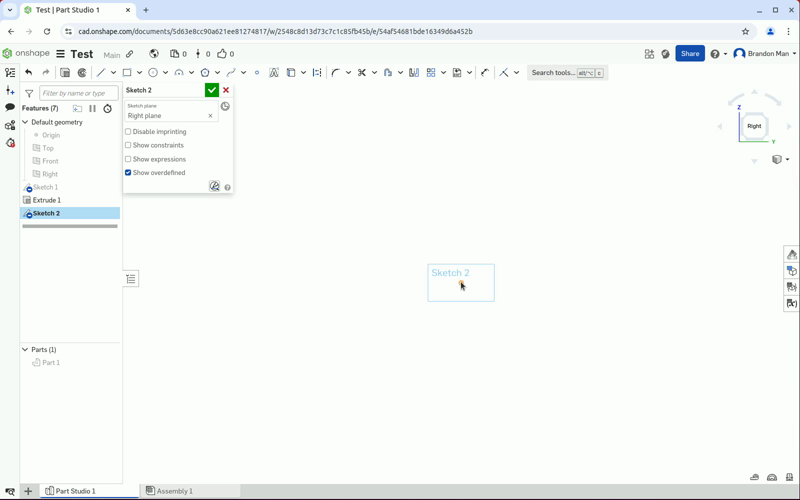
scroll(6)
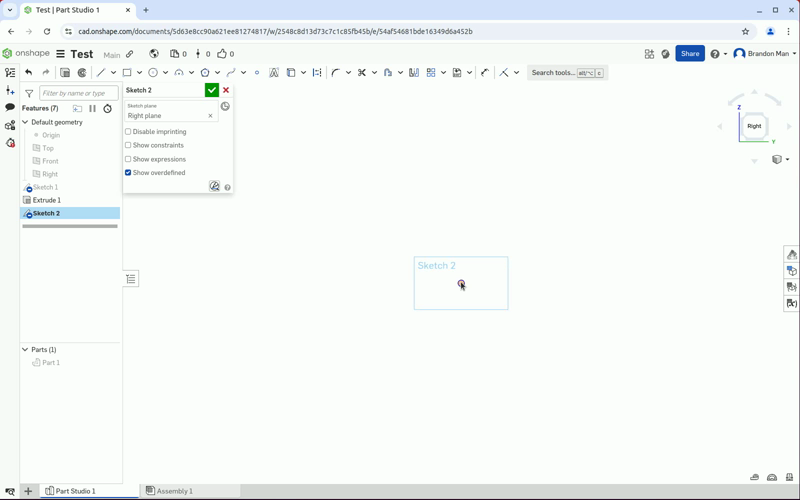
scroll(6)
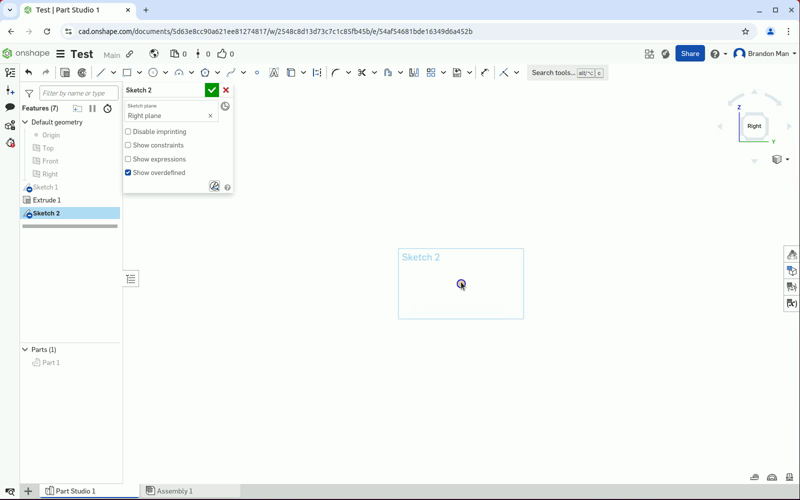
scroll(6)
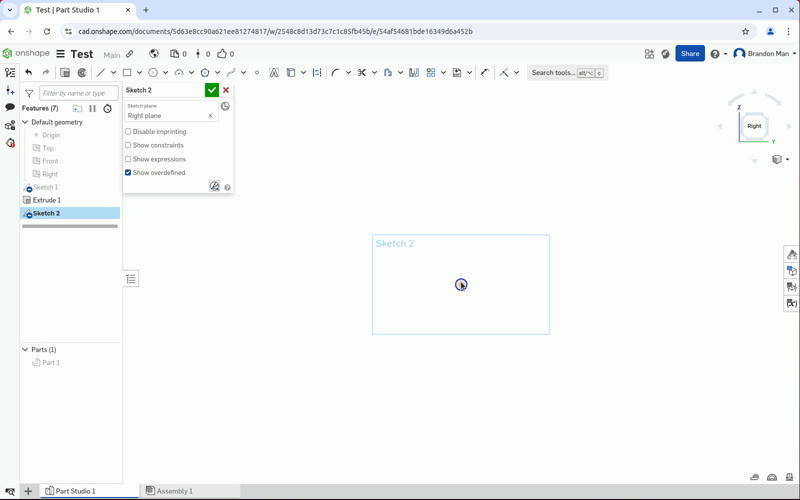
scroll(6)
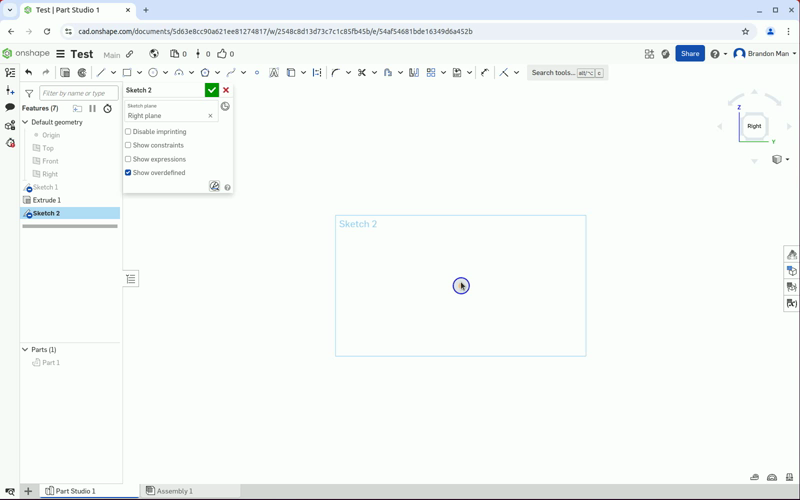
scroll(6)
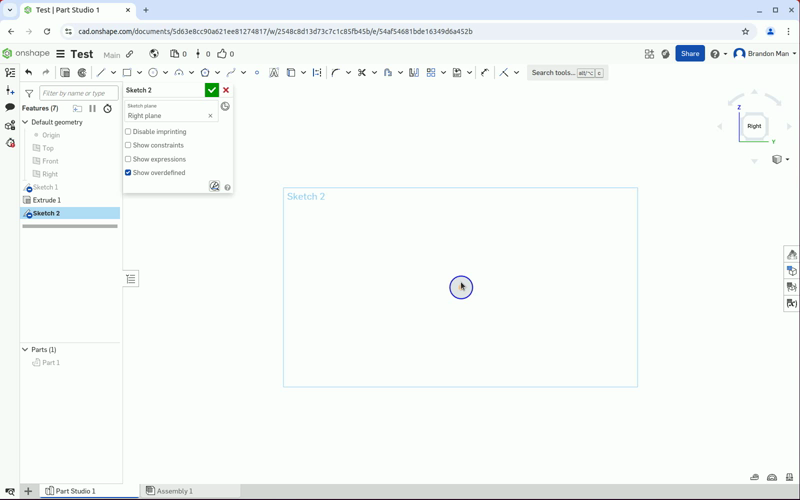
scroll(6)
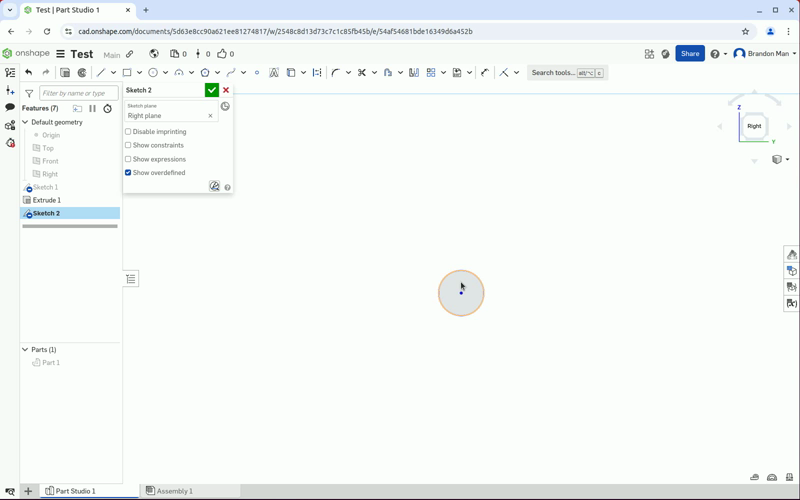
click(461, 281)
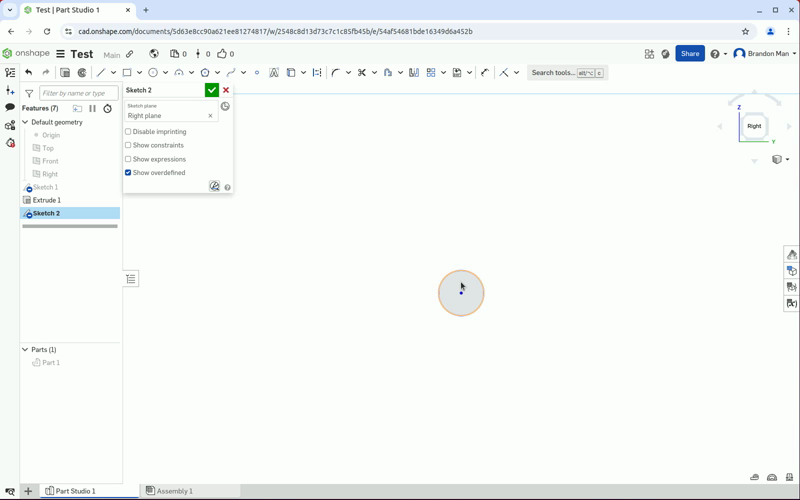
scroll(-6)
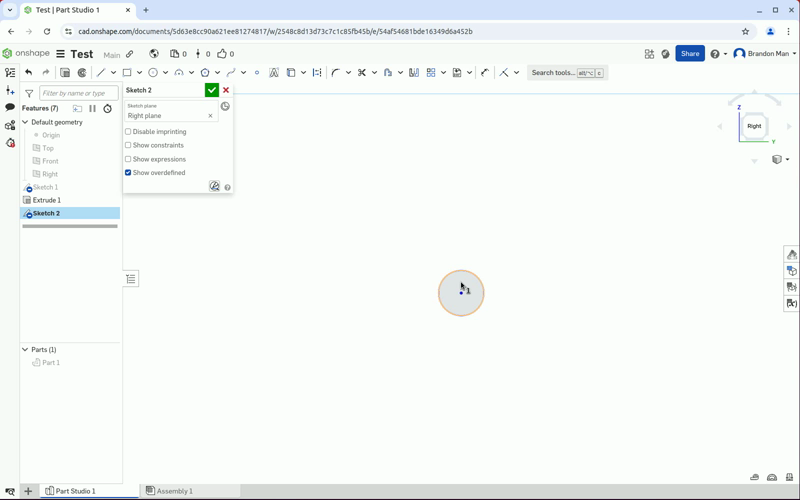
scroll(-6)
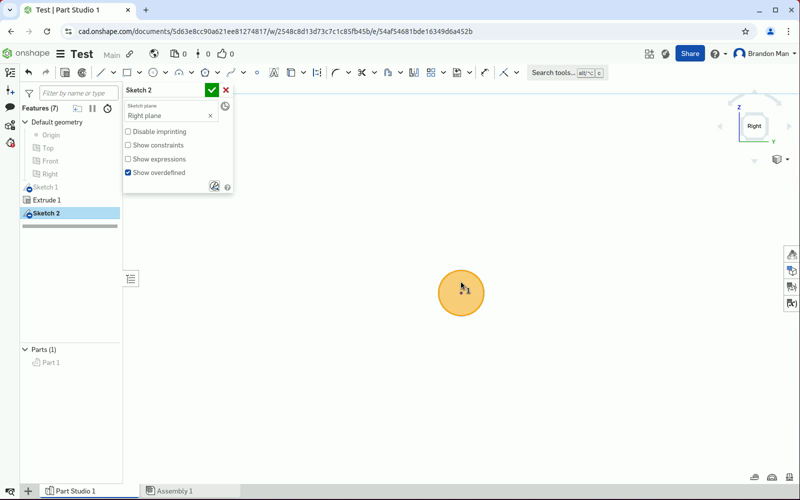
scroll(-6)
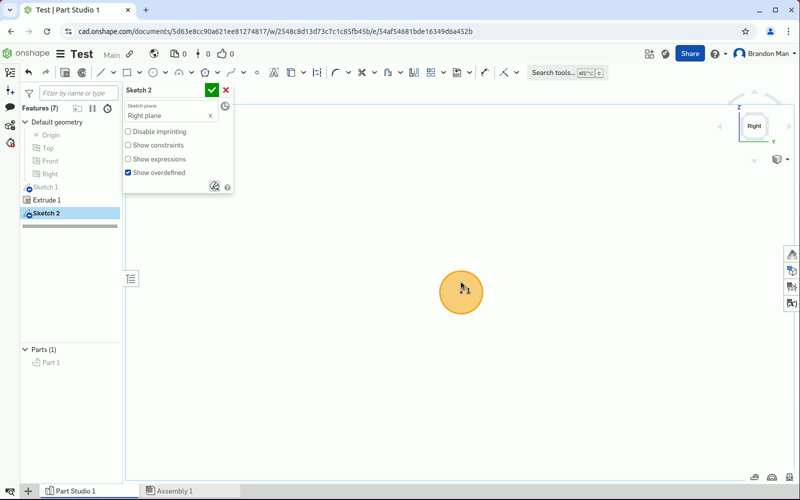
scroll(-6)
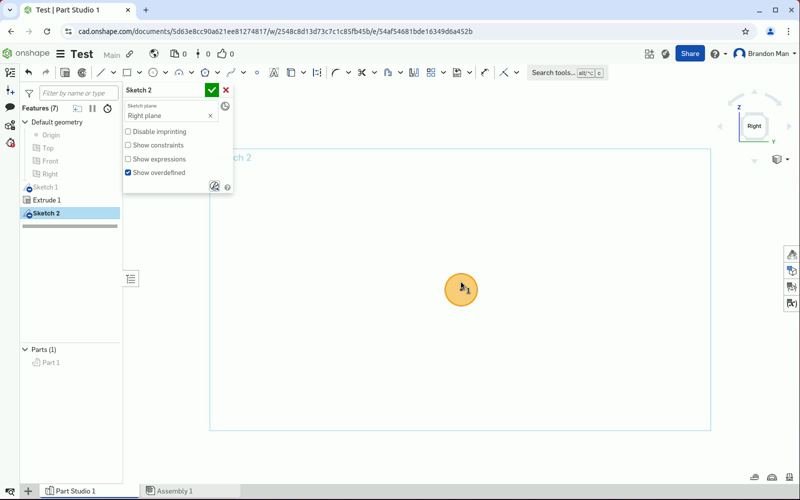
scroll(-6)
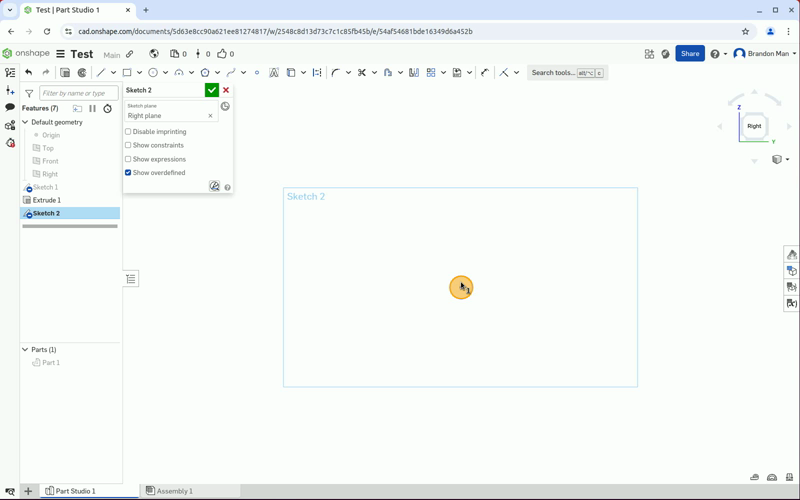
scroll(-6)
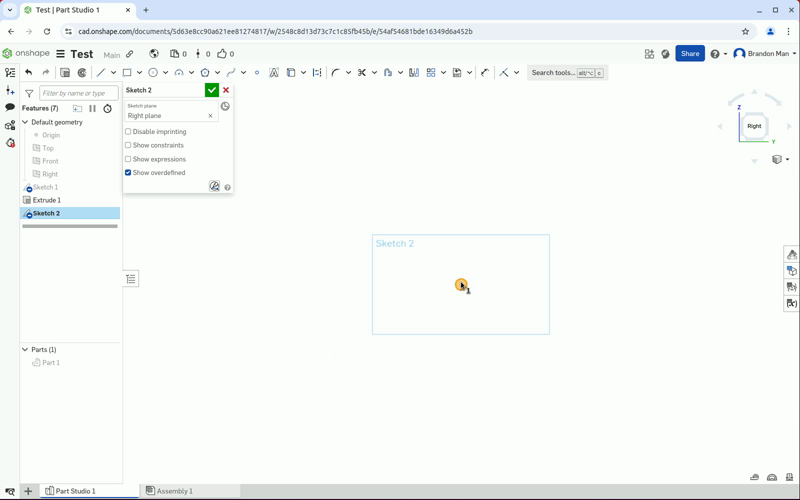
scroll(-6)
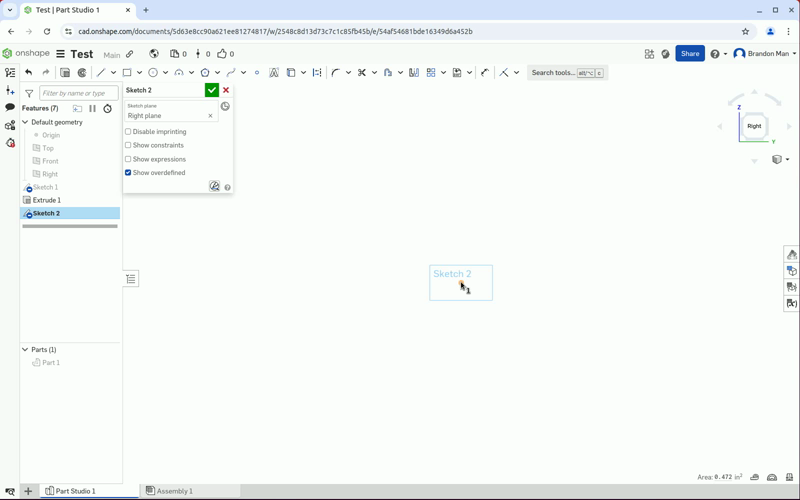
mouse_move(73, 352)
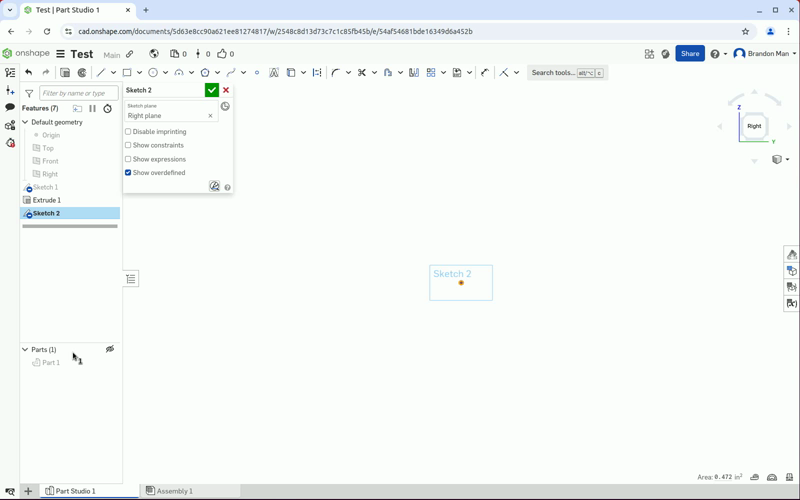
key(shift+y)
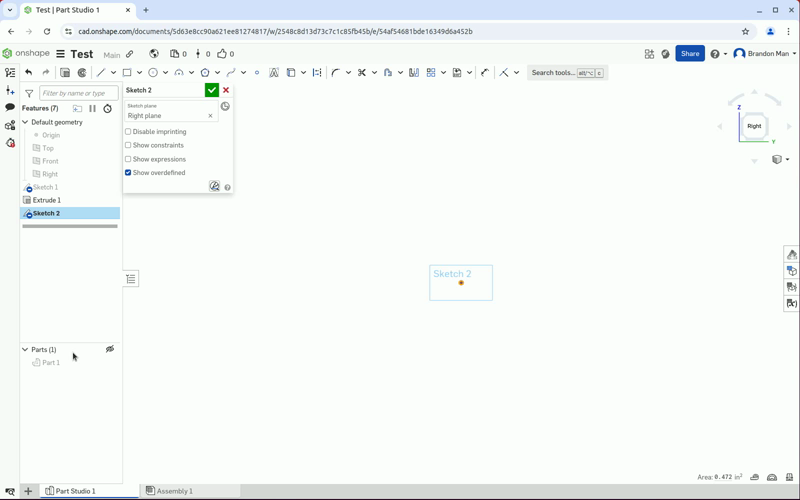
key(shift+e)
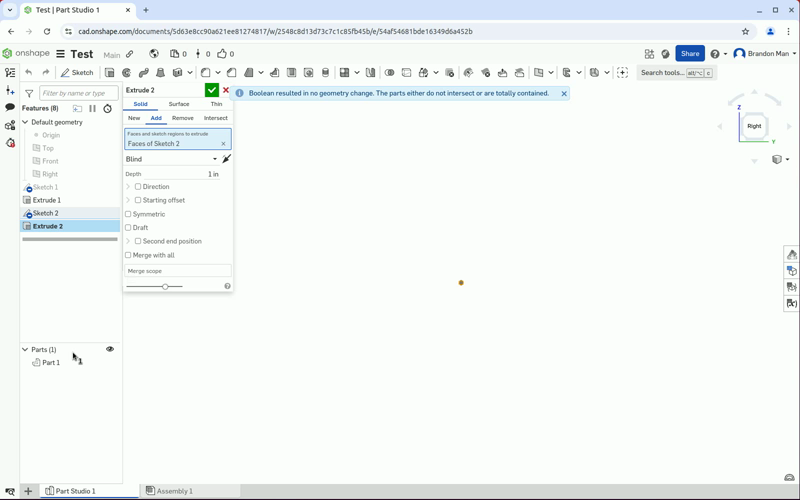
mouse_move(143, 106)
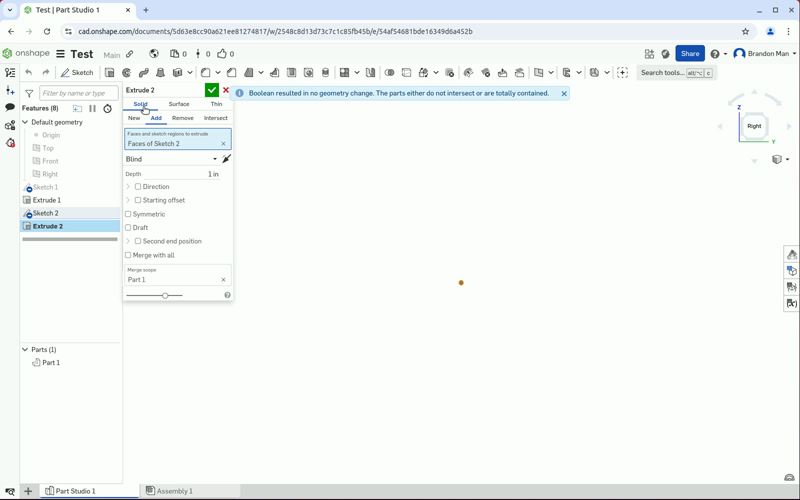
click(143, 106)
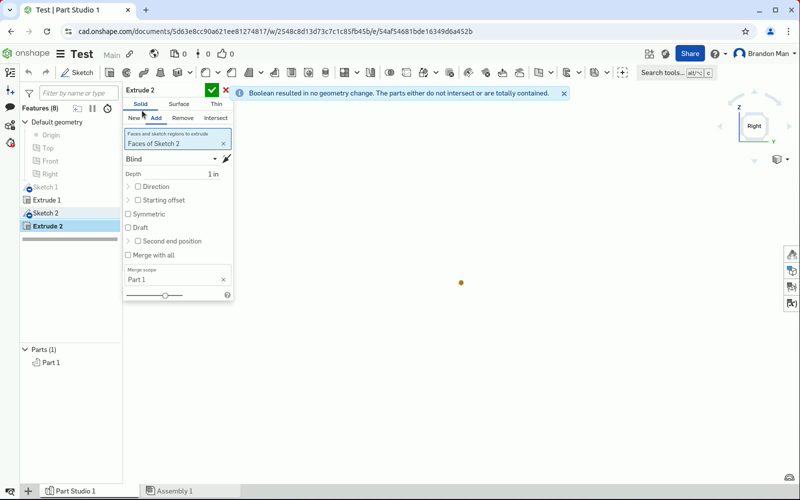
mouse_move(137, 120)
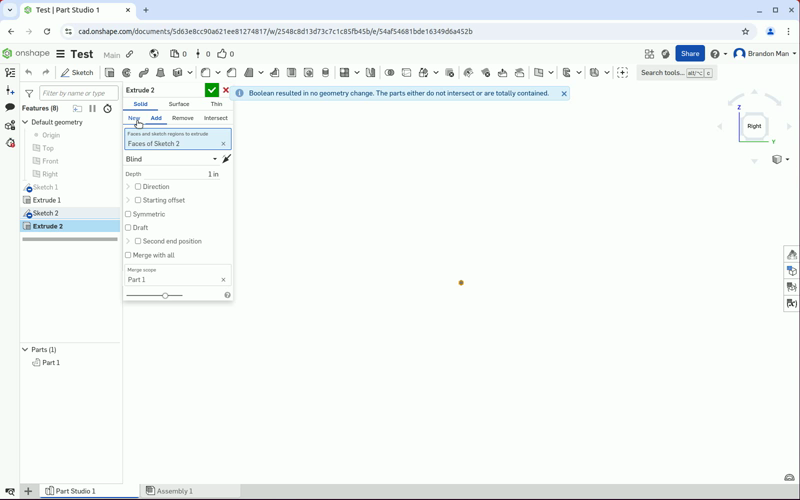
click(137, 120)
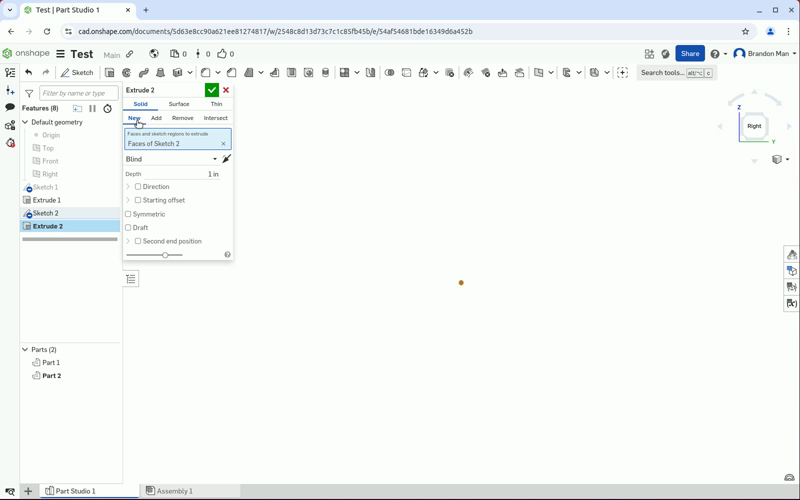
key(tab, 4)
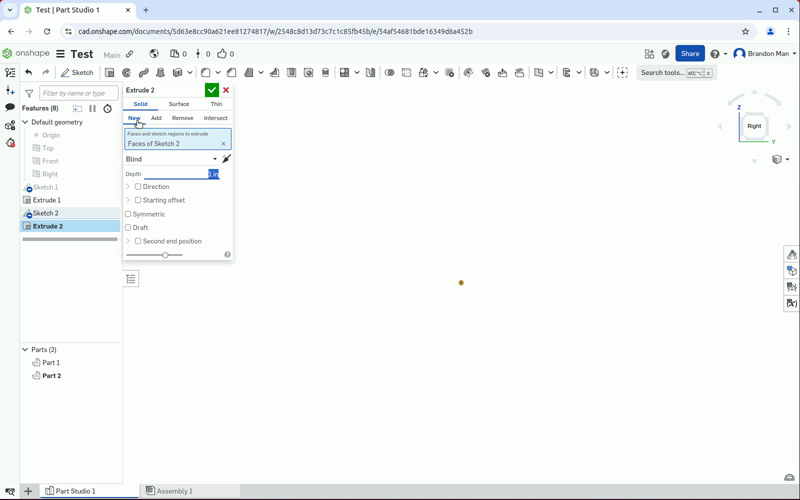
text(23.108)
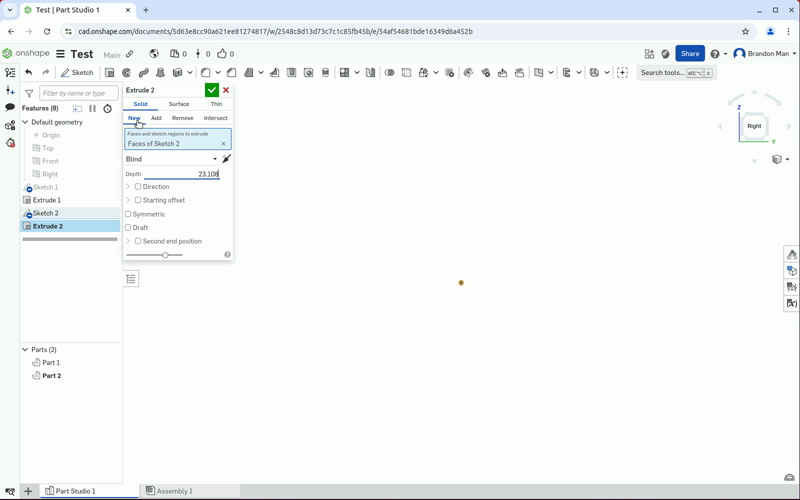
key(enter)
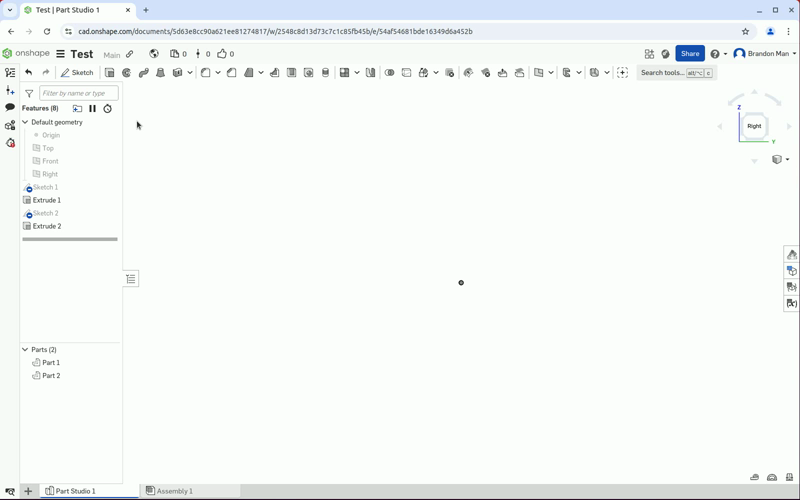
key(shift+h)
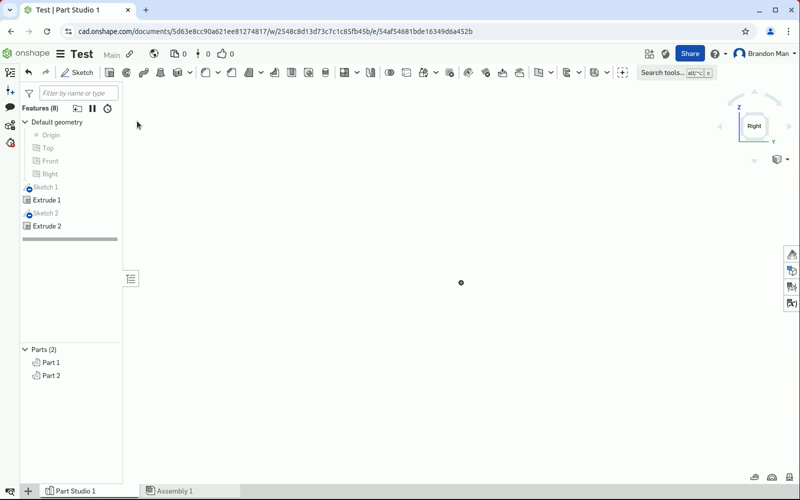
key(shift+h)
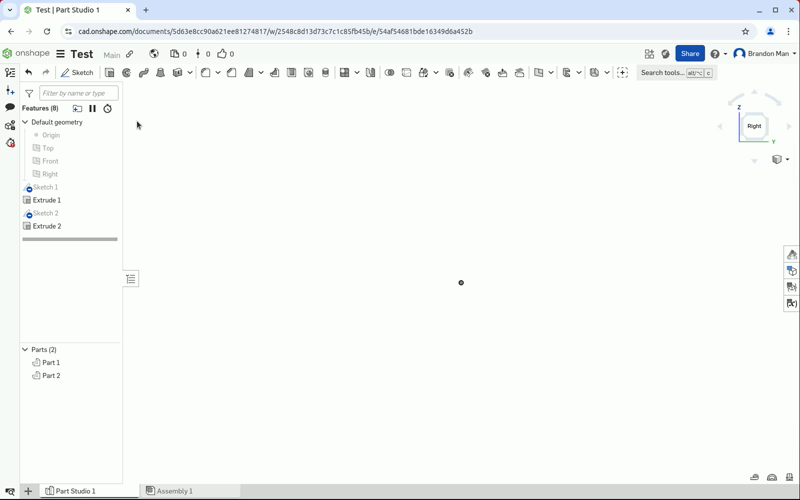
mouse_move(73, 189)
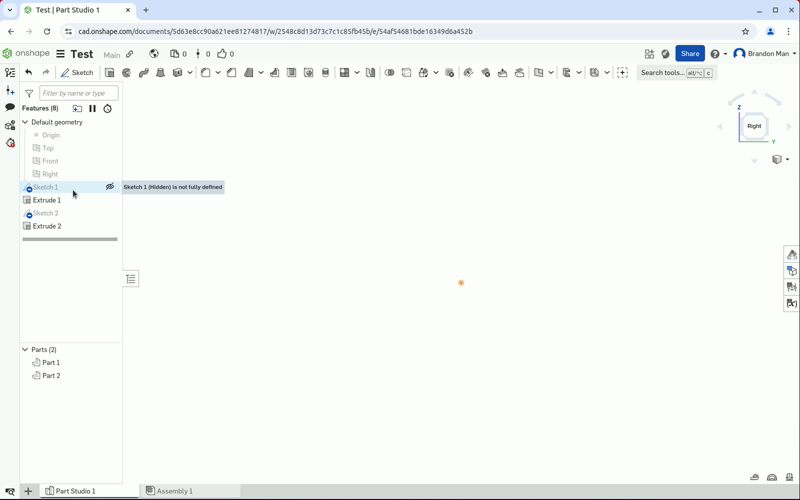
click(73, 189)
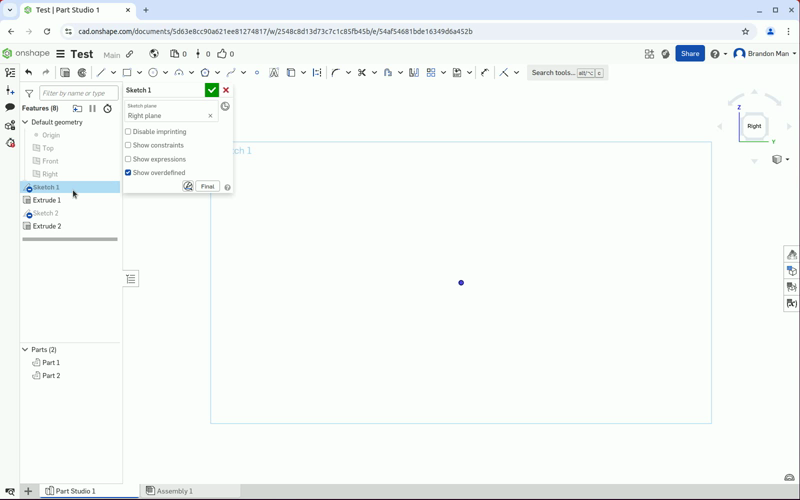
mouse_move(229, 92)
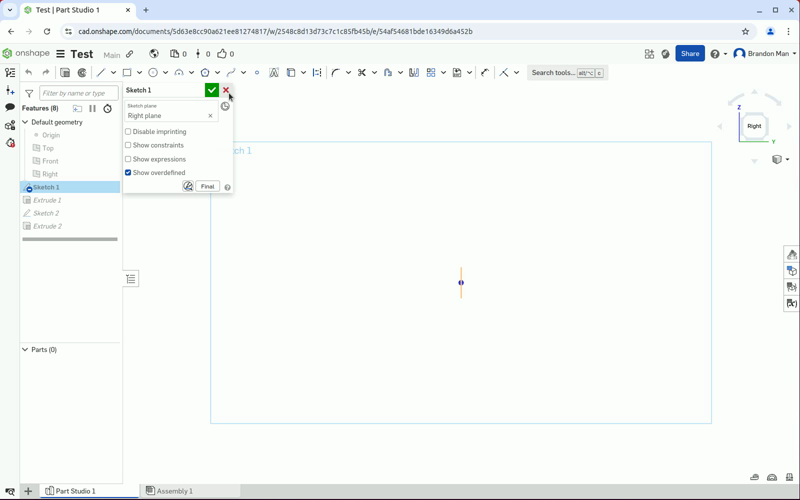
click(229, 92)
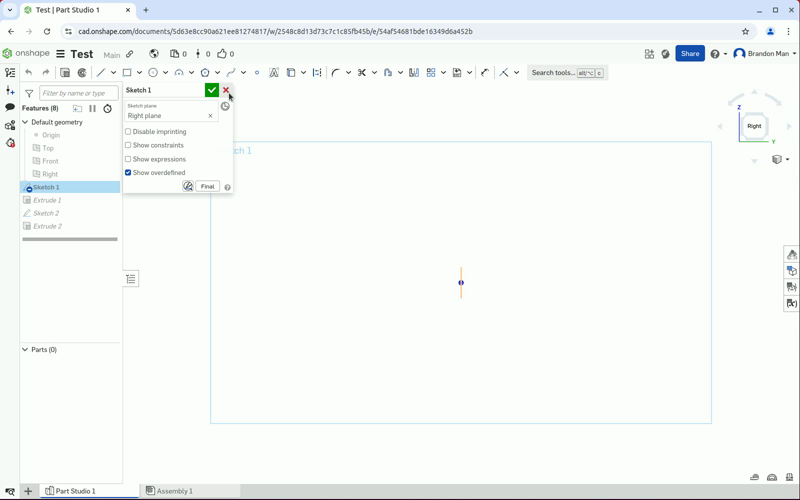
key(shift+s)
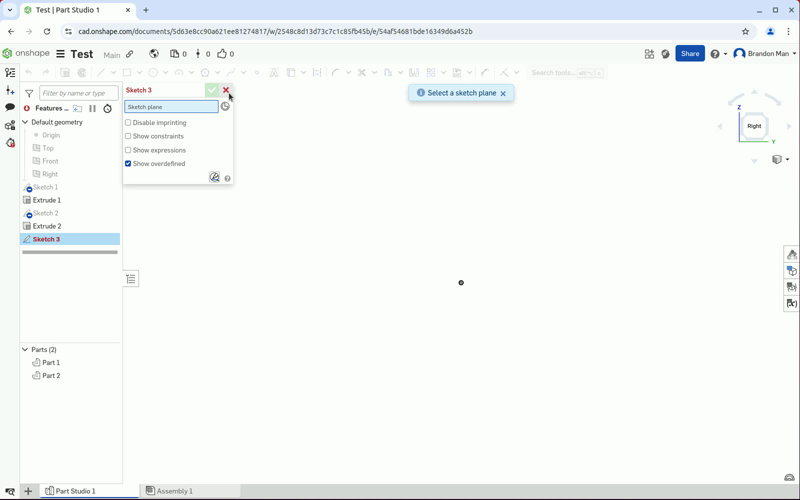
mouse_move(73, 176)
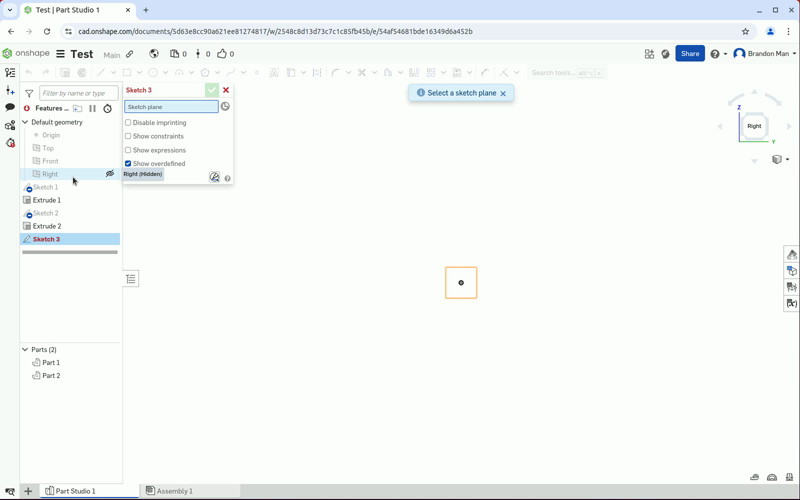
click(73, 176)
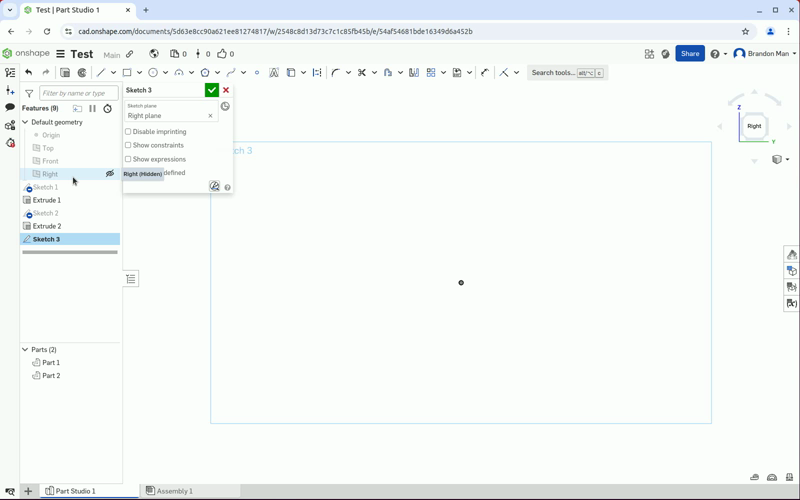
mouse_move(73, 352)
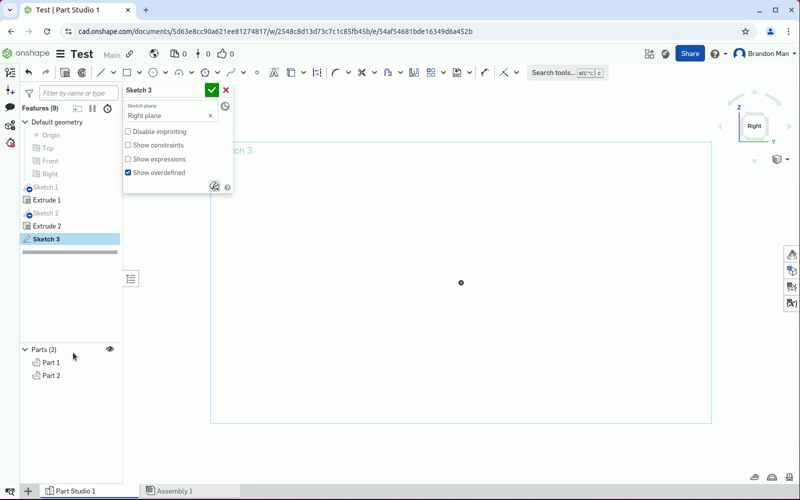
key(y)
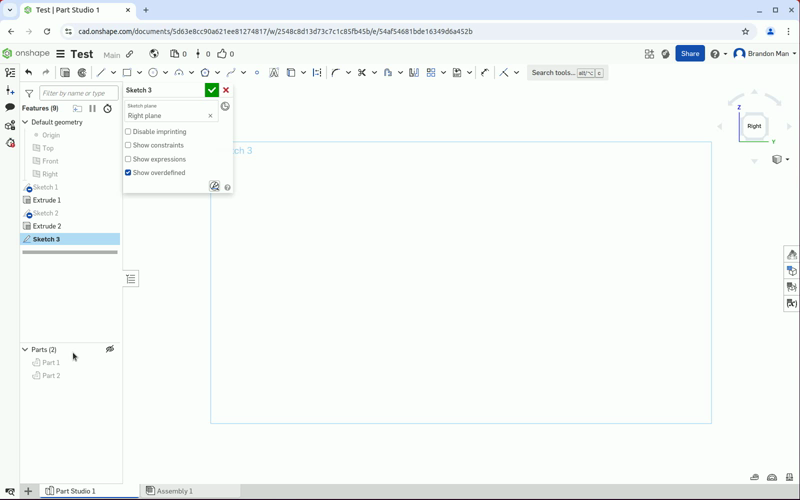
key(c)
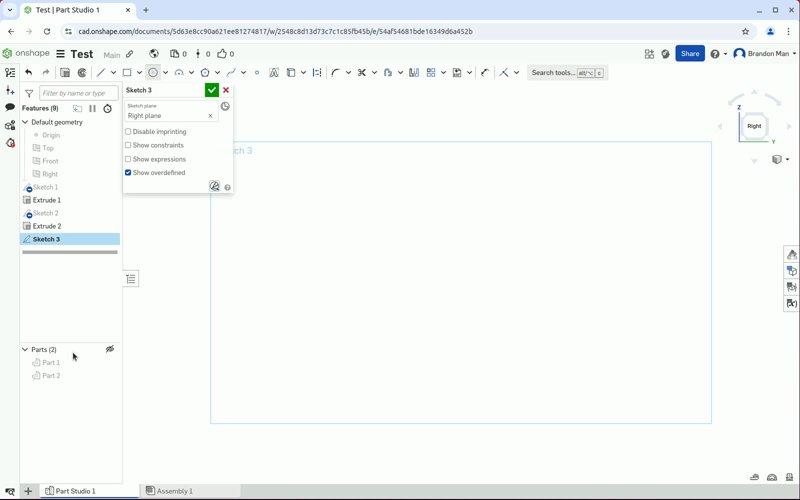
key_down(shift)
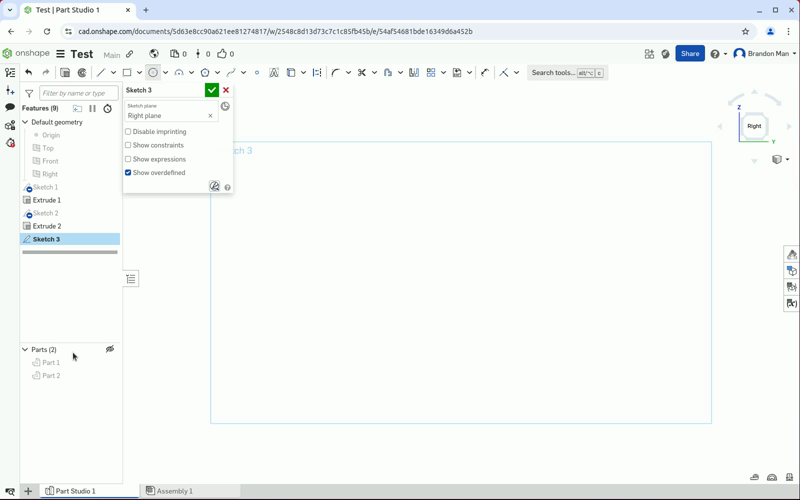
mouse_move(461, 282)
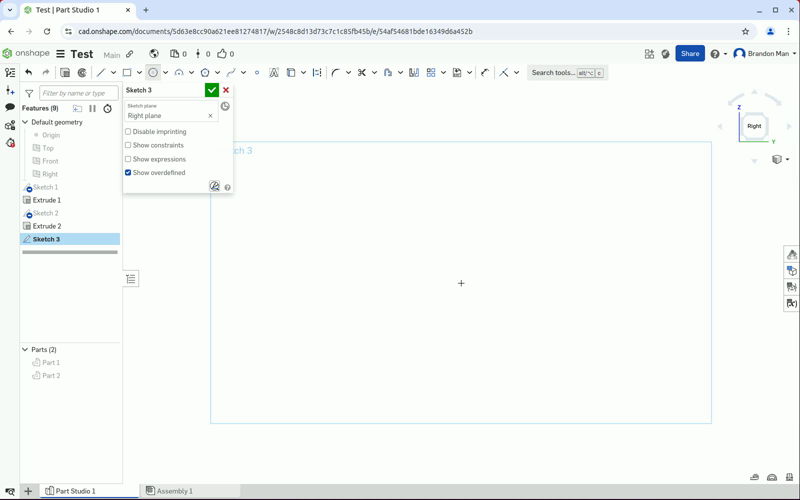
click(461, 282)
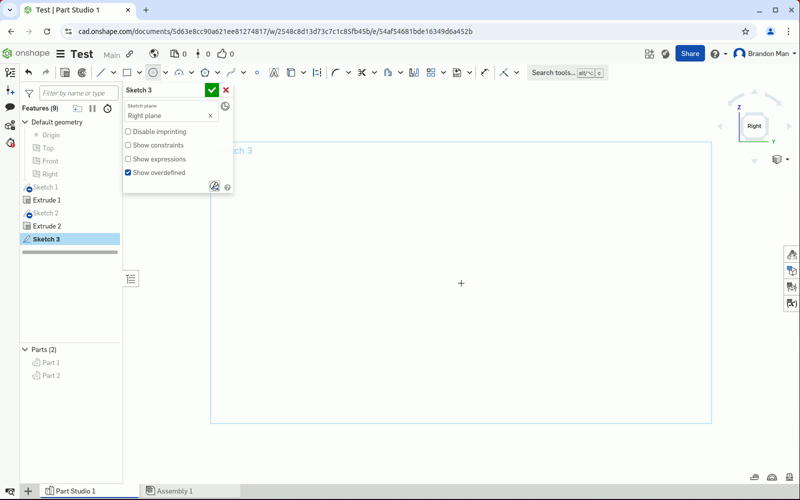
key_up(shift)
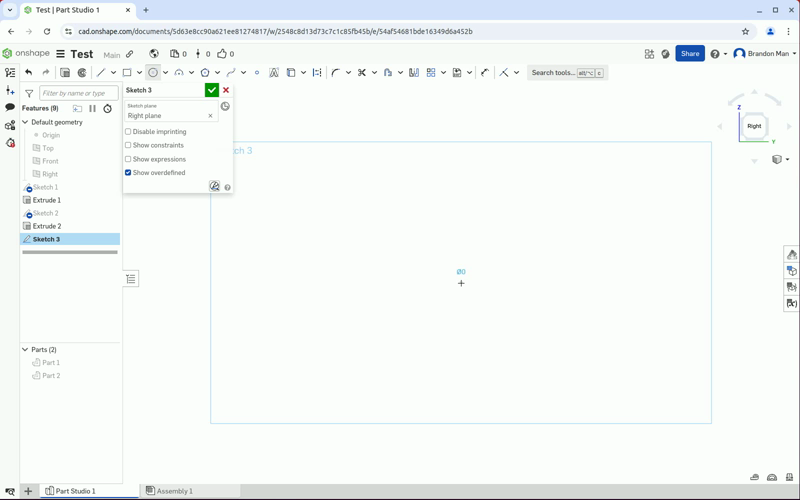
mouse_move(463, 282)
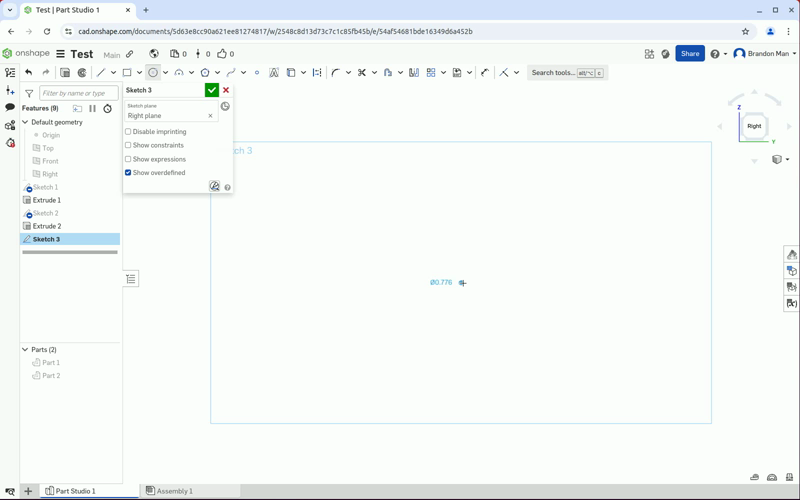
scroll(6)
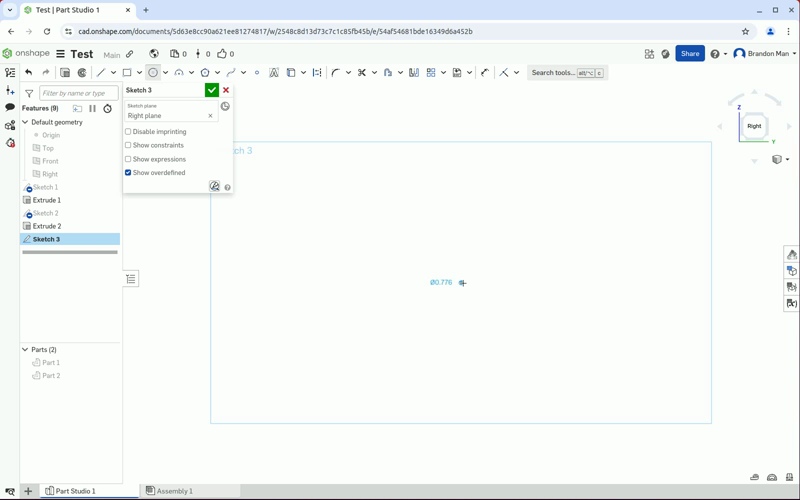
scroll(6)
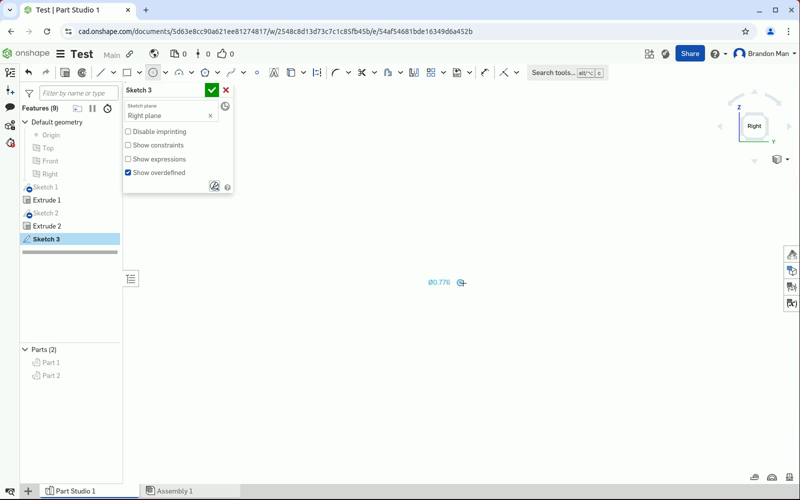
scroll(6)
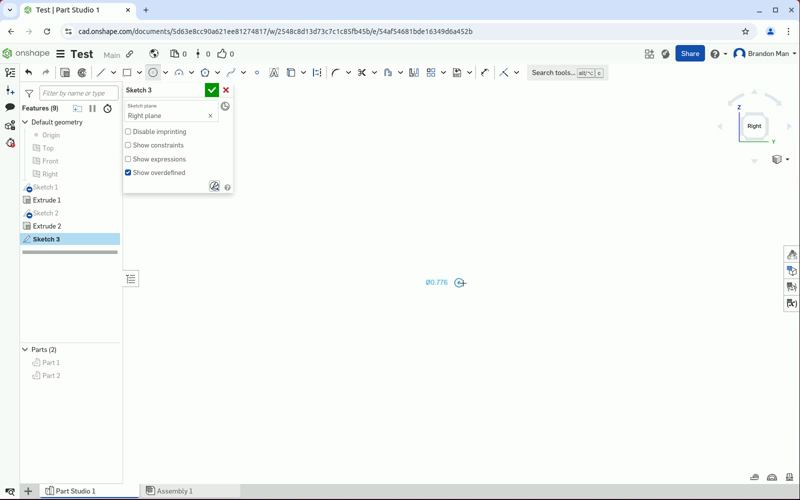
scroll(6)
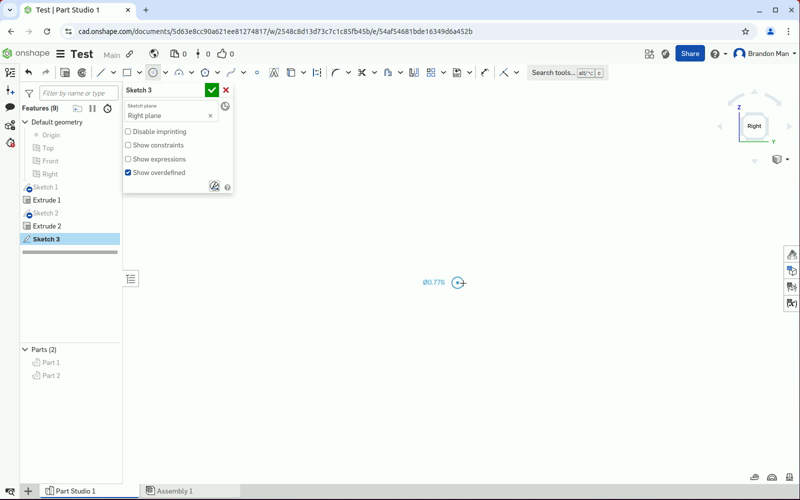
scroll(6)
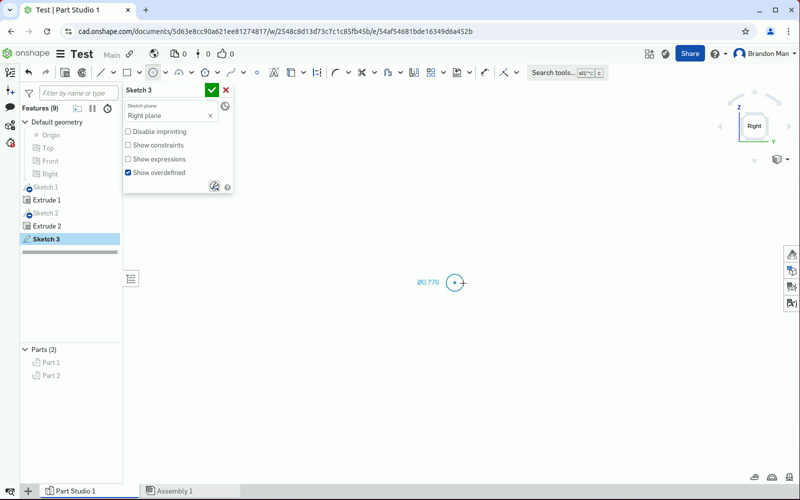
scroll(6)
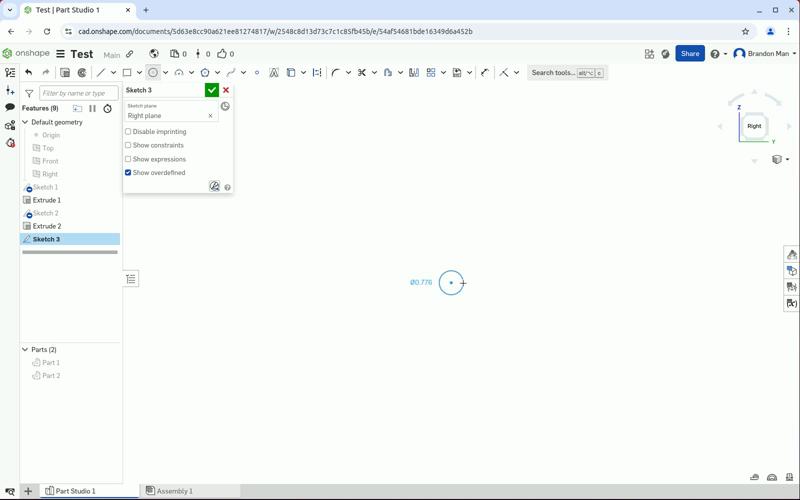
scroll(6)
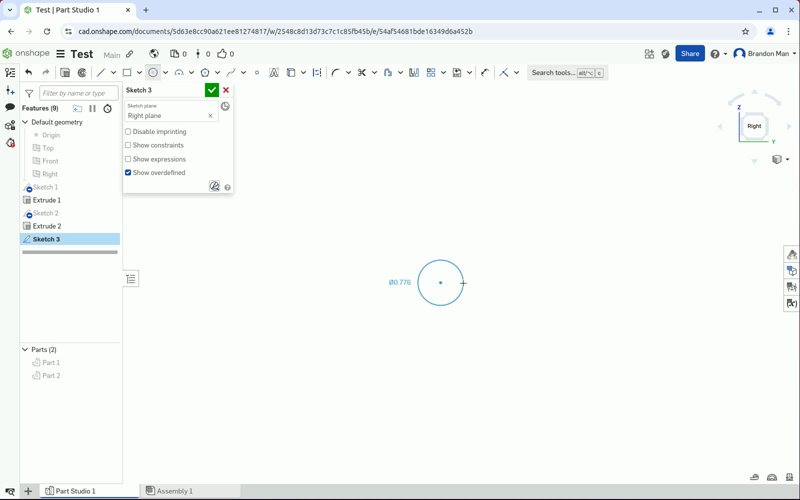
click(463, 282)
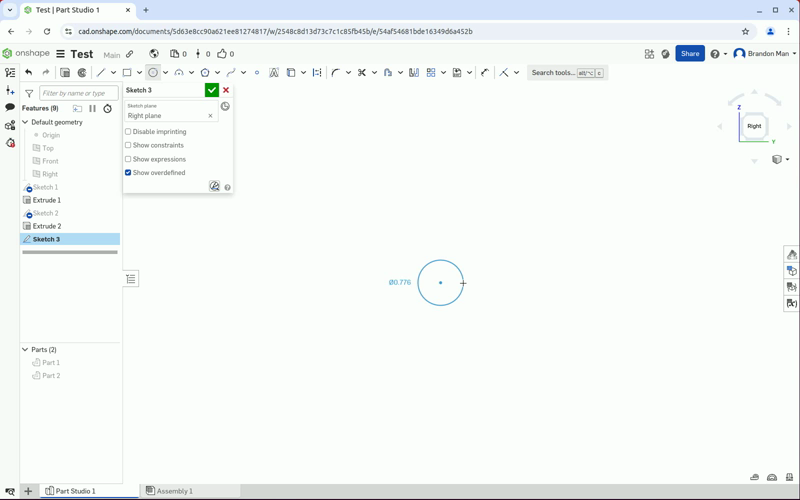
scroll(-6)
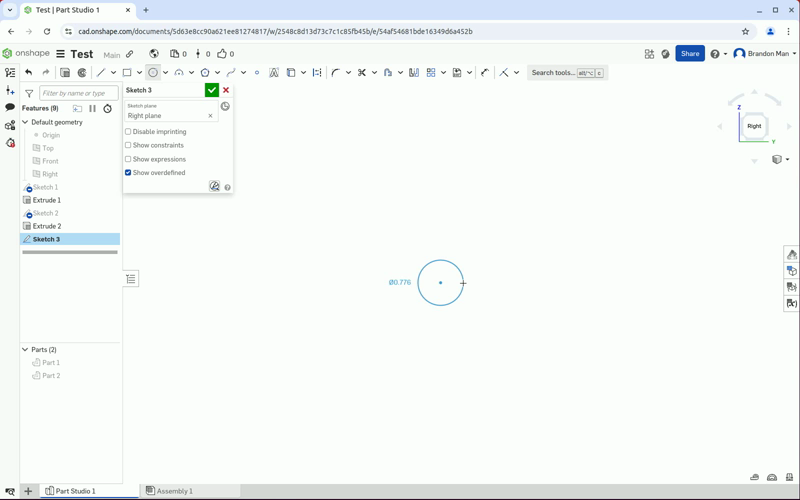
scroll(-6)
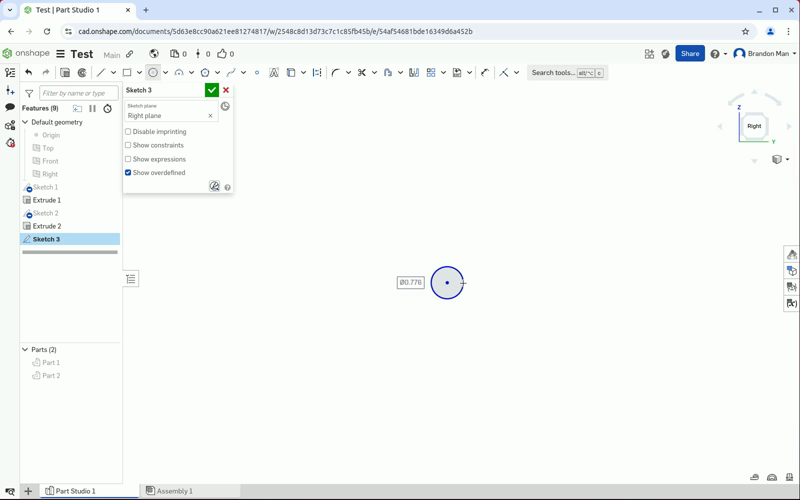
scroll(-6)
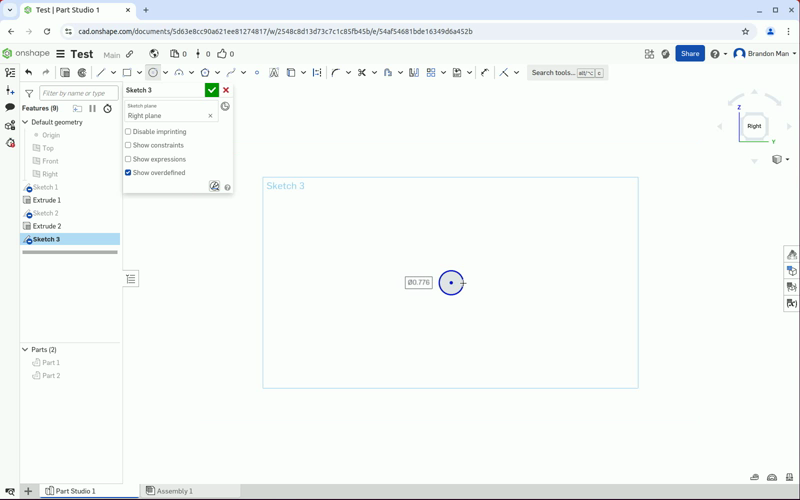
scroll(-6)
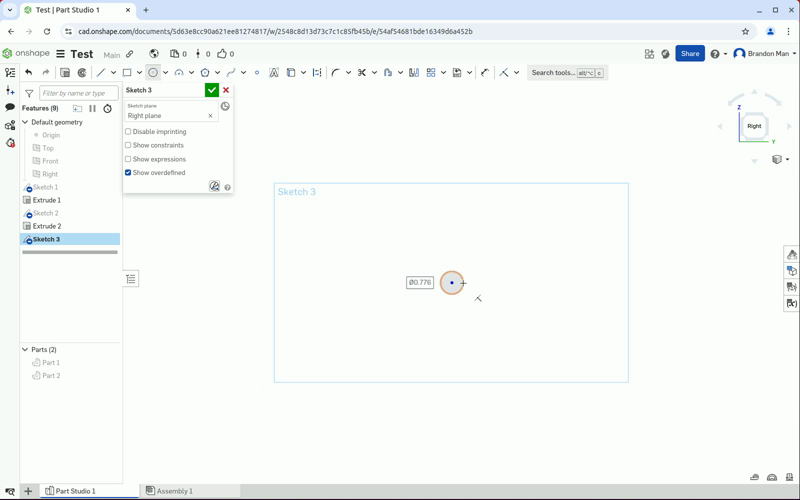
scroll(-6)
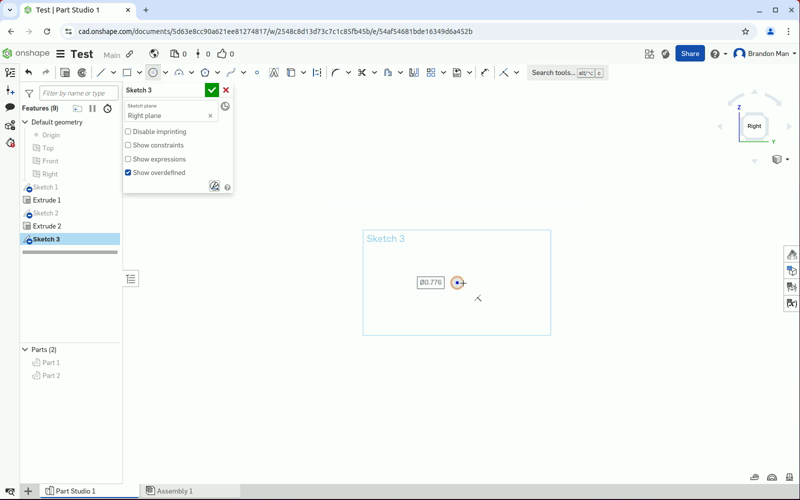
scroll(-6)
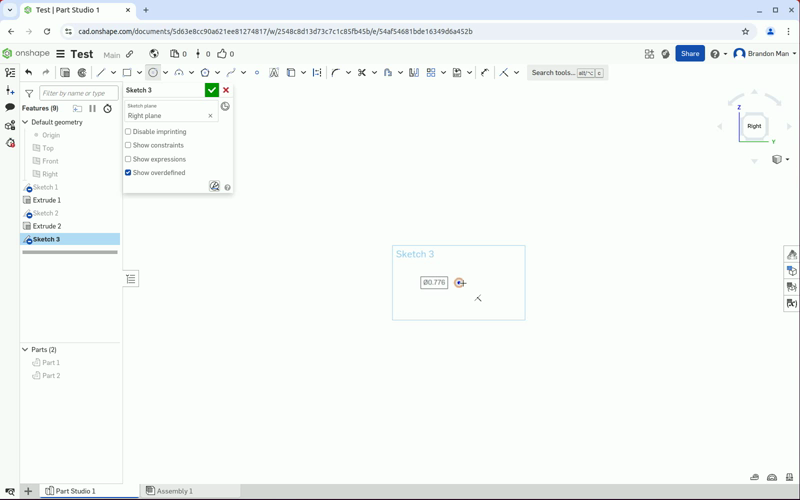
scroll(-6)
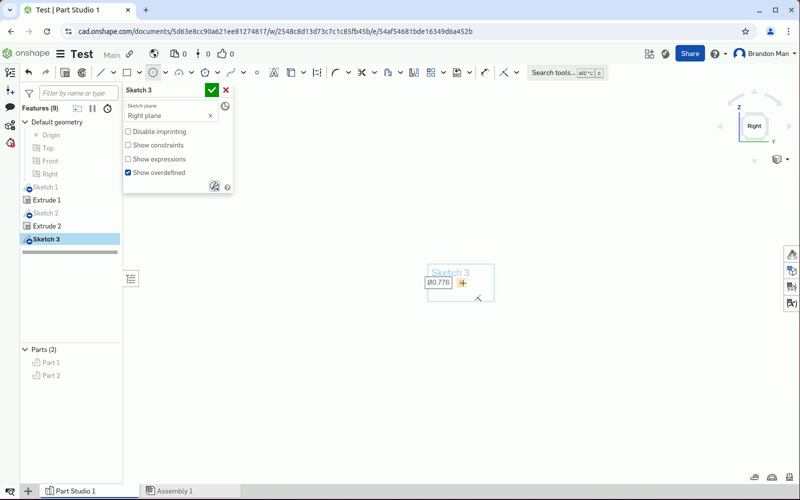
key(esc)
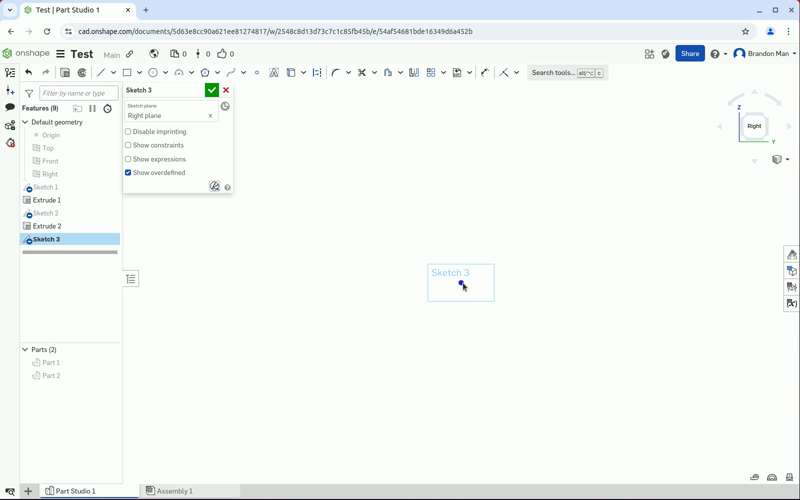
mouse_move(461, 282)
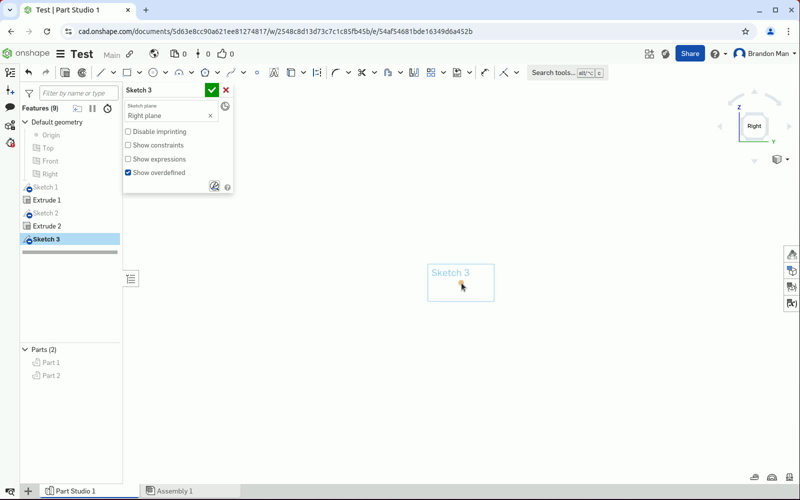
scroll(6)
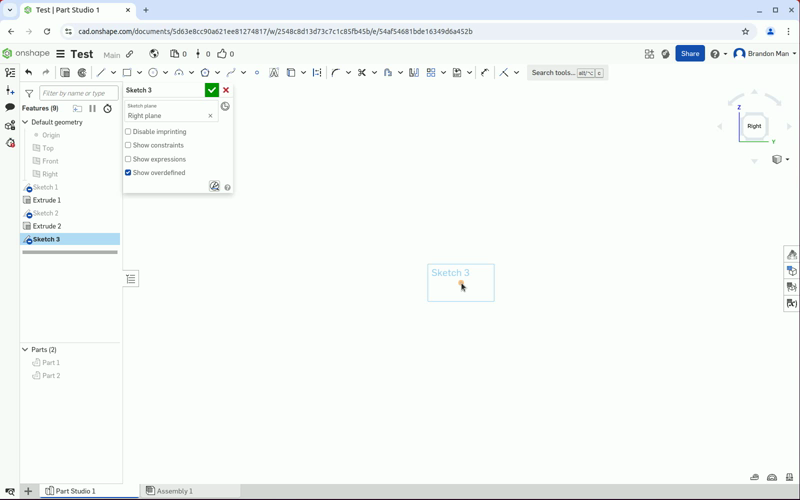
scroll(6)
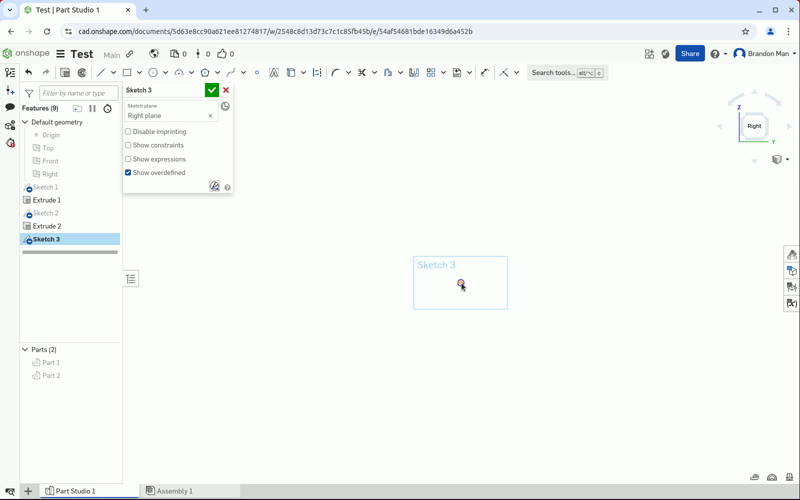
scroll(6)
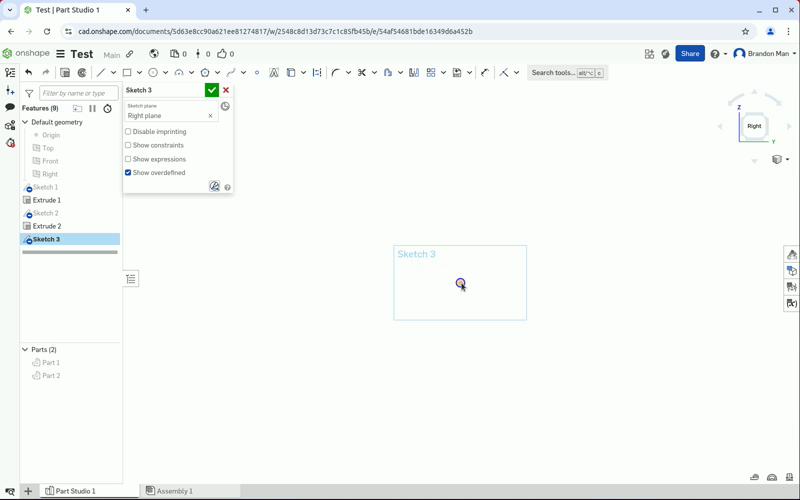
scroll(6)
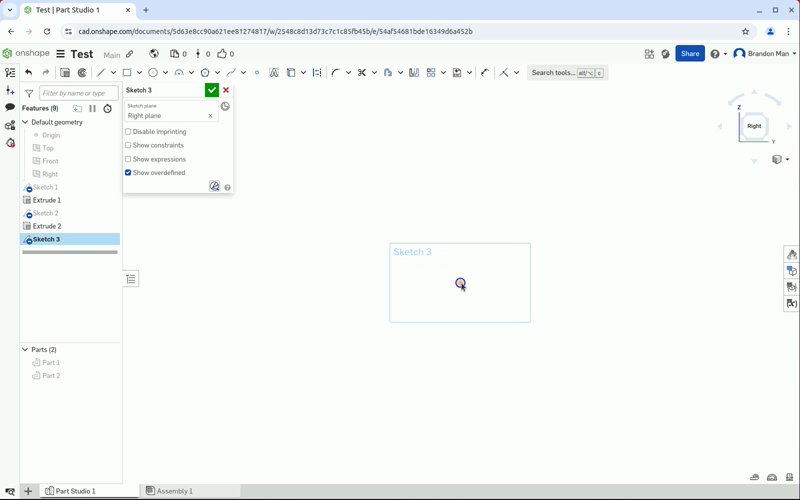
scroll(6)
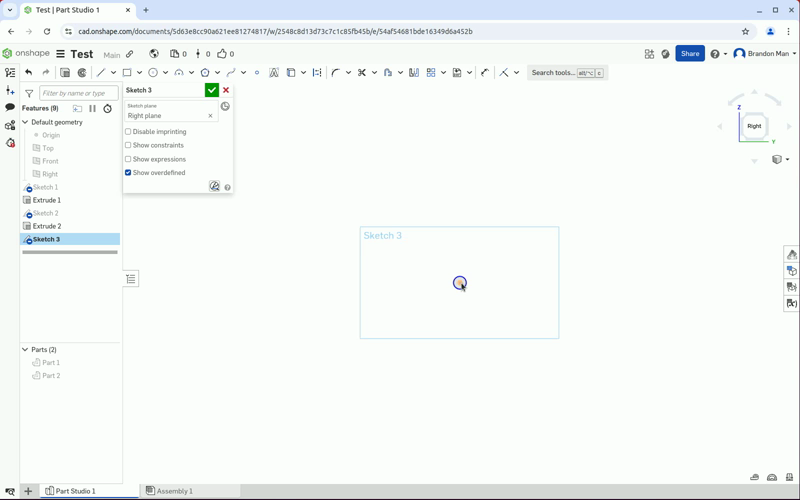
scroll(6)
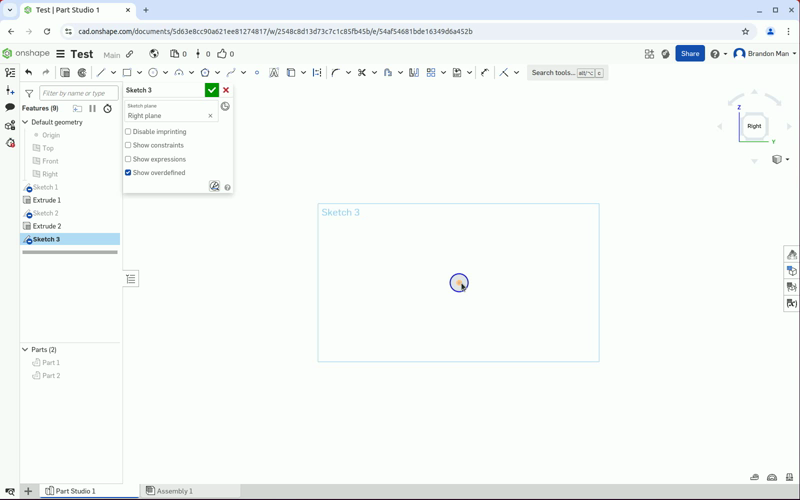
scroll(6)
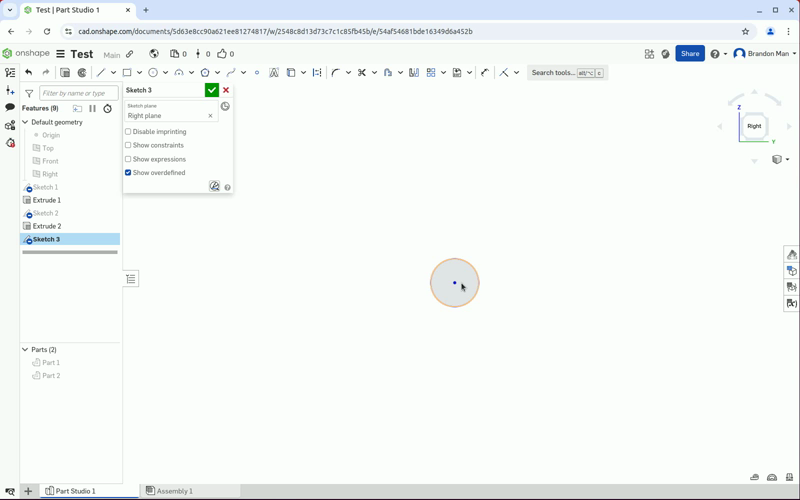
click(461, 282)
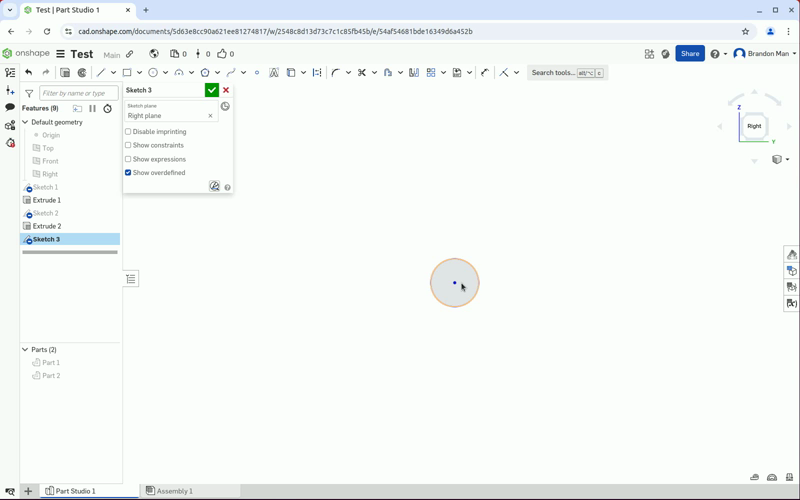
scroll(-6)
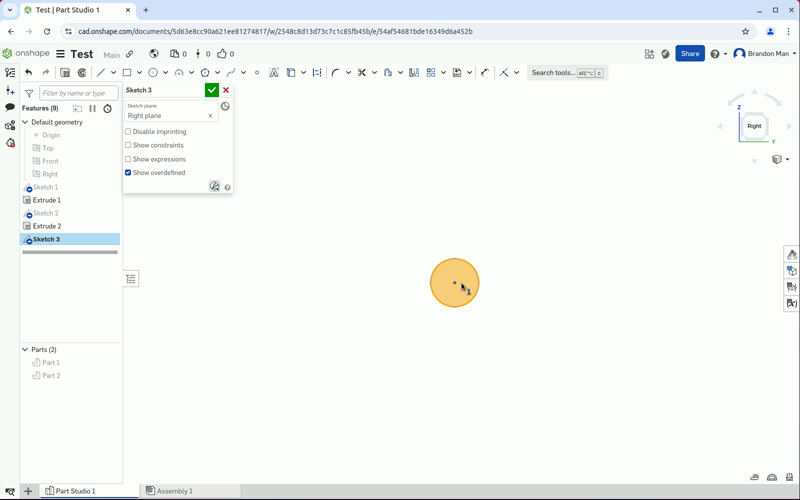
scroll(-6)
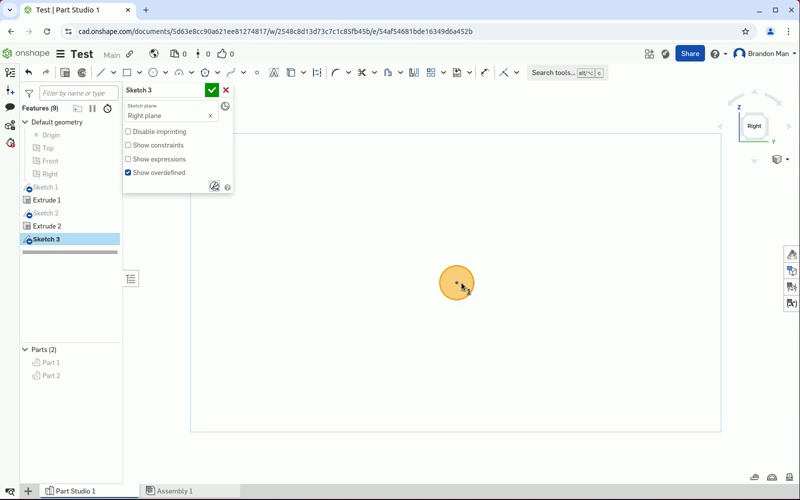
scroll(-6)
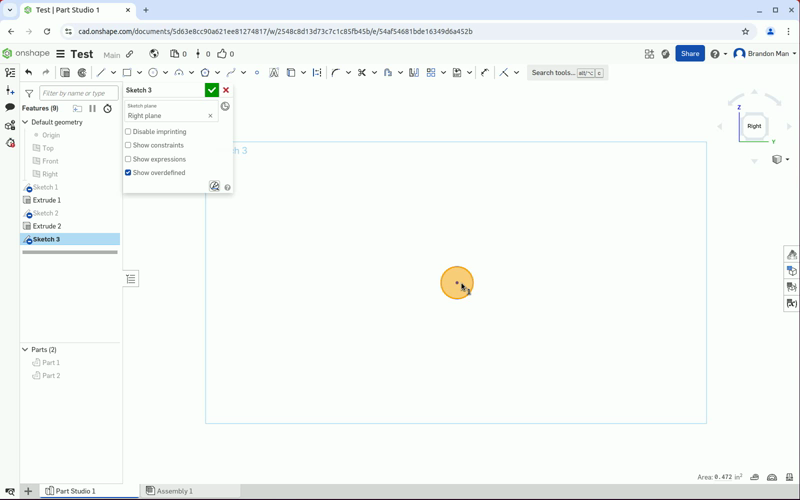
scroll(-6)
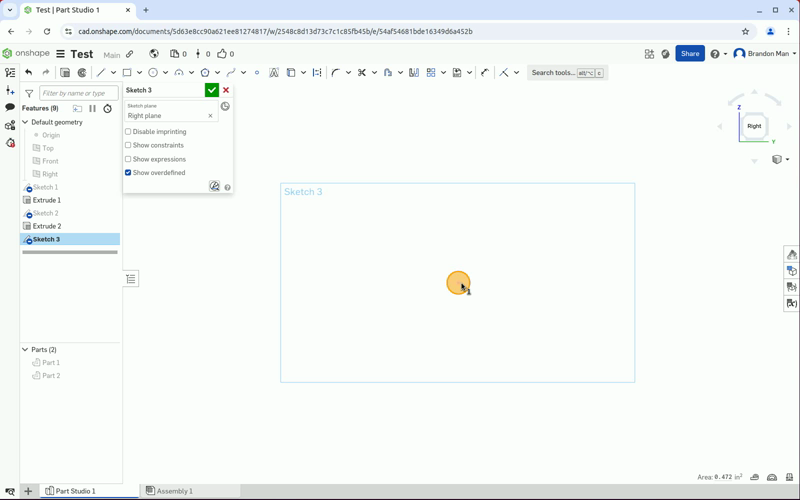
scroll(-6)
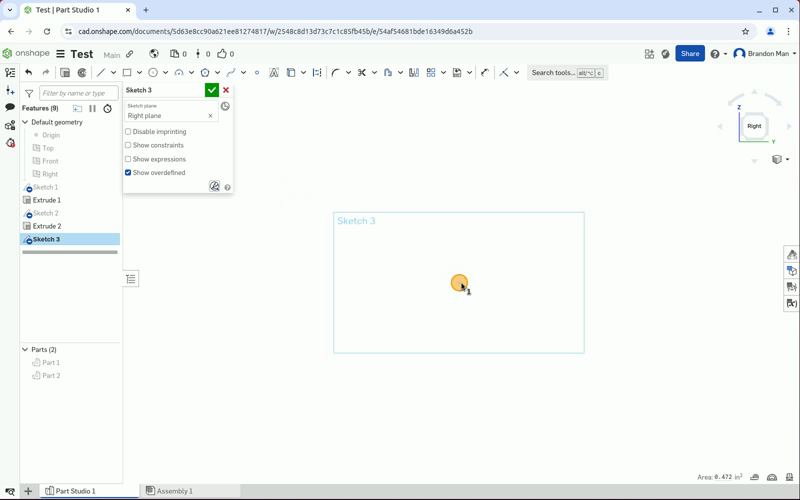
scroll(-6)
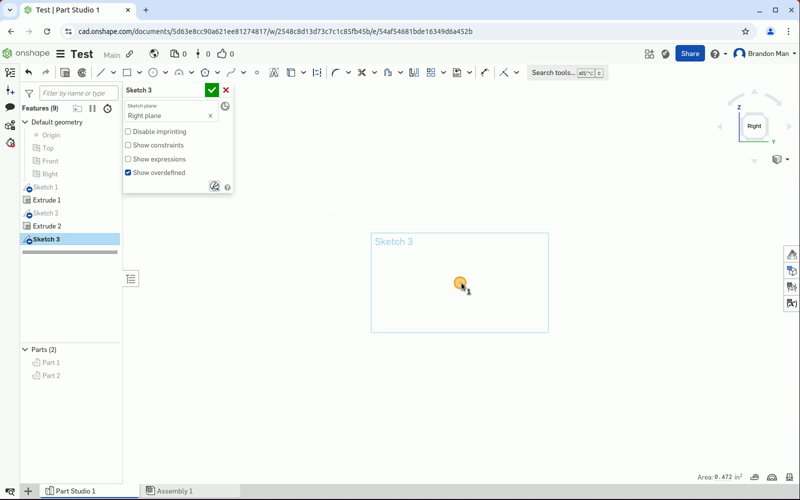
scroll(-6)
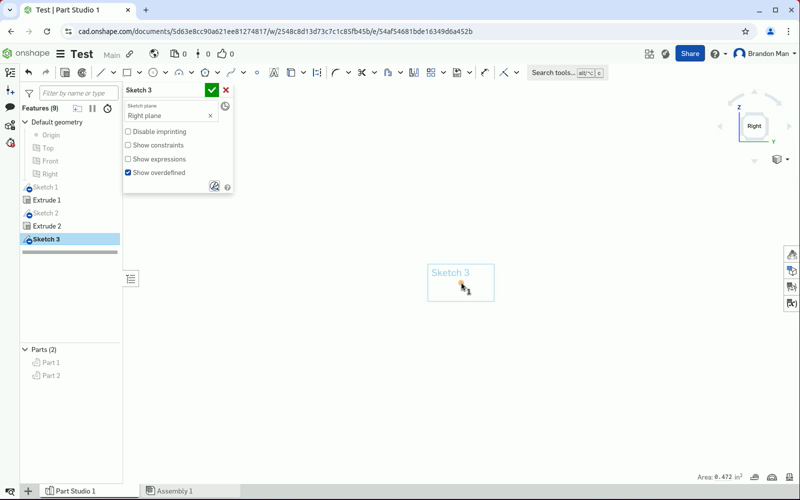
mouse_move(73, 352)
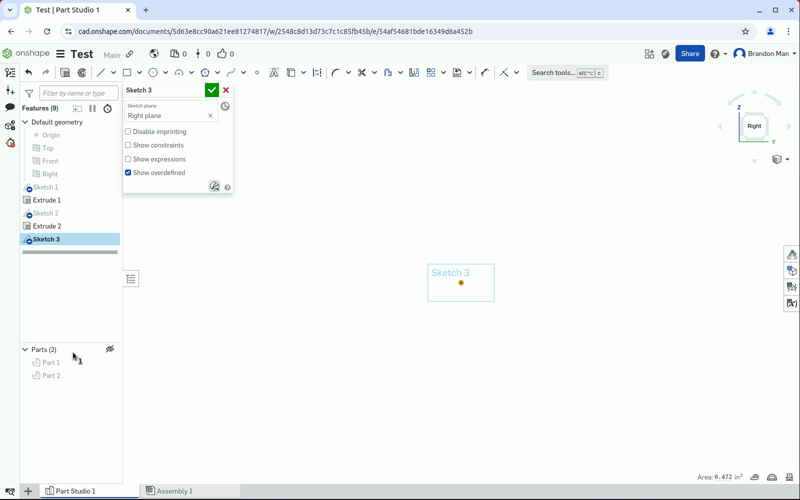
key(shift+y)
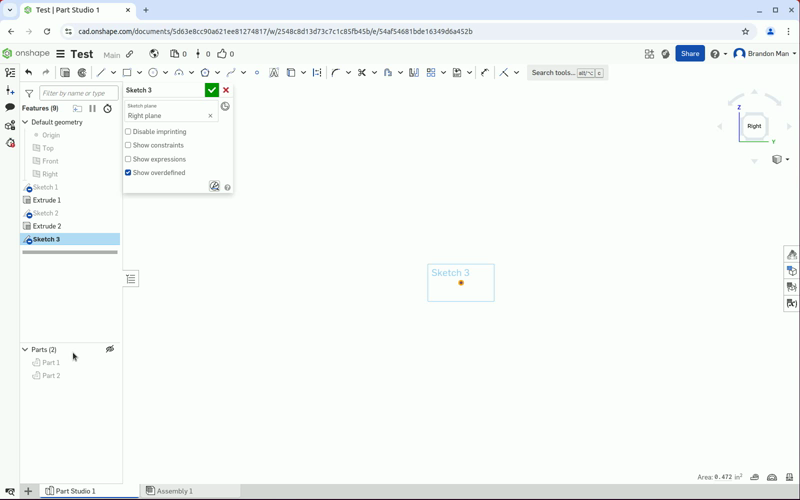
key(shift+e)
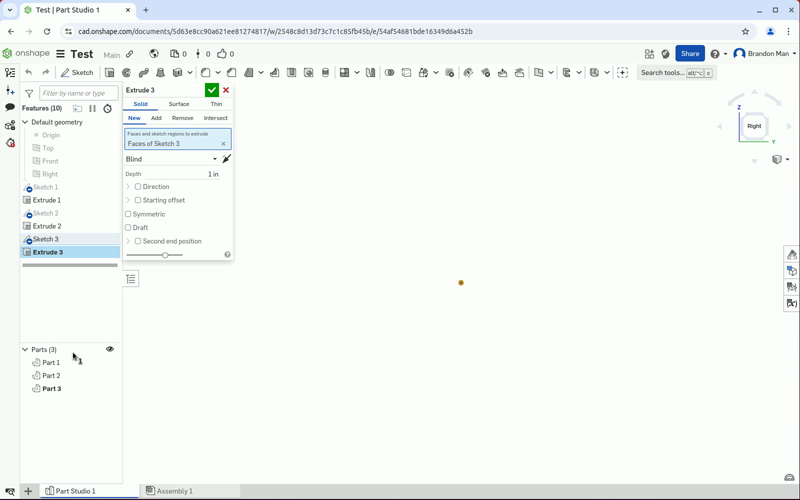
mouse_move(143, 106)
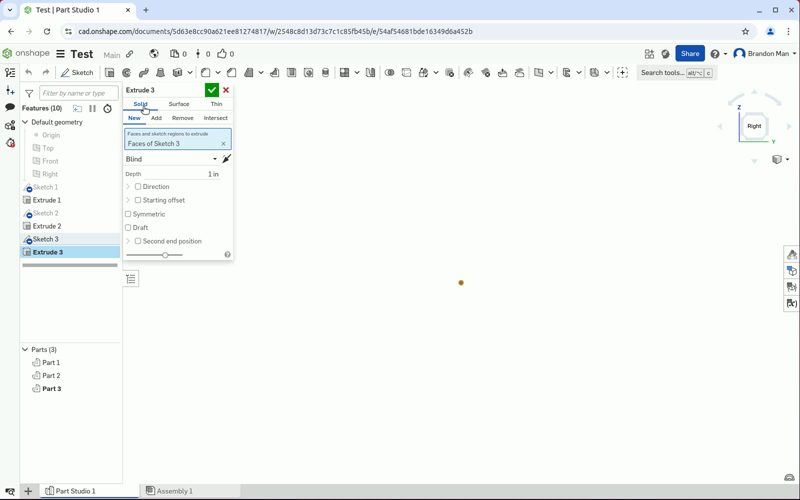
click(143, 106)
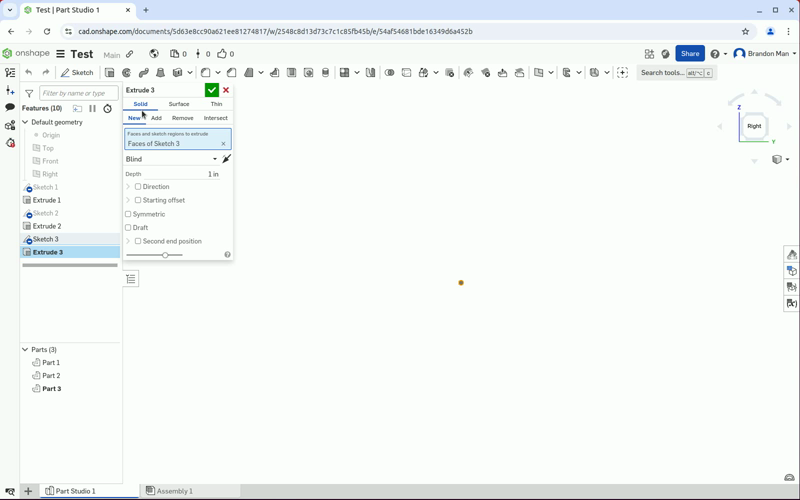
mouse_move(137, 120)
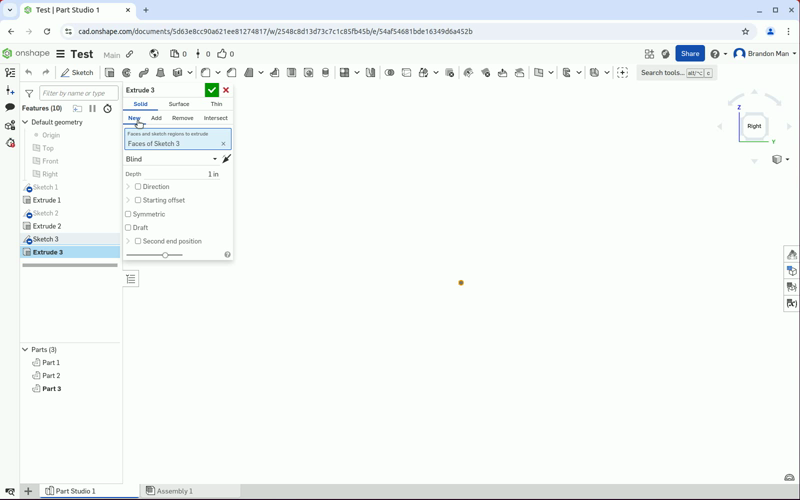
click(137, 120)
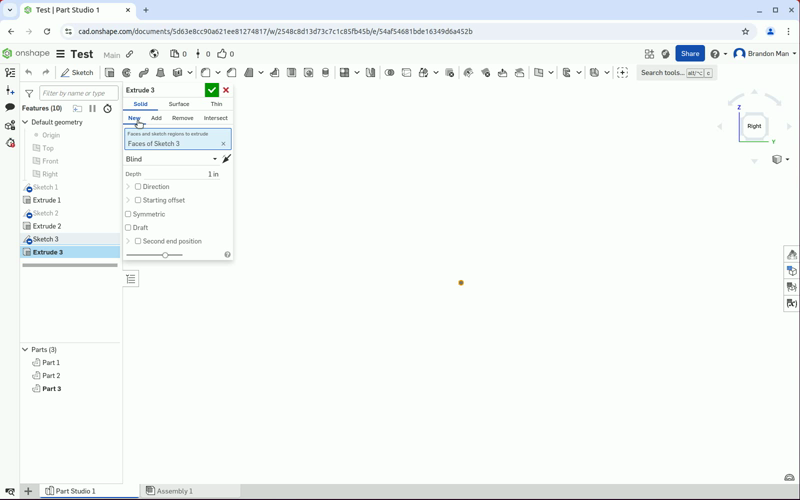
key(tab, 4)
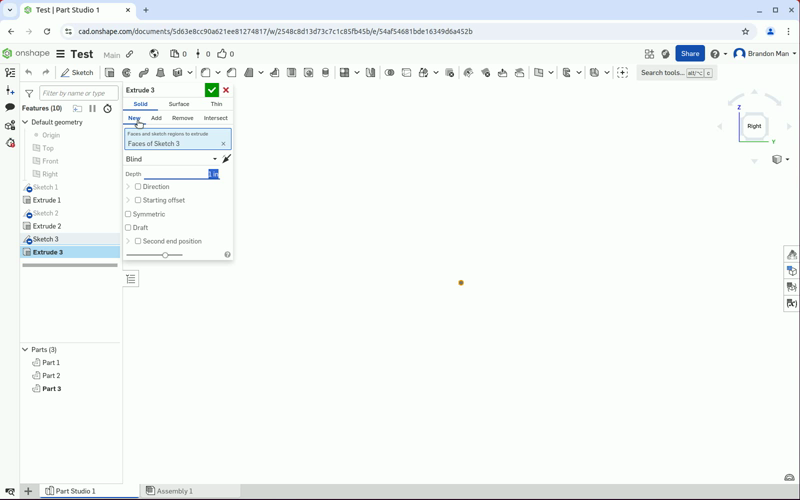
text(17.331)
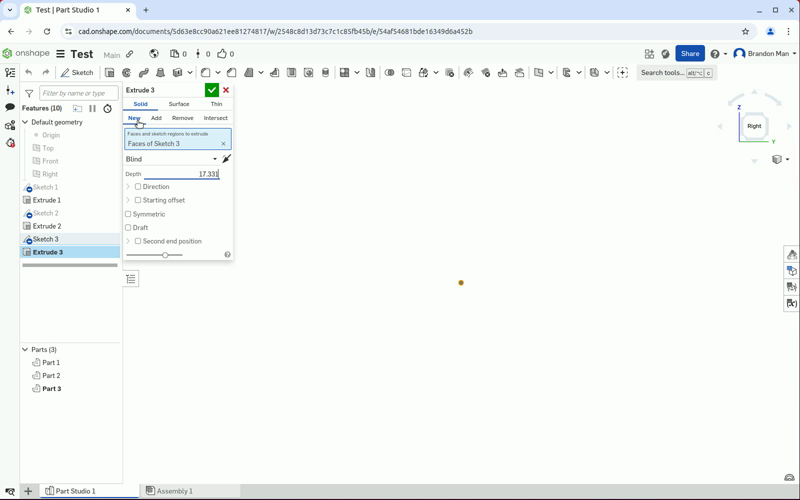
key(enter)
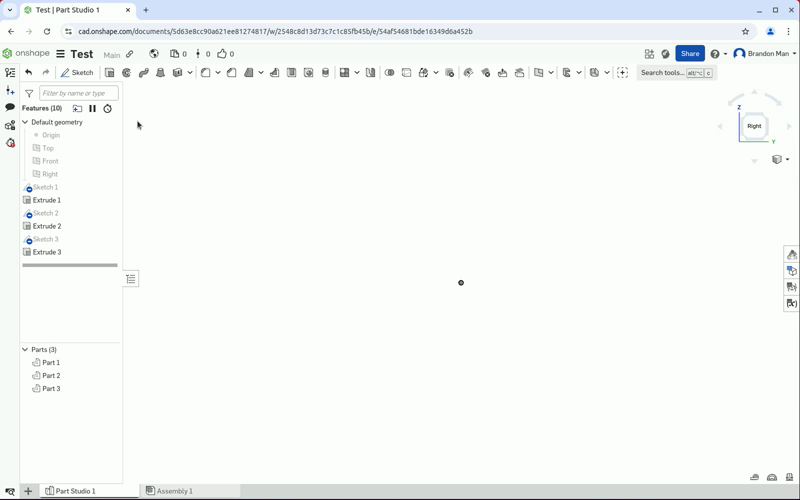
key(shift+h)
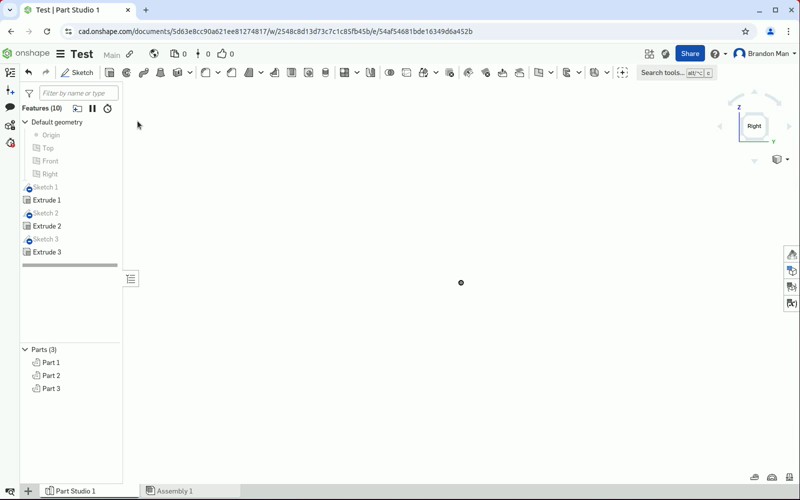
key(shift+h)
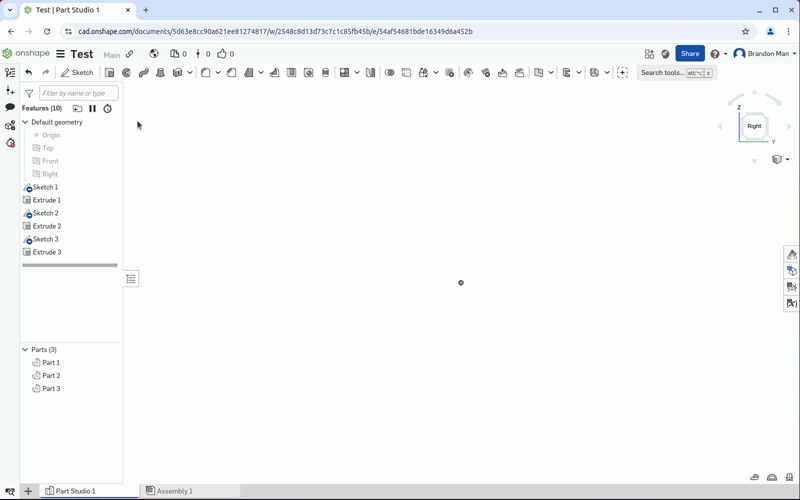
key(shift+7)
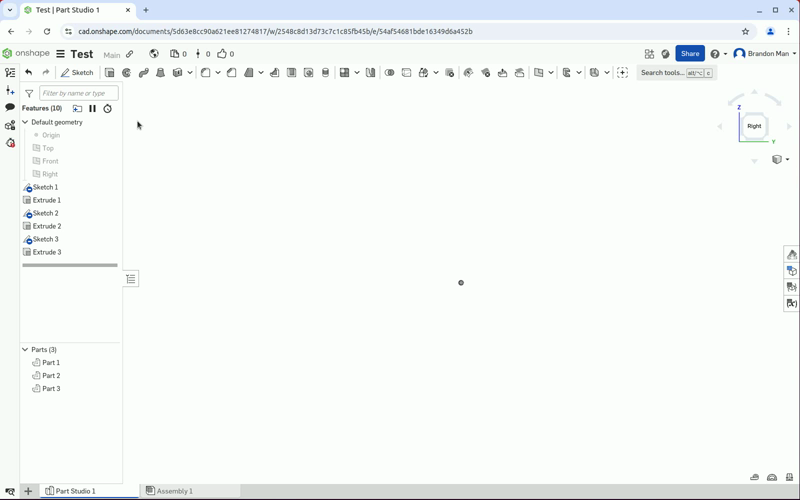
key(right, 2)
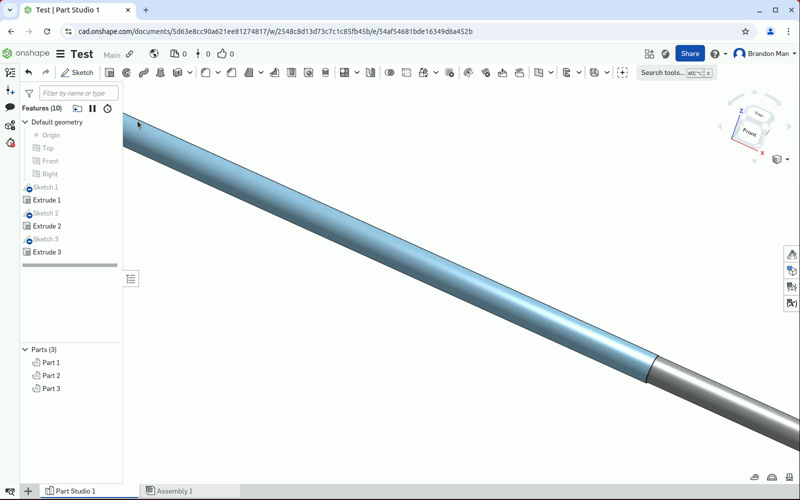
key(down, 2)
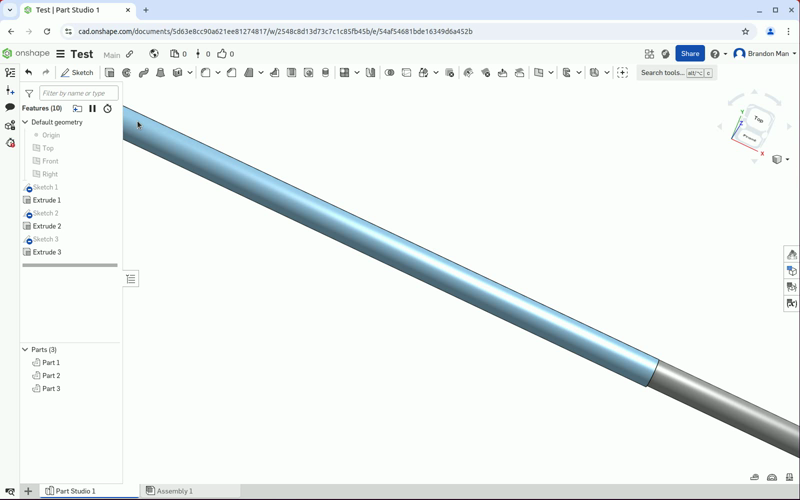
key(up, 2)
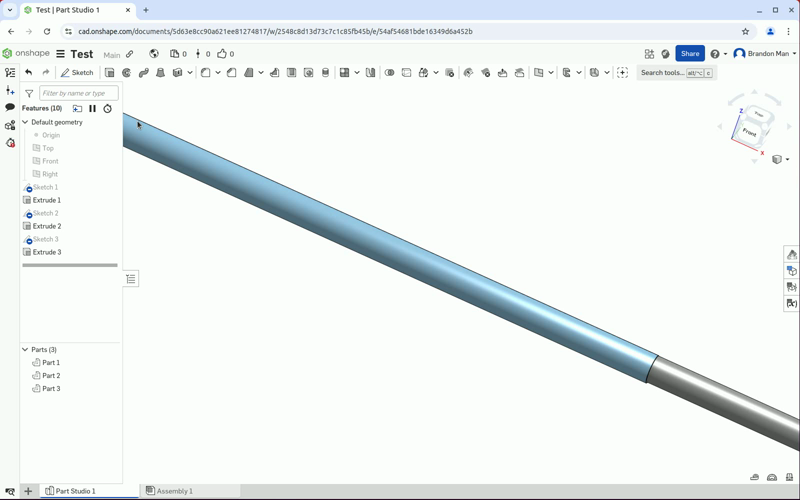
key(left, 2)
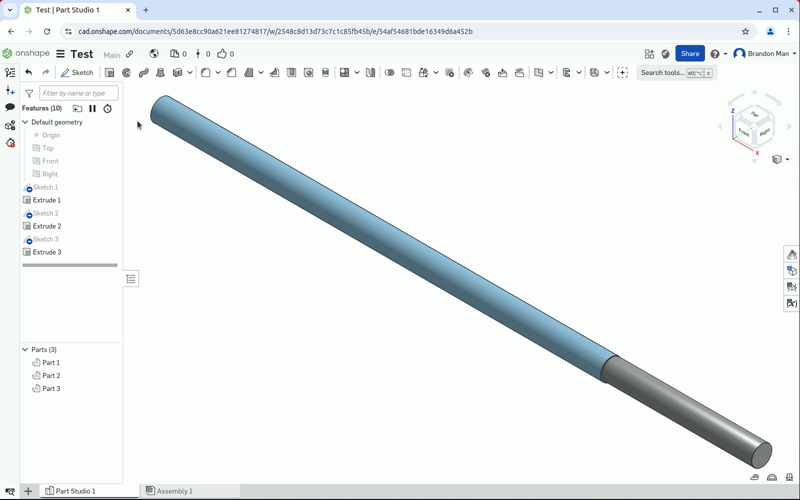
mouse_move(73, 189)
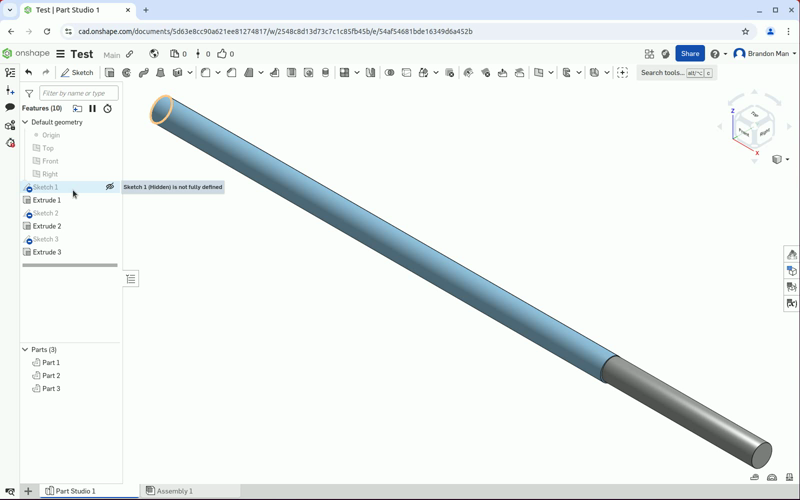
click(73, 189)